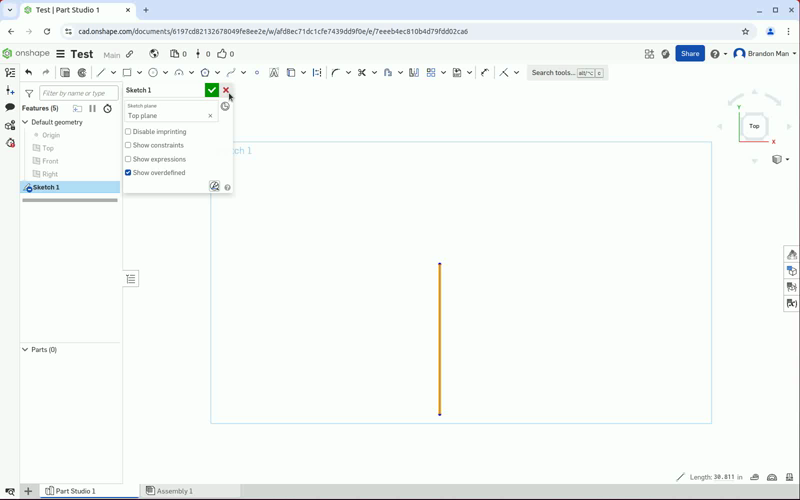
key(shift+h)
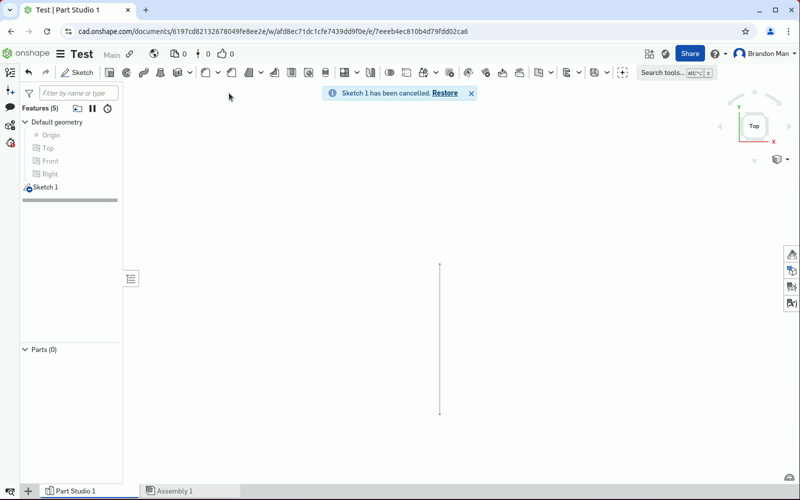
mouse_move(73, 352)
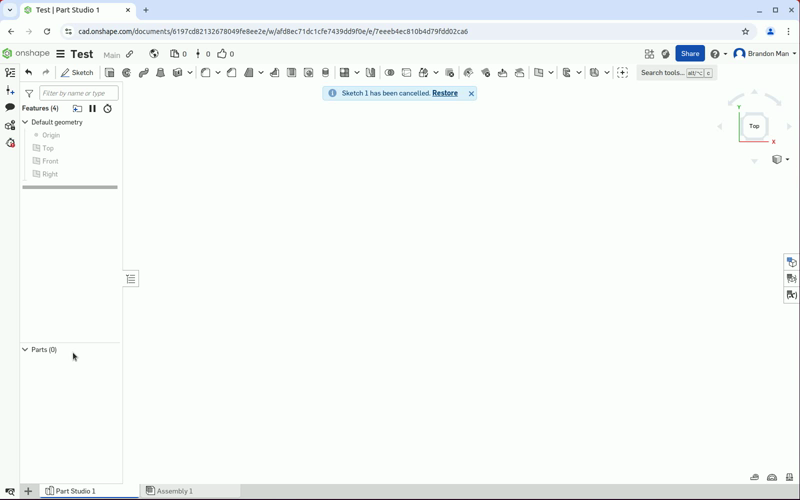
key(y)
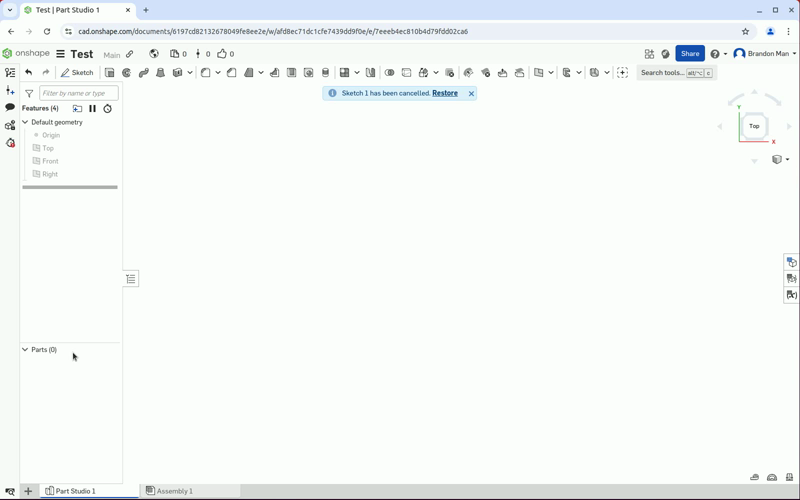
key(shift+p)
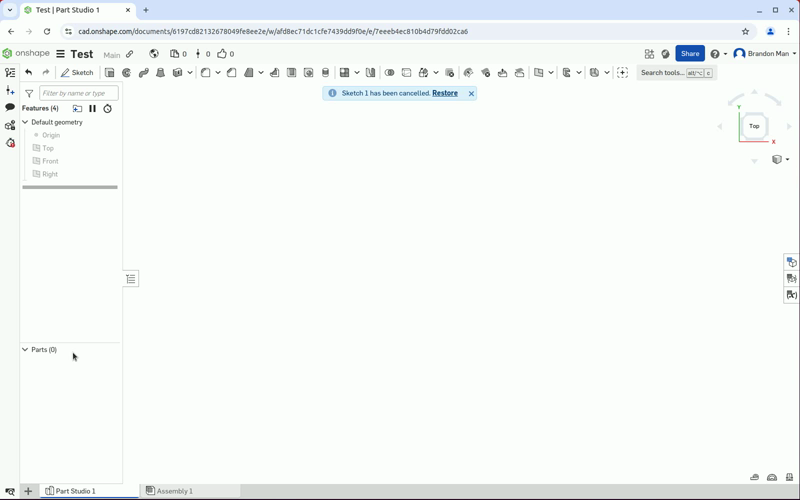
key(space)
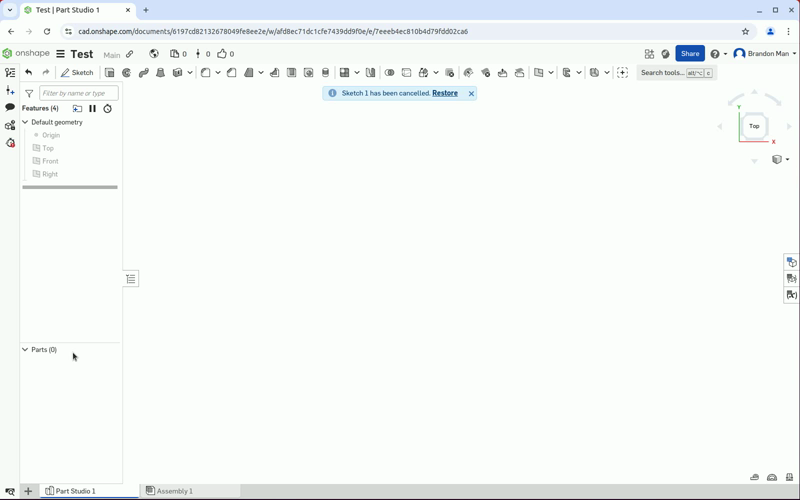
key_down(shift)
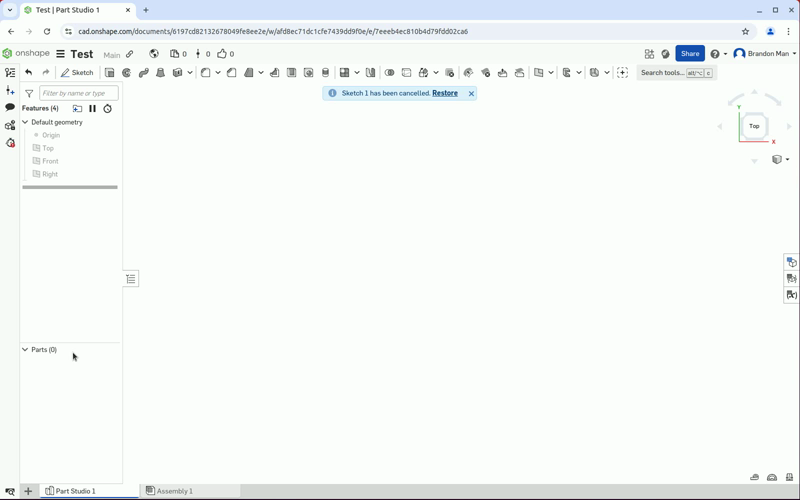
key(up)
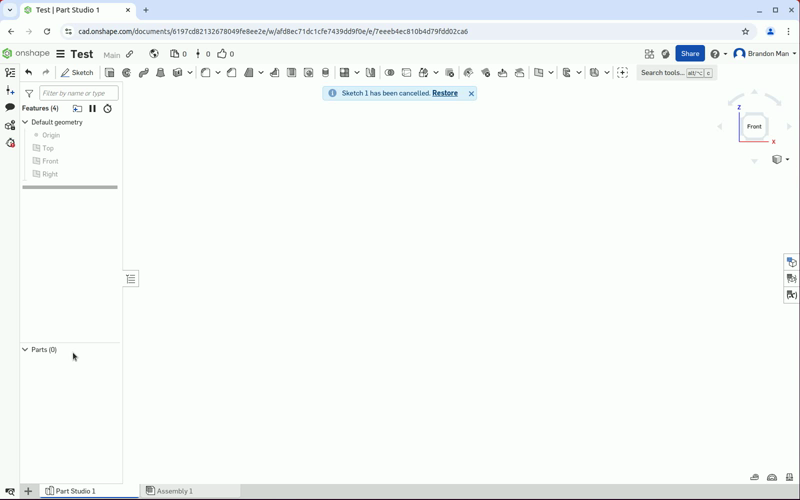
key_up(shift)
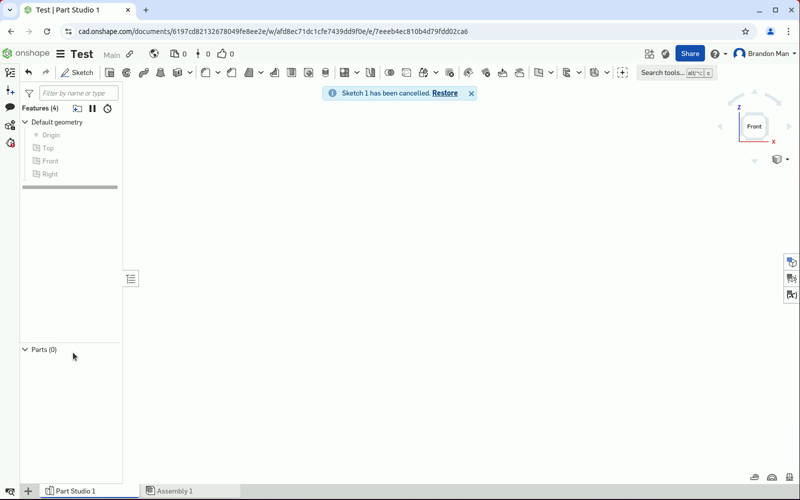
mouse_move(73, 352)
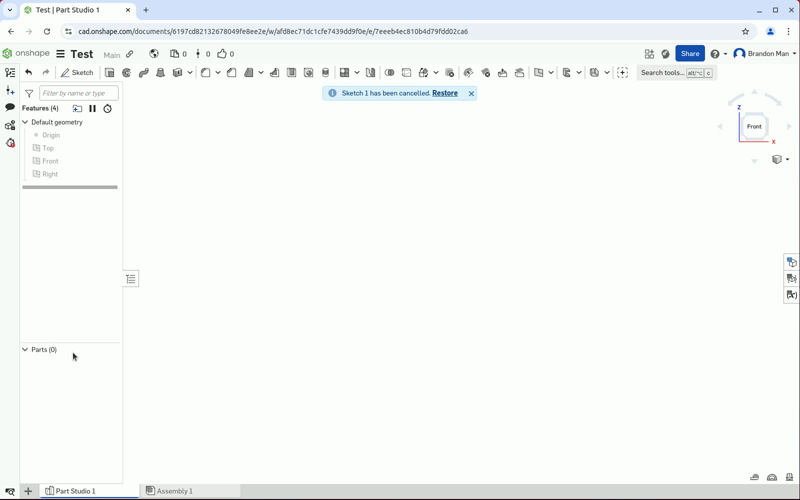
key(shift+y)
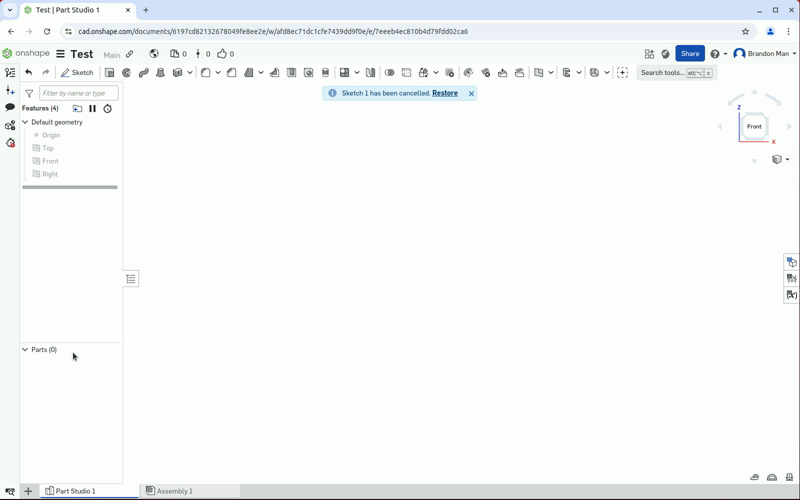
key(shift+s)
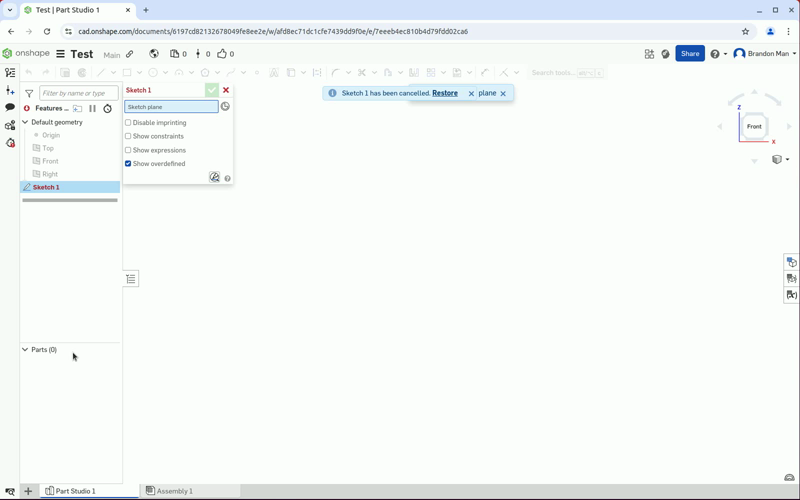
mouse_move(73, 163)
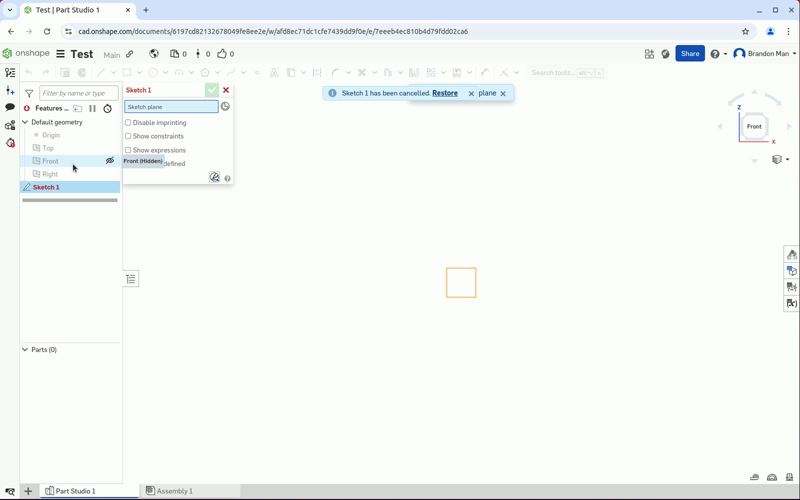
click(73, 163)
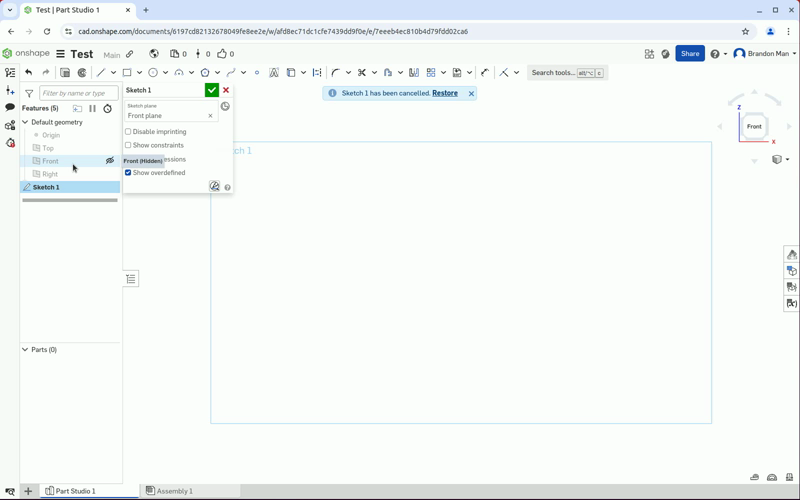
mouse_move(73, 352)
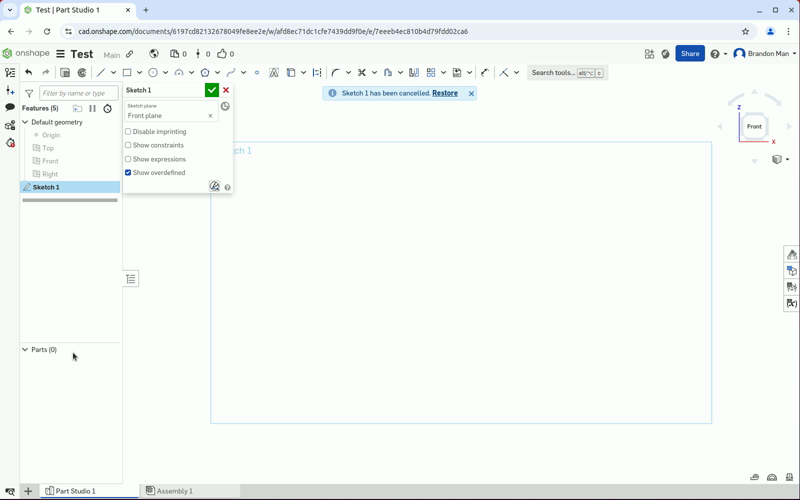
key(y)
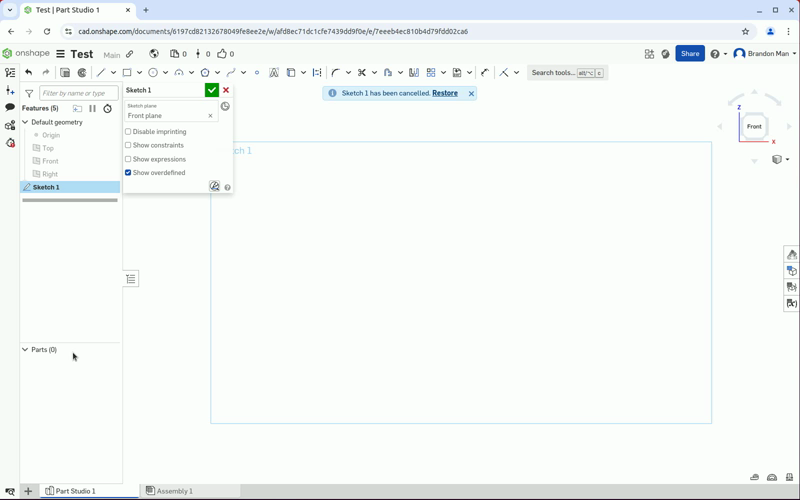
key(l)
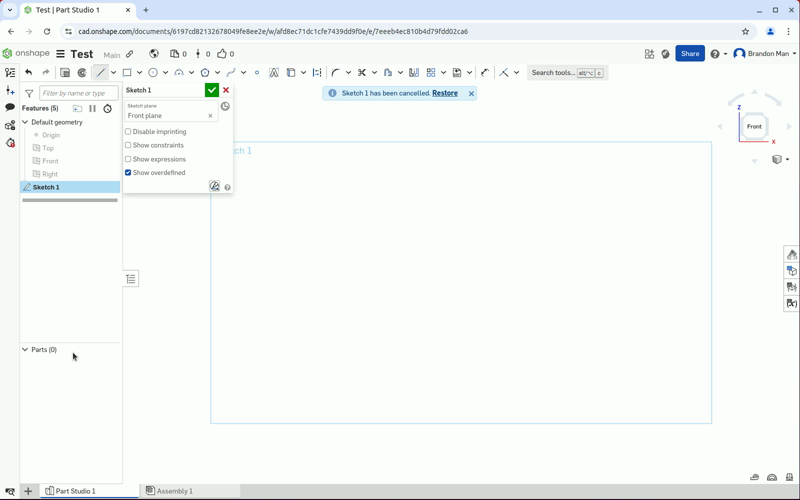
key_down(shift)
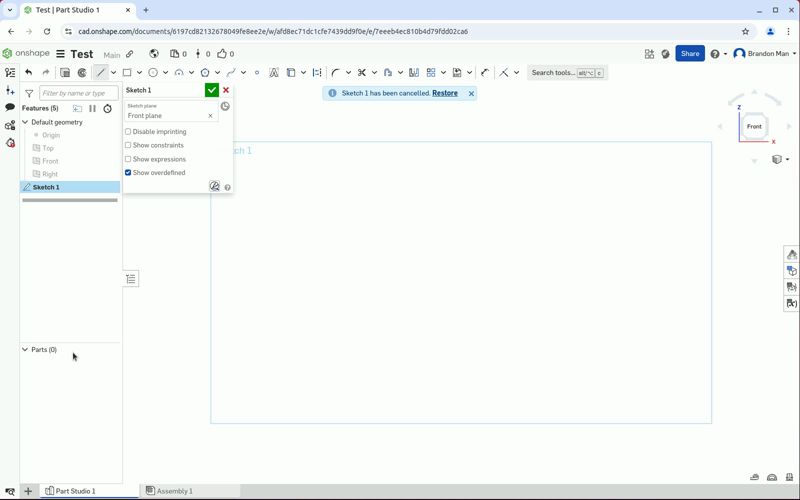
mouse_move(404, 339)
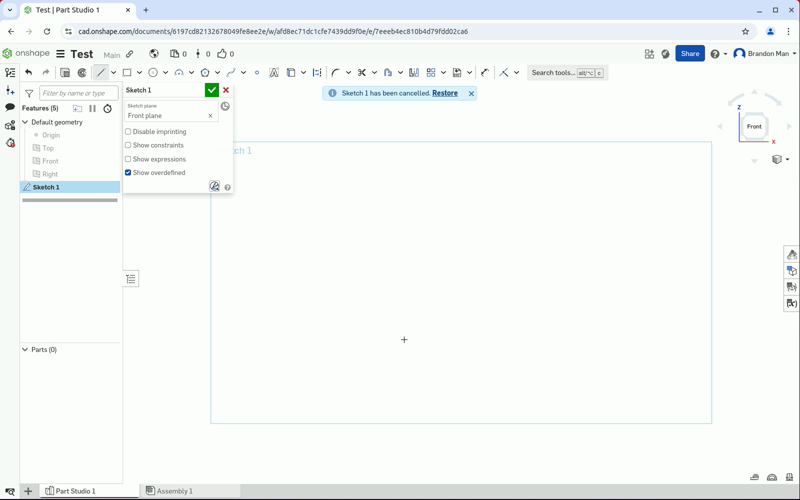
click(404, 339)
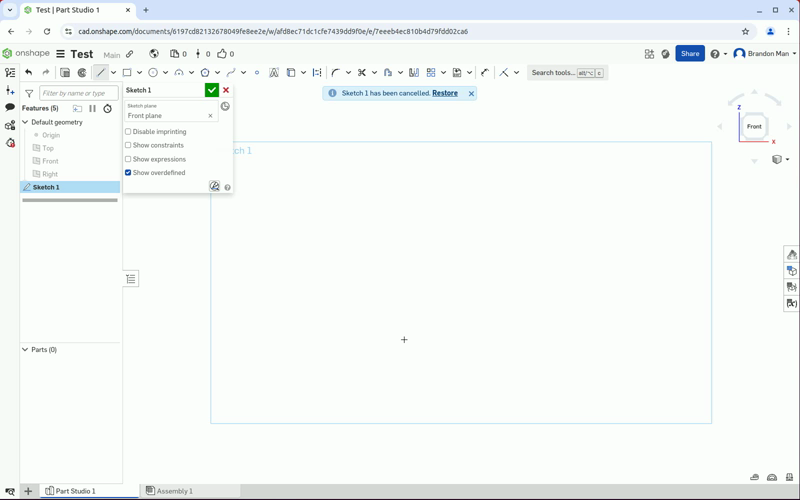
key_up(shift)
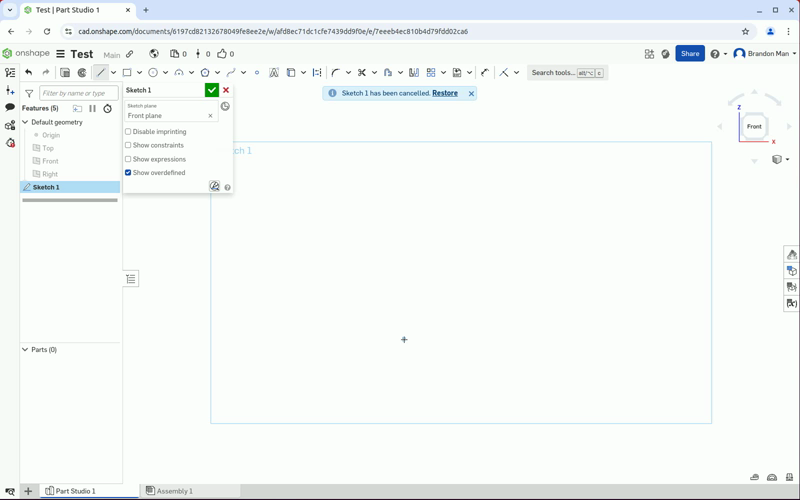
key_down(shift)
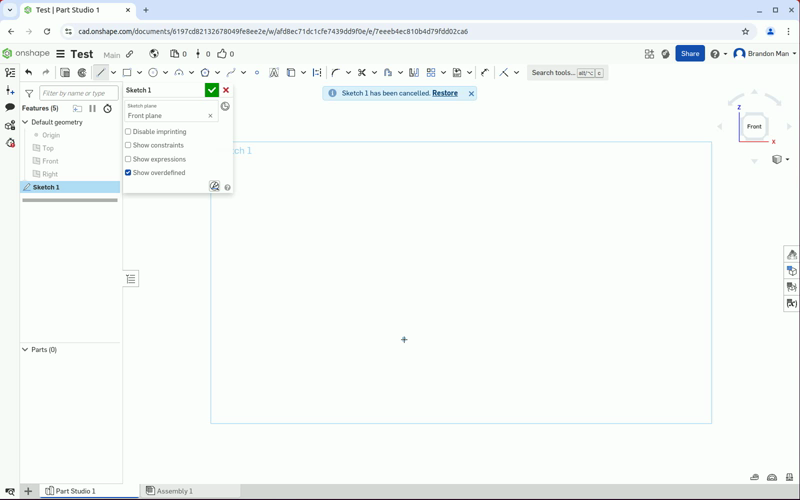
mouse_move(516, 339)
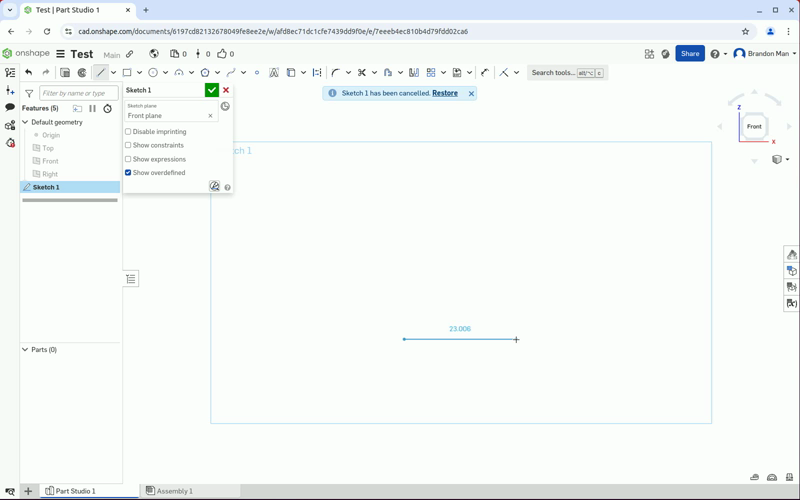
click(516, 339)
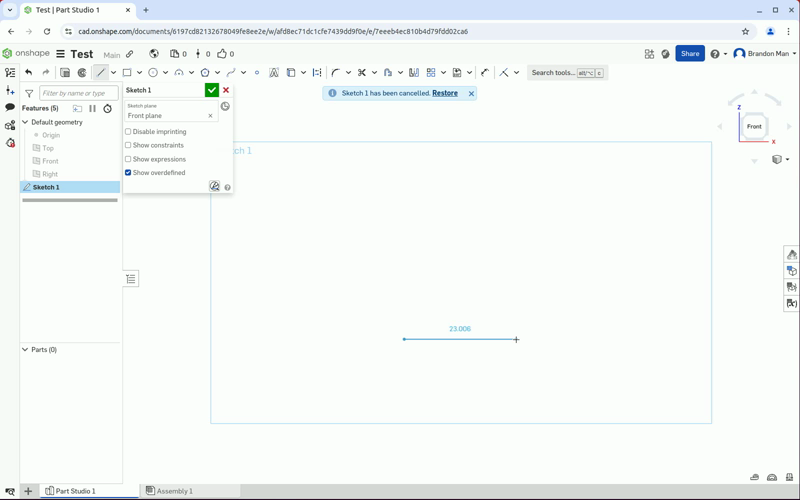
key_up(shift)
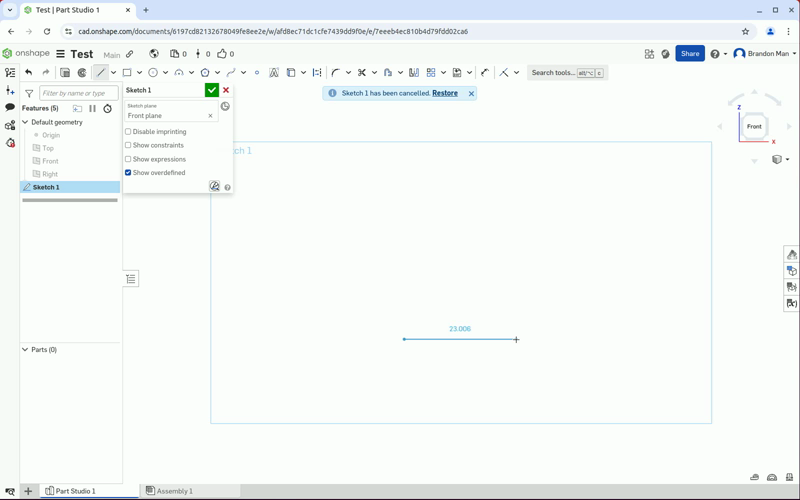
key(esc)
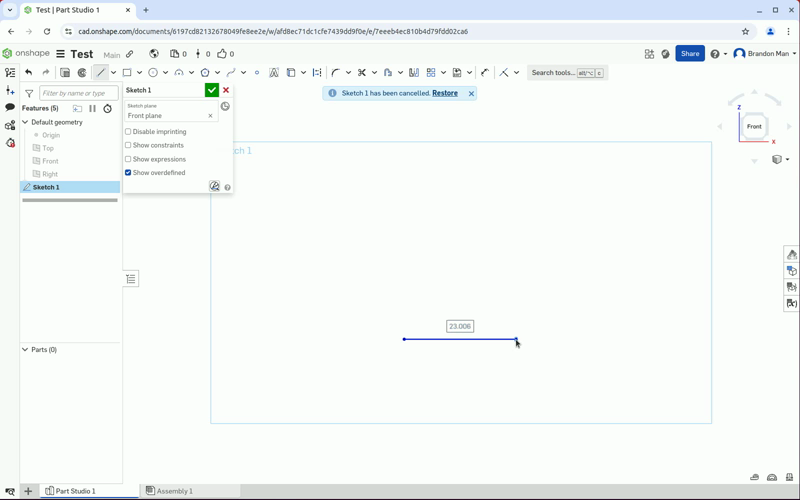
key(a)
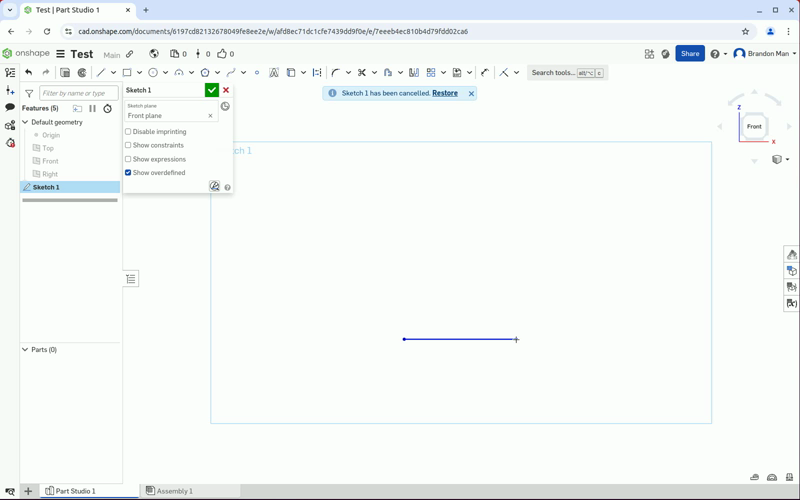
mouse_move(516, 339)
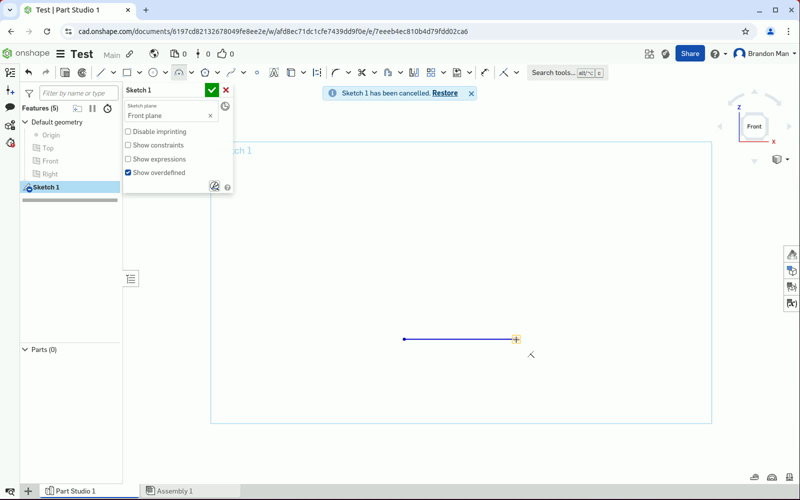
click(516, 339)
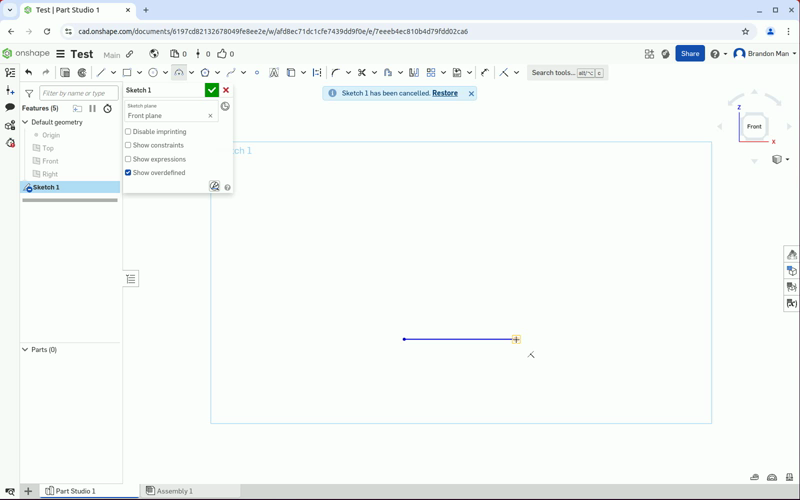
key_down(shift)
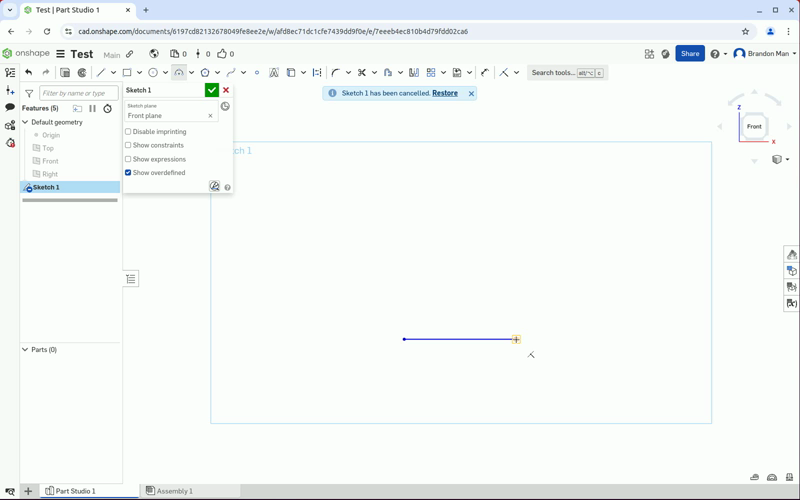
mouse_move(516, 227)
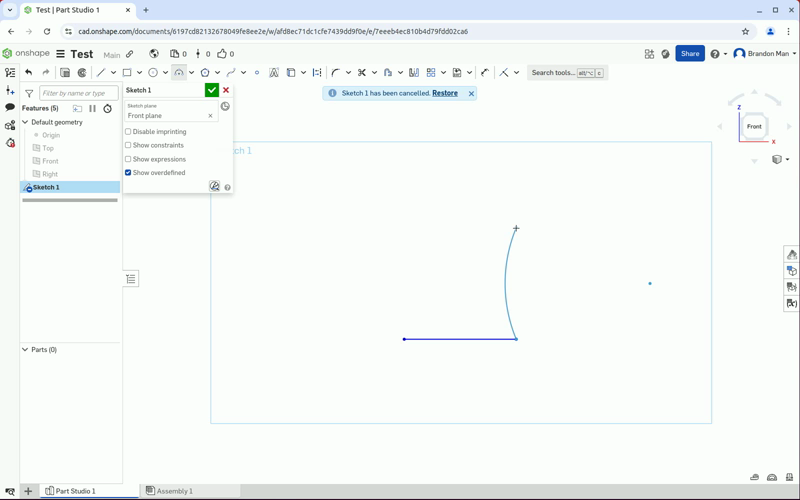
click(516, 227)
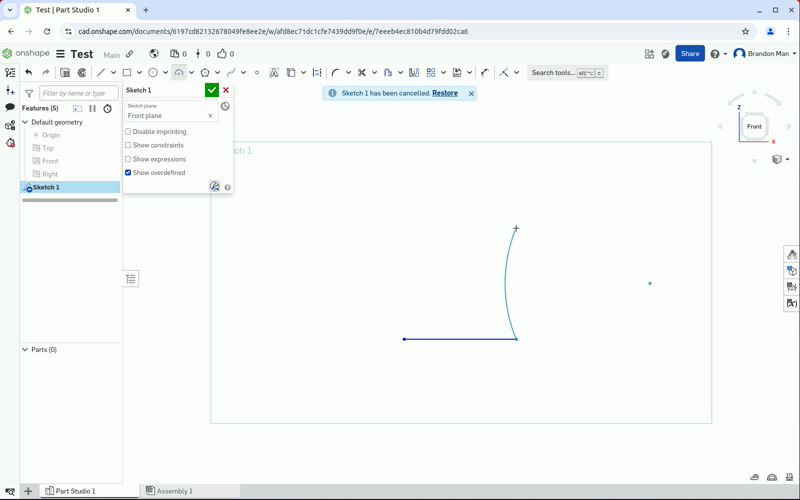
mouse_move(571, 283)
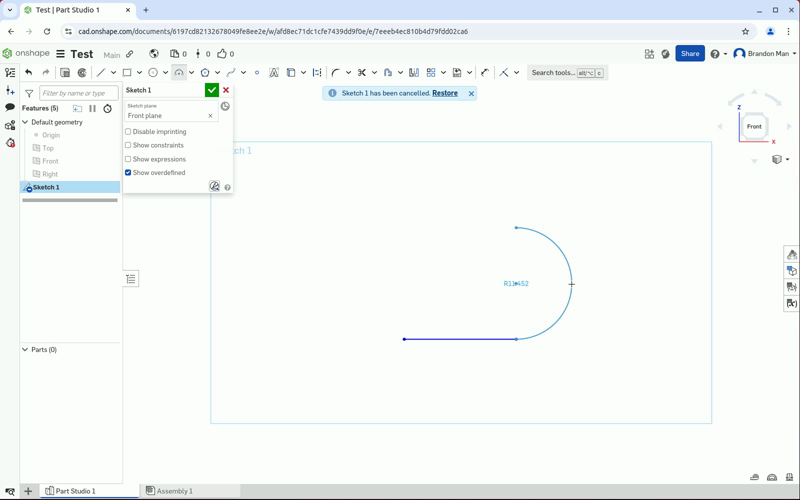
click(571, 283)
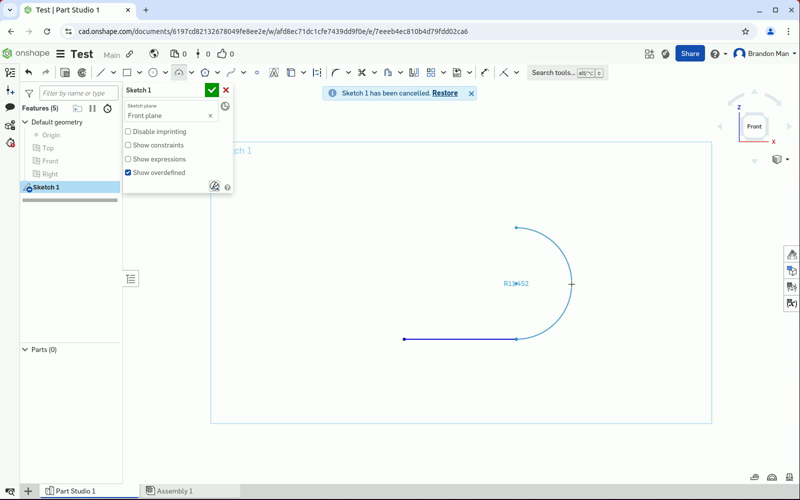
key_up(shift)
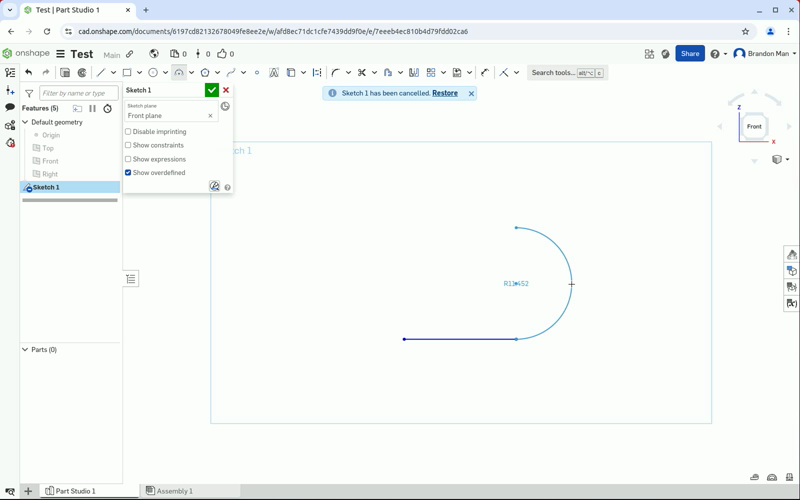
key(esc)
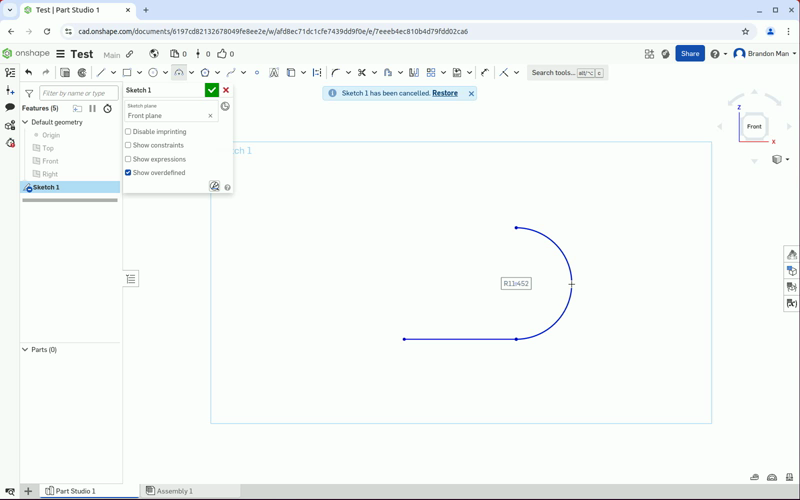
key(l)
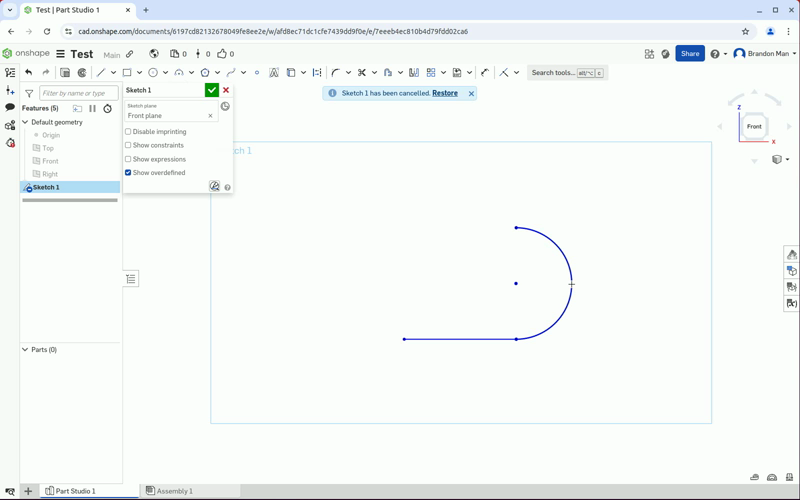
mouse_move(516, 227)
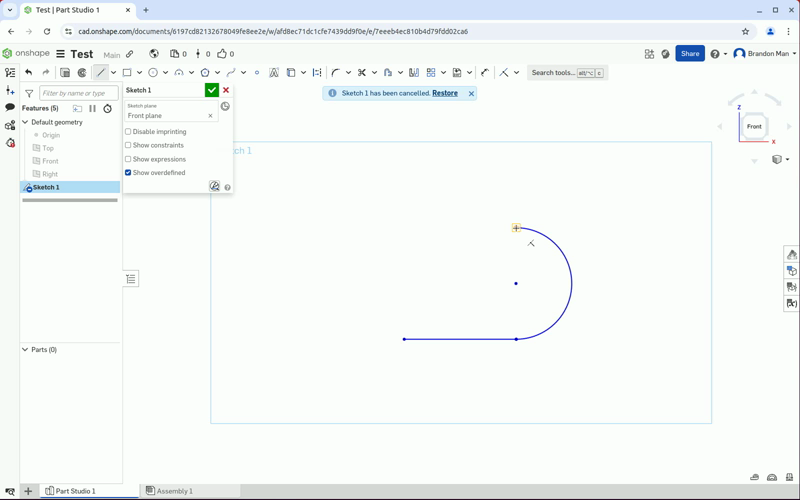
click(516, 227)
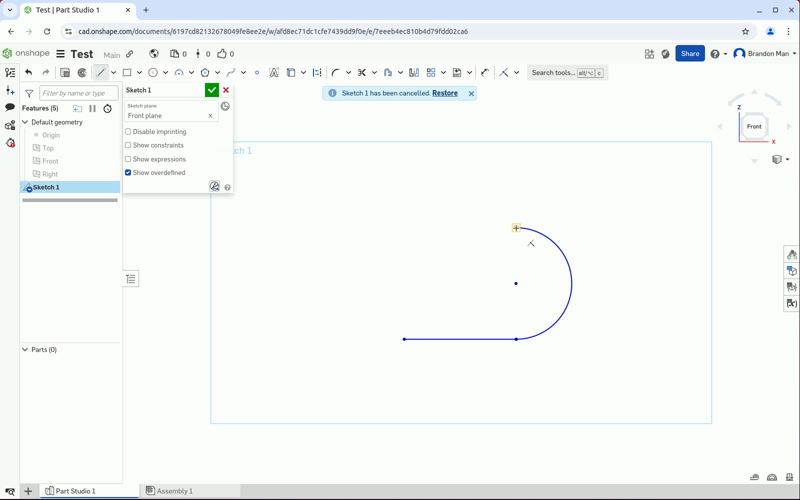
key_down(shift)
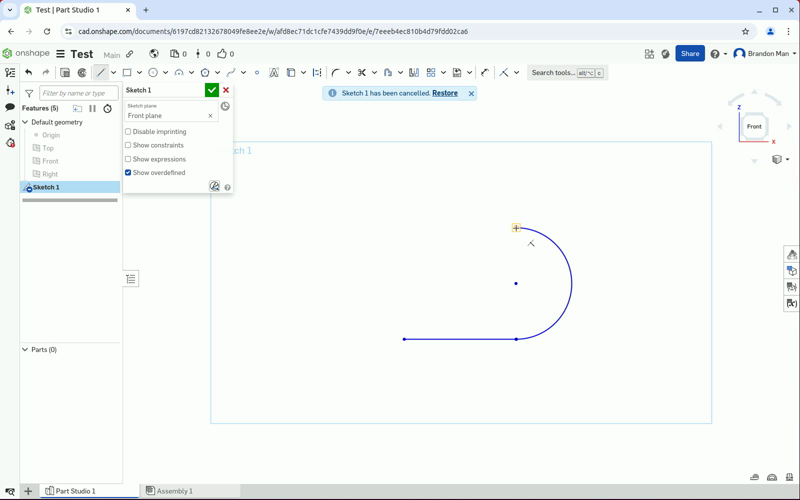
mouse_move(404, 227)
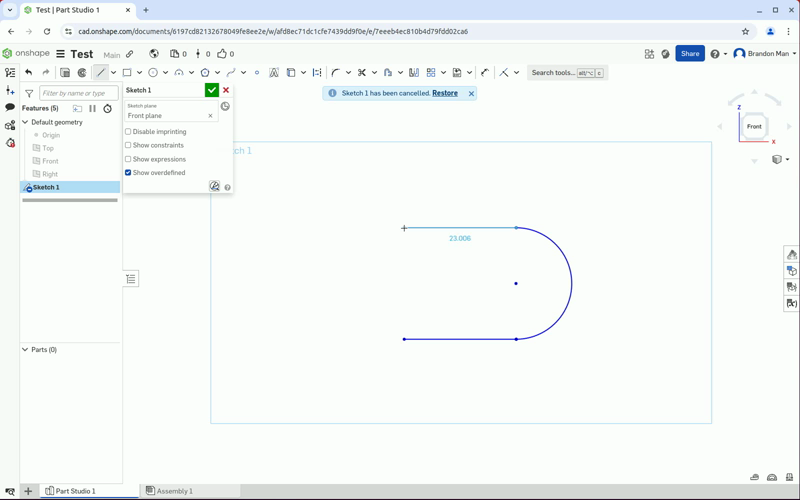
click(404, 227)
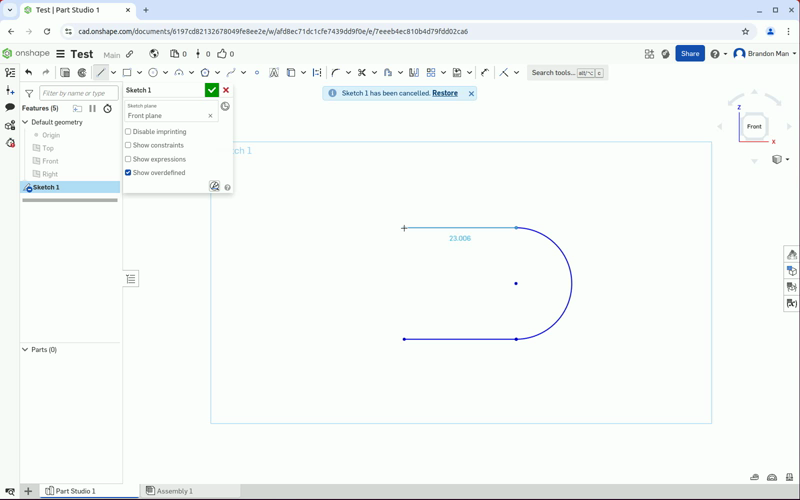
key_up(shift)
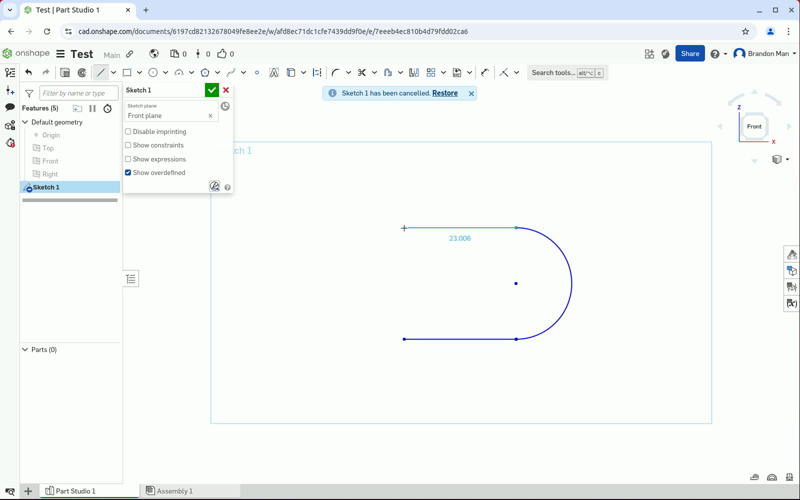
key(esc)
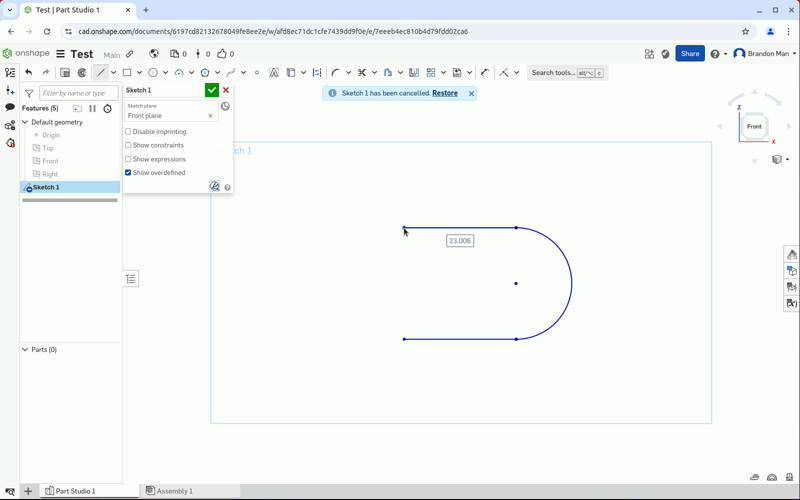
key(a)
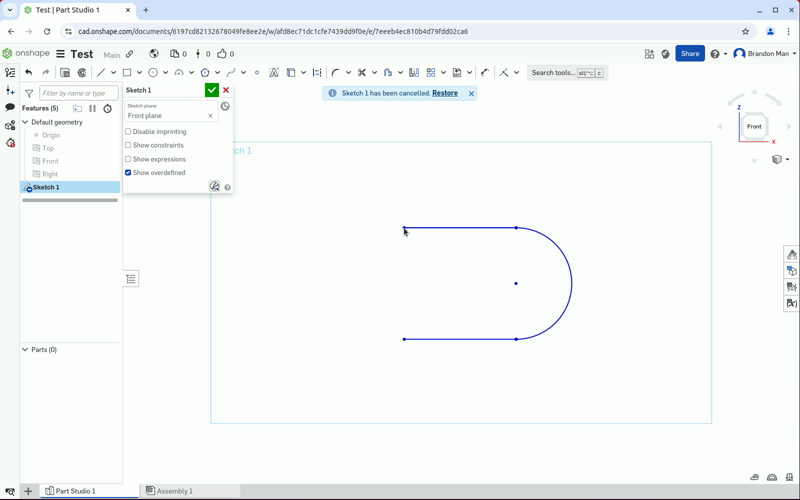
mouse_move(404, 227)
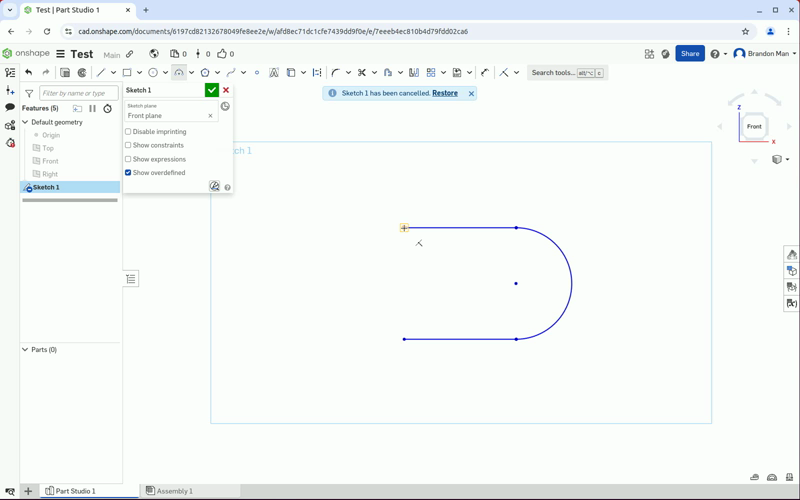
click(404, 227)
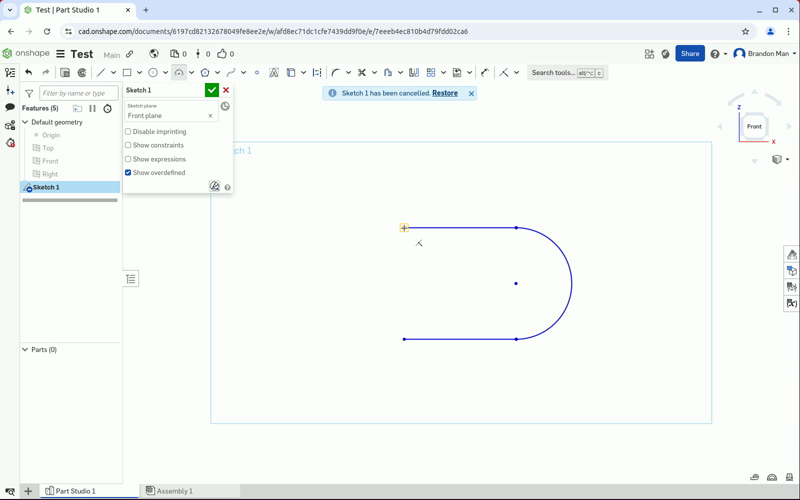
mouse_move(404, 339)
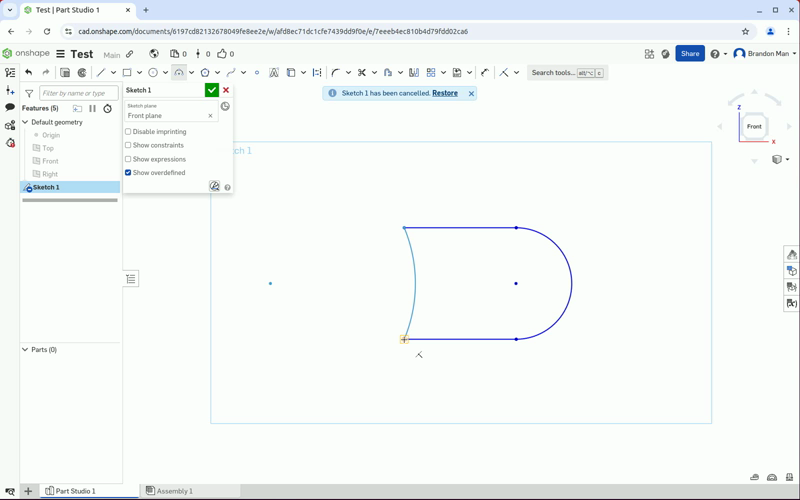
click(404, 339)
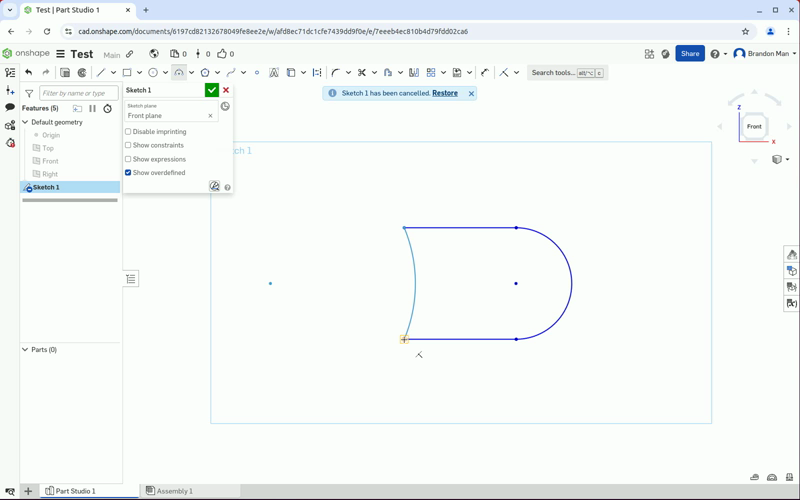
key_down(shift)
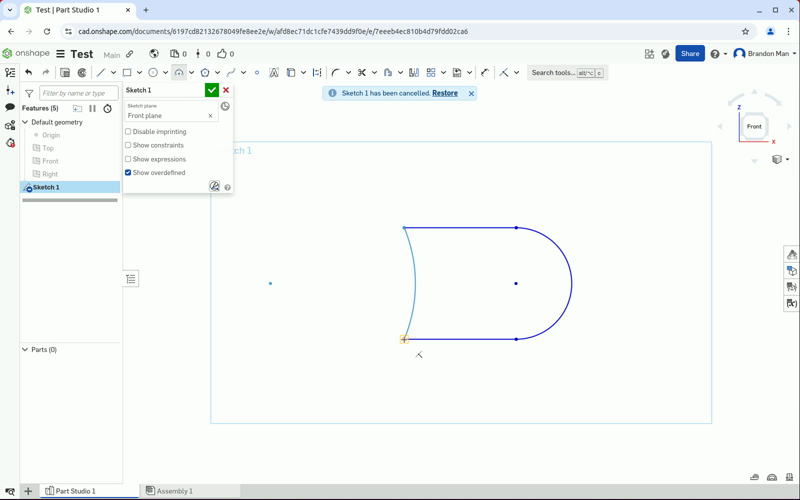
mouse_move(348, 283)
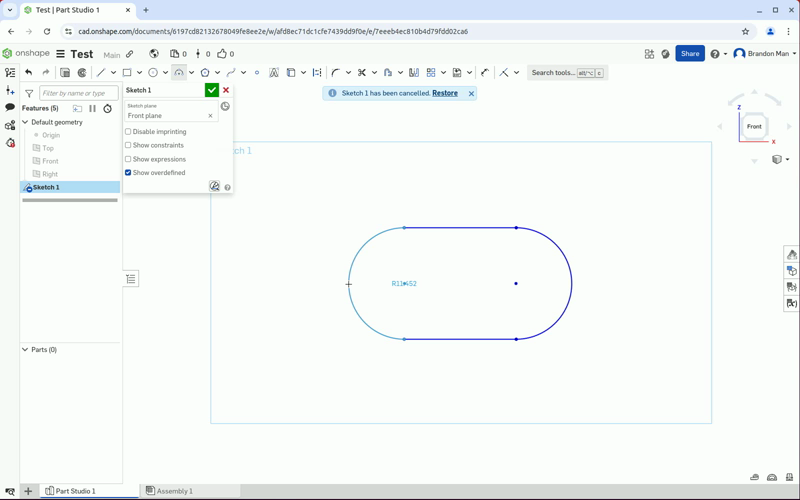
click(348, 283)
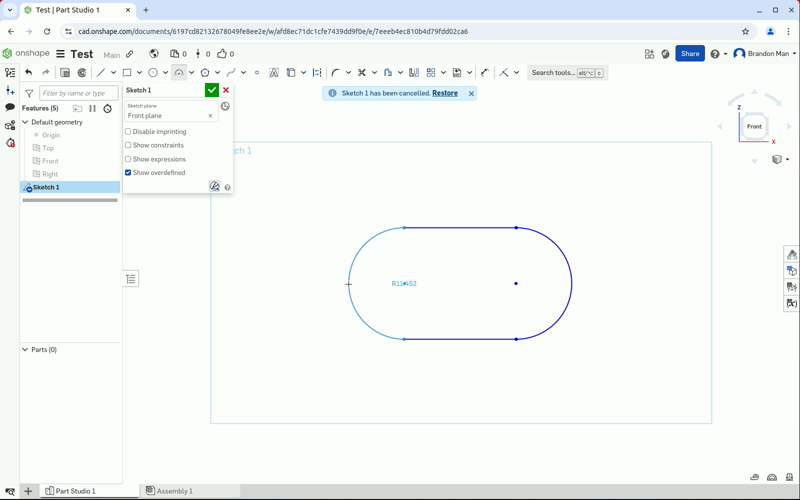
key_up(shift)
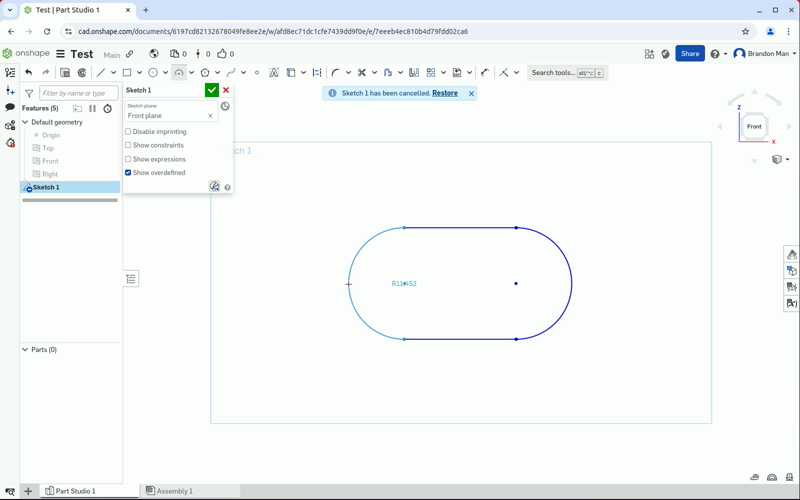
key(esc)
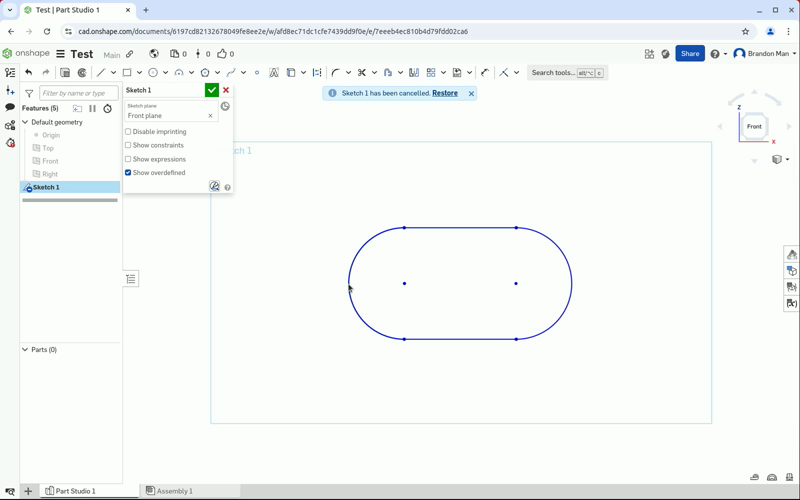
key(c)
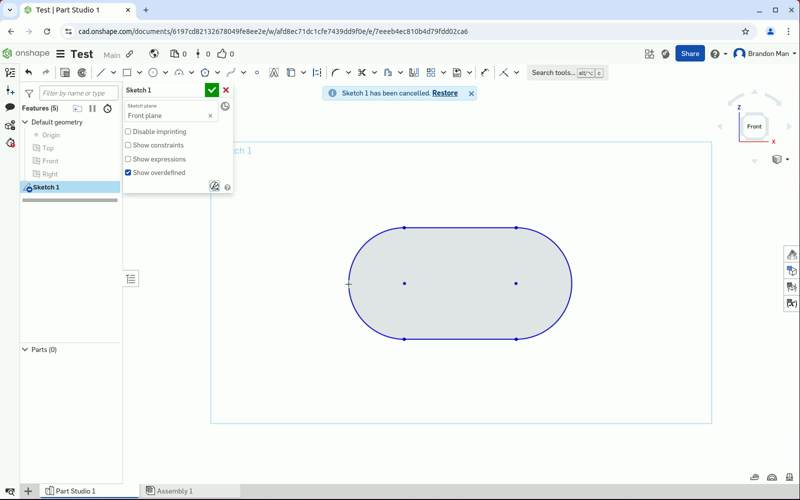
key_down(shift)
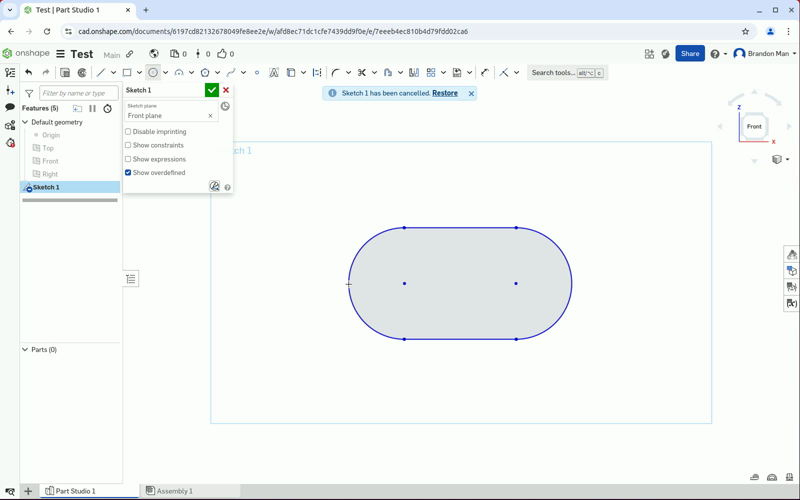
mouse_move(404, 282)
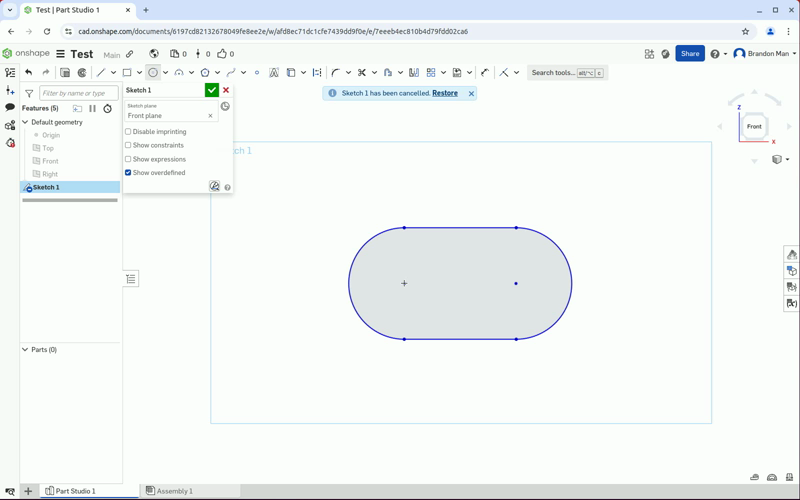
scroll(6)
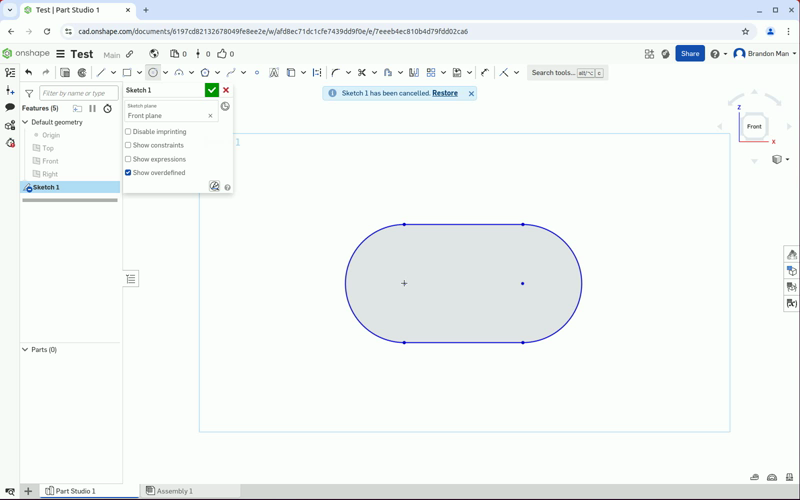
scroll(6)
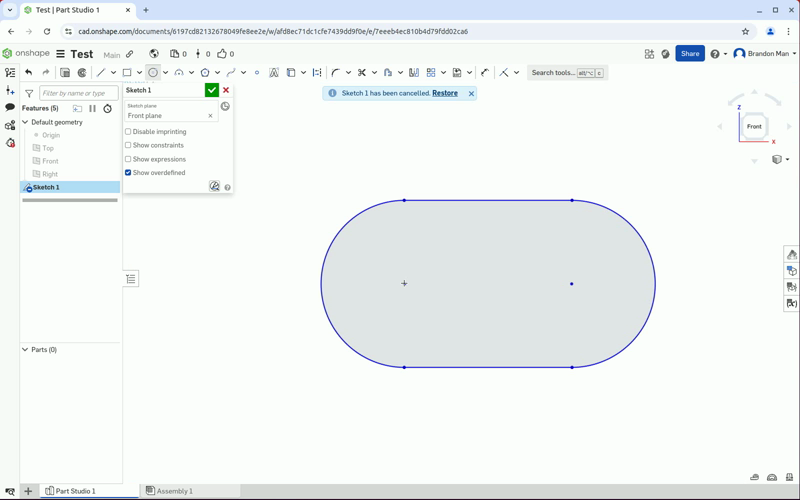
scroll(6)
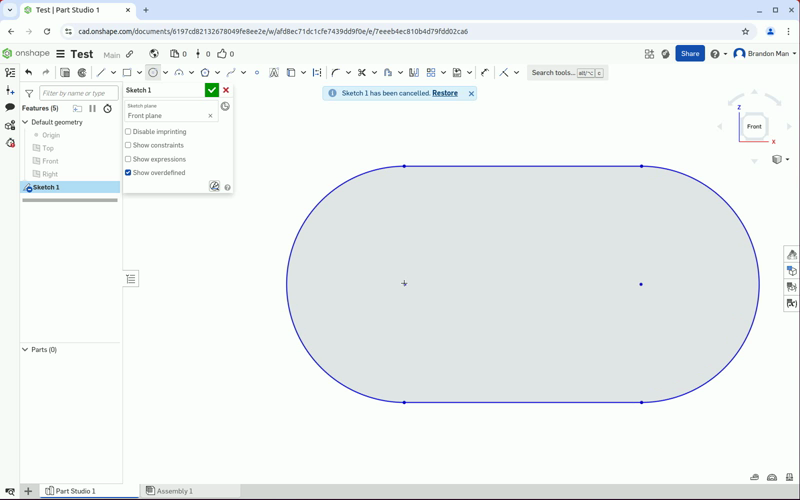
scroll(6)
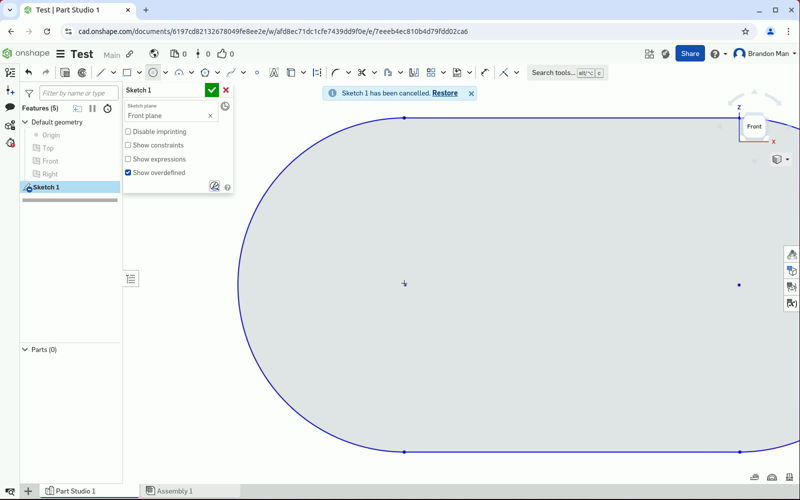
scroll(6)
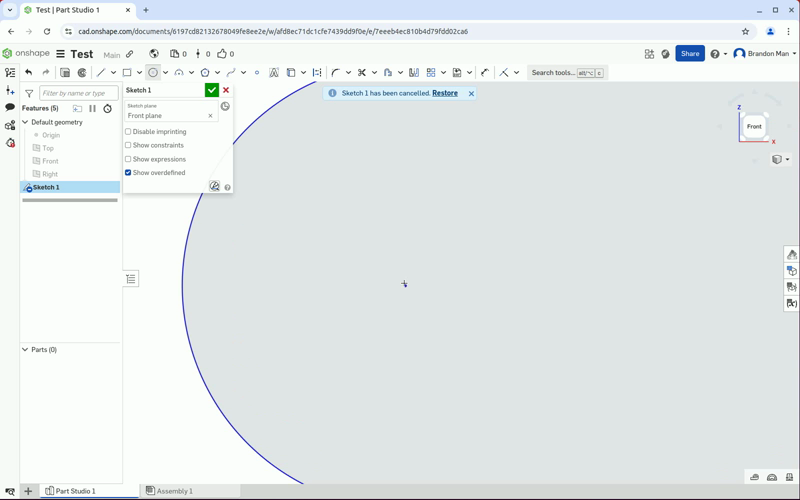
scroll(6)
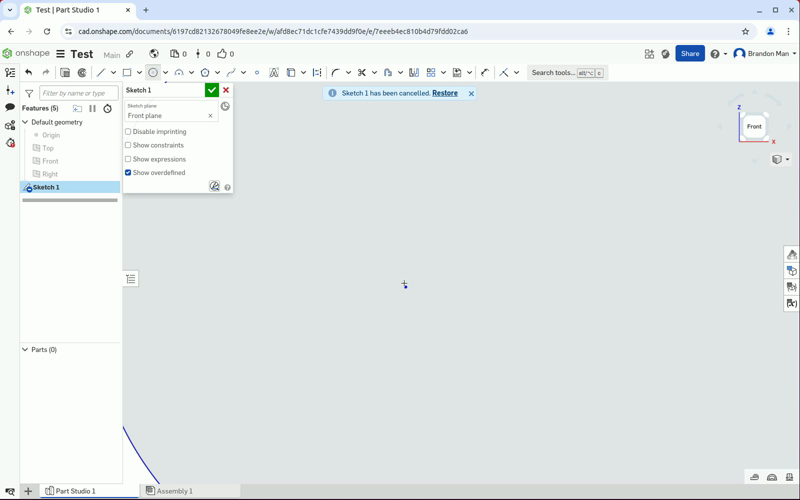
scroll(6)
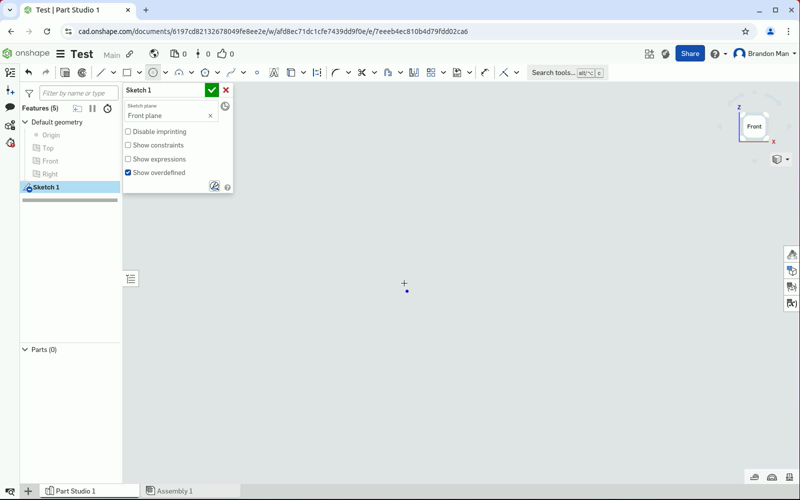
click(404, 282)
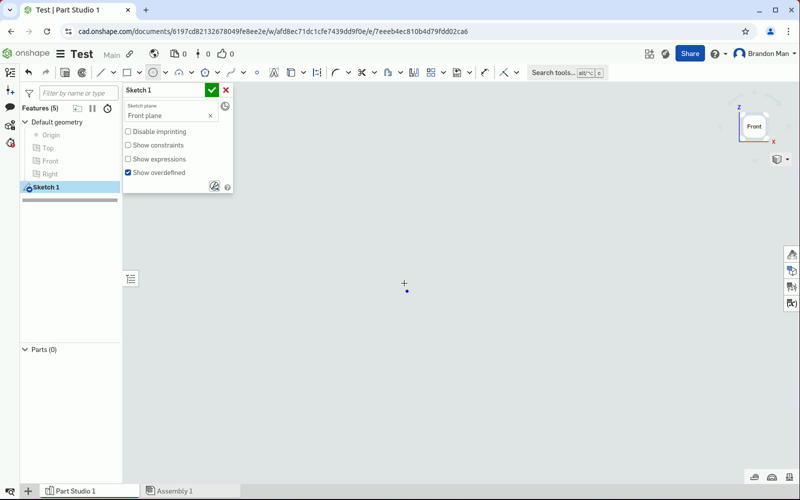
scroll(-6)
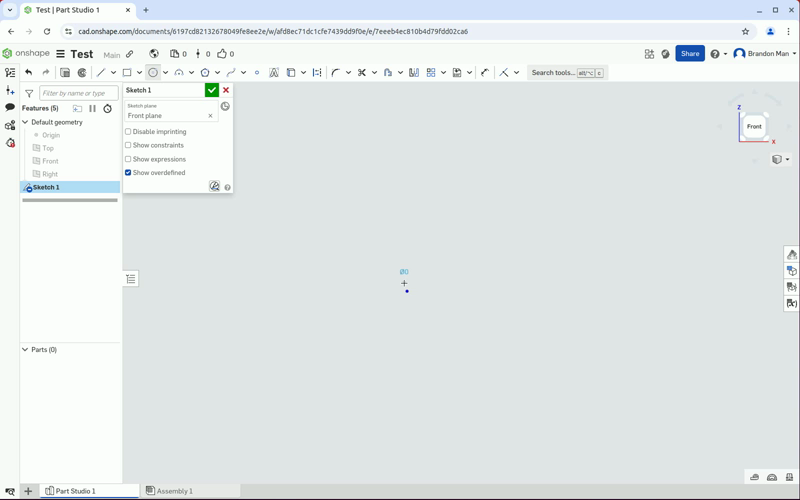
scroll(-6)
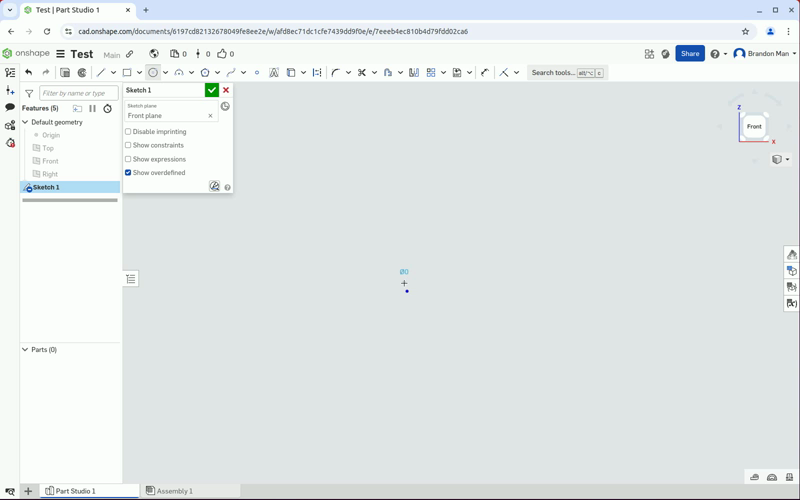
scroll(-6)
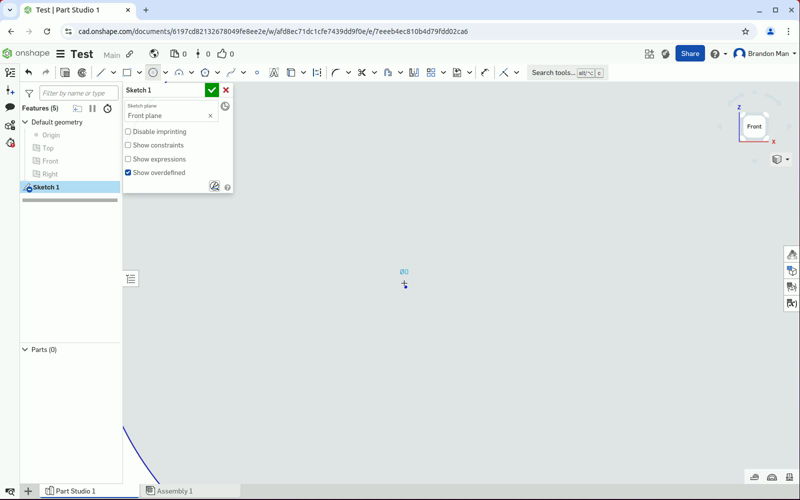
scroll(-6)
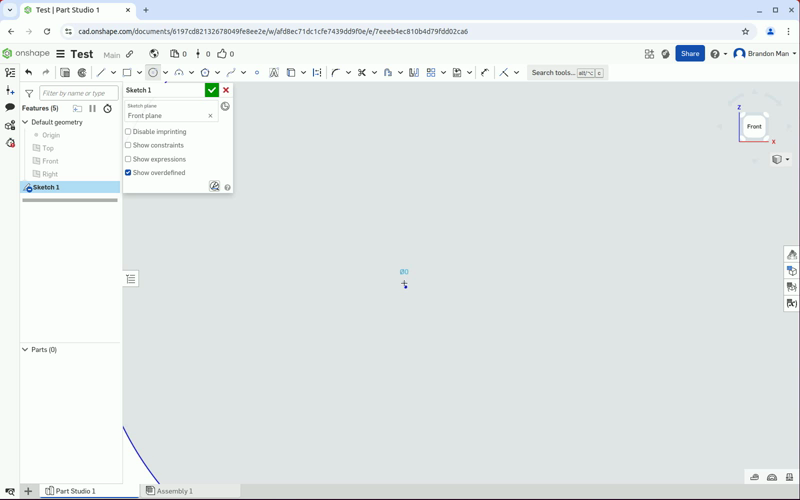
scroll(-6)
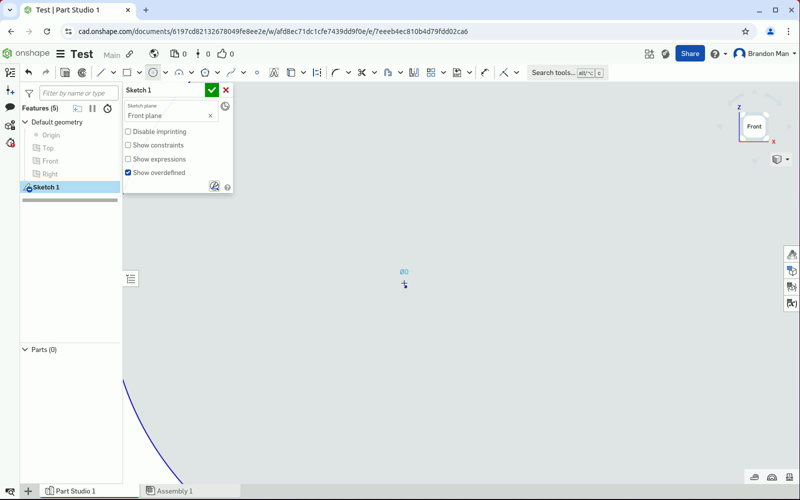
scroll(-6)
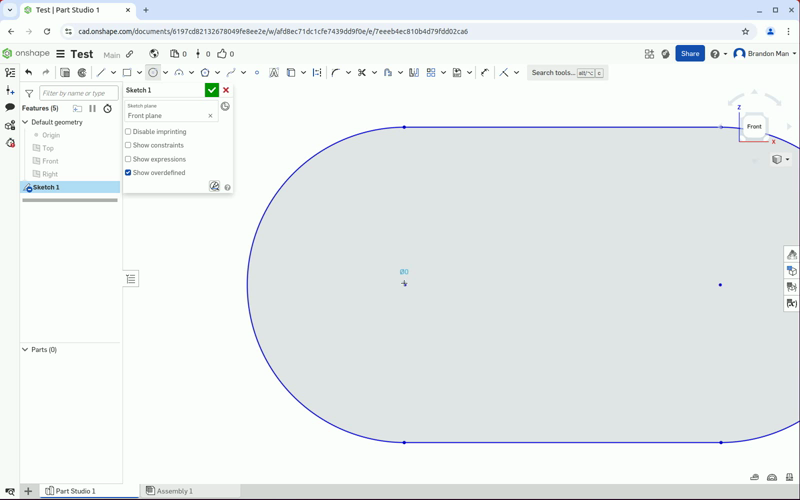
scroll(-6)
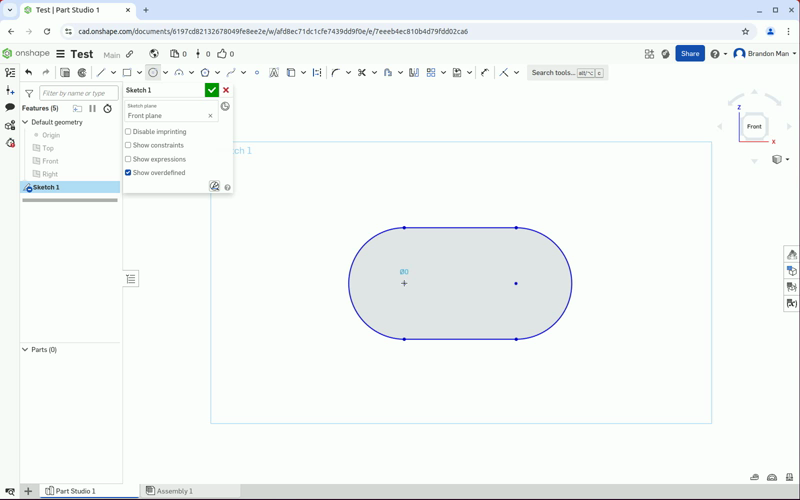
key_up(shift)
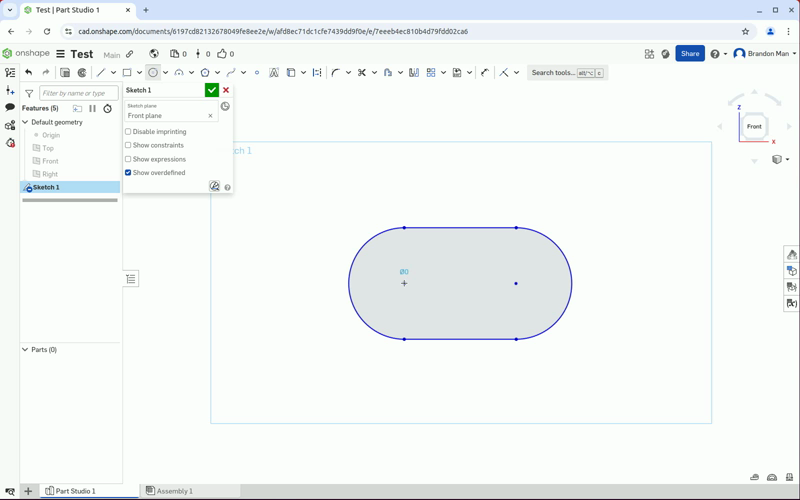
mouse_move(423, 282)
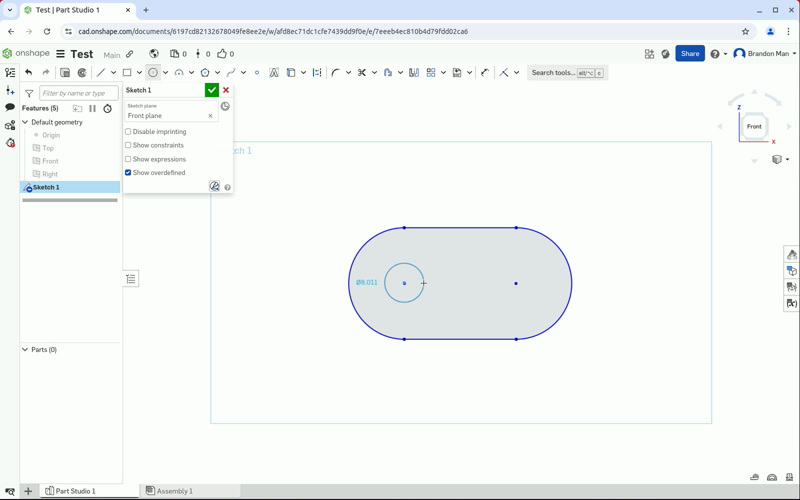
click(423, 282)
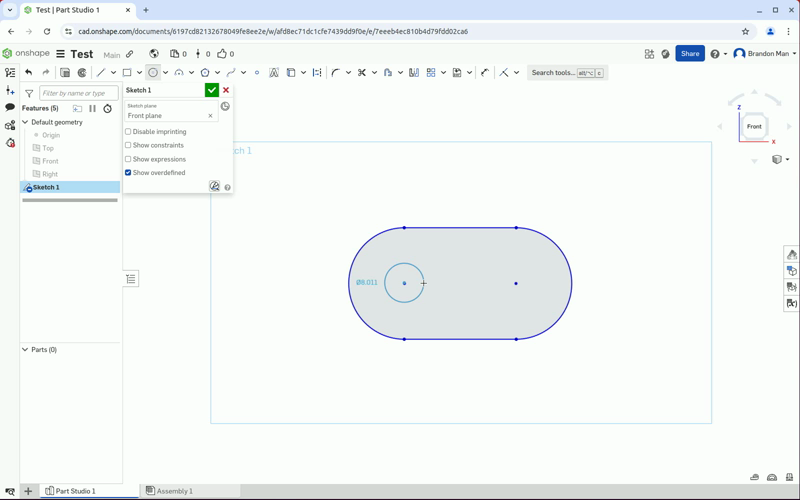
key(esc)
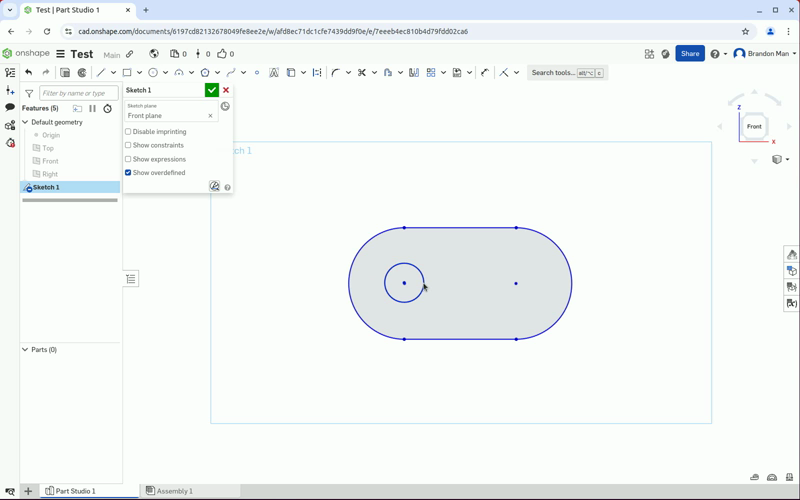
key(c)
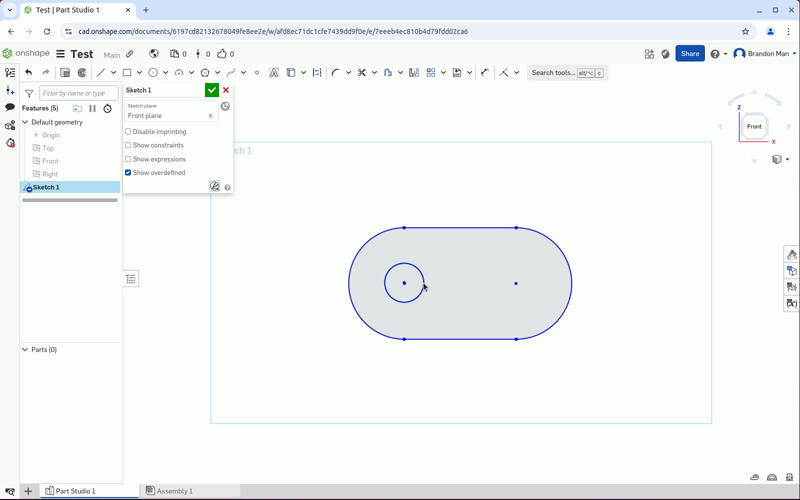
key_down(shift)
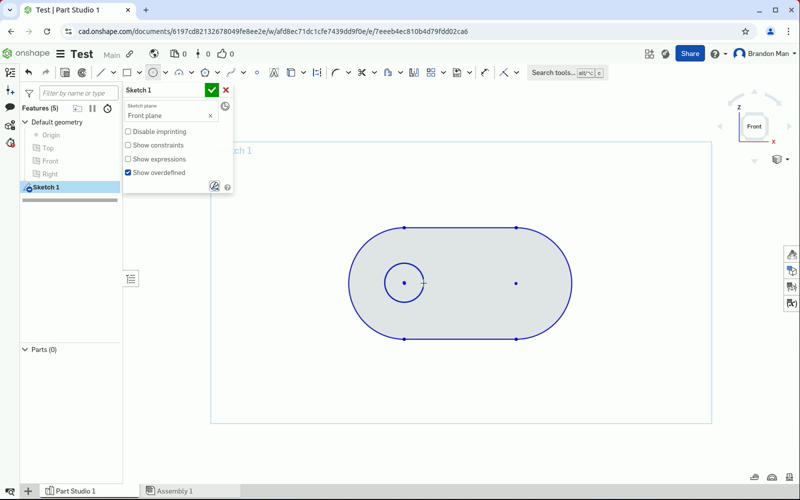
mouse_move(516, 282)
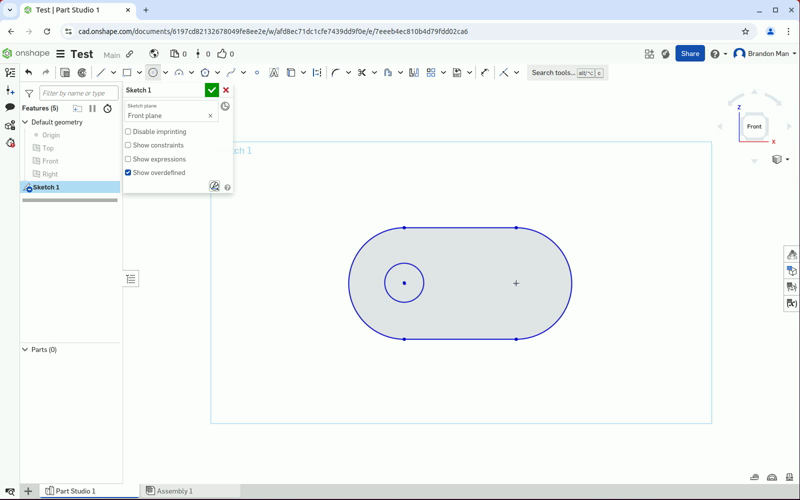
scroll(6)
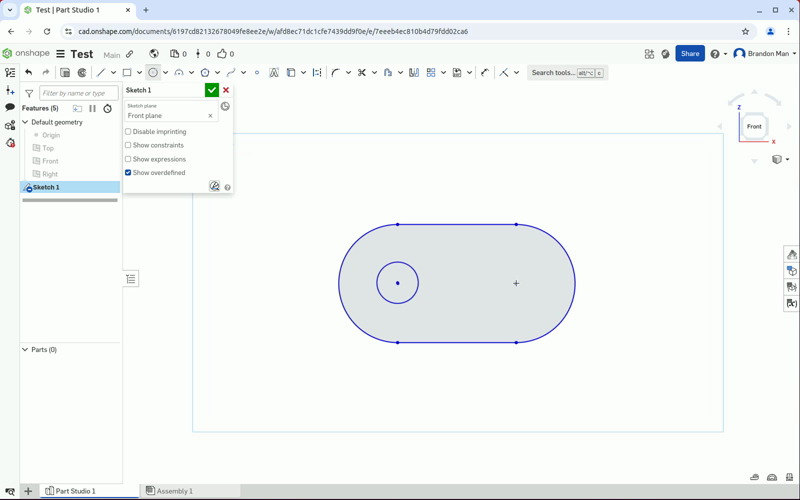
scroll(6)
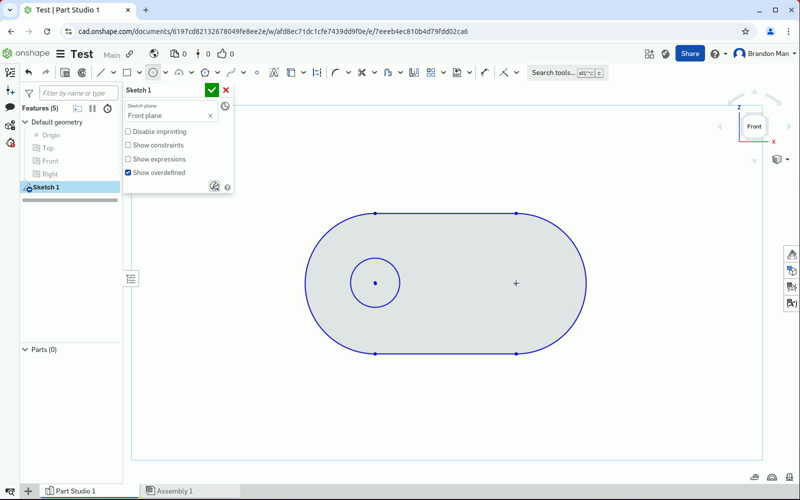
scroll(6)
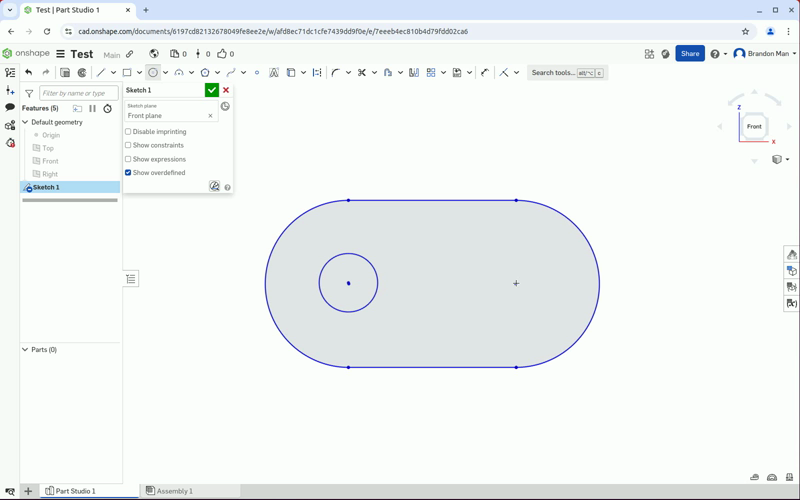
scroll(6)
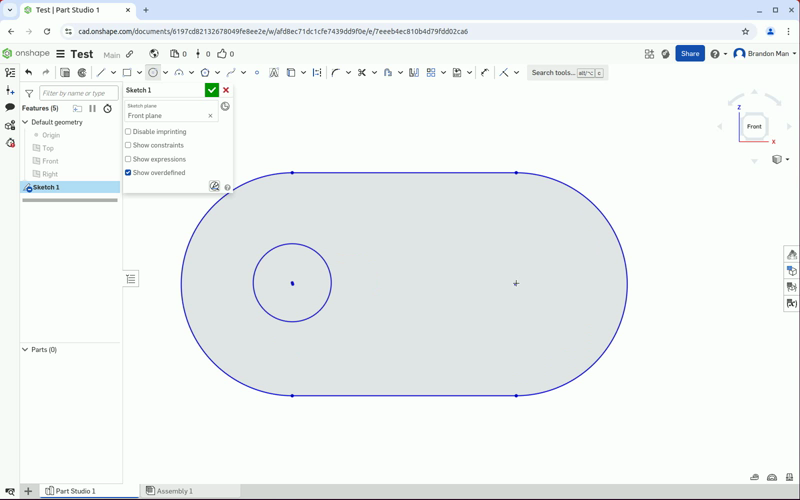
scroll(6)
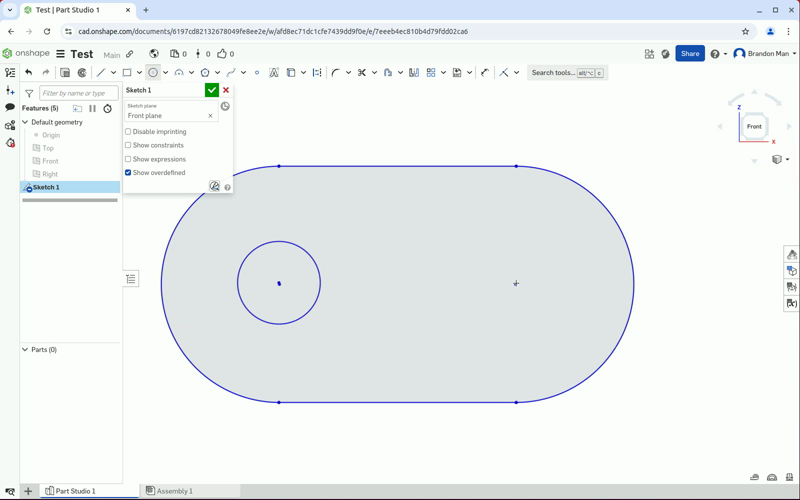
scroll(6)
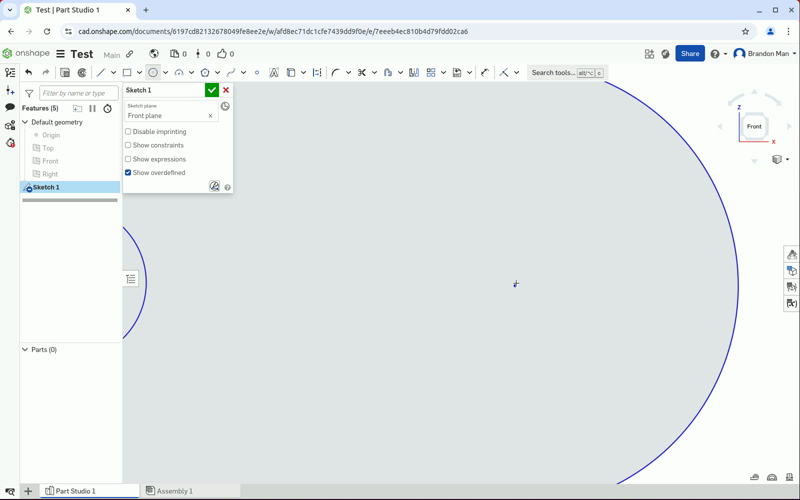
scroll(6)
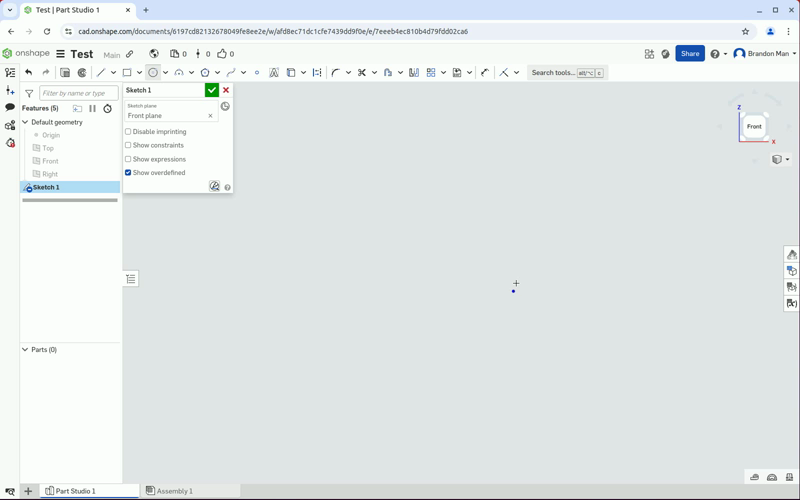
click(516, 282)
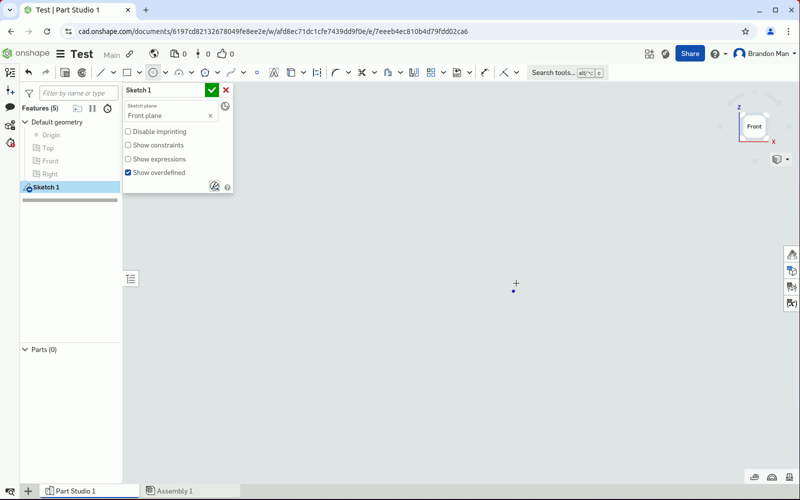
scroll(-6)
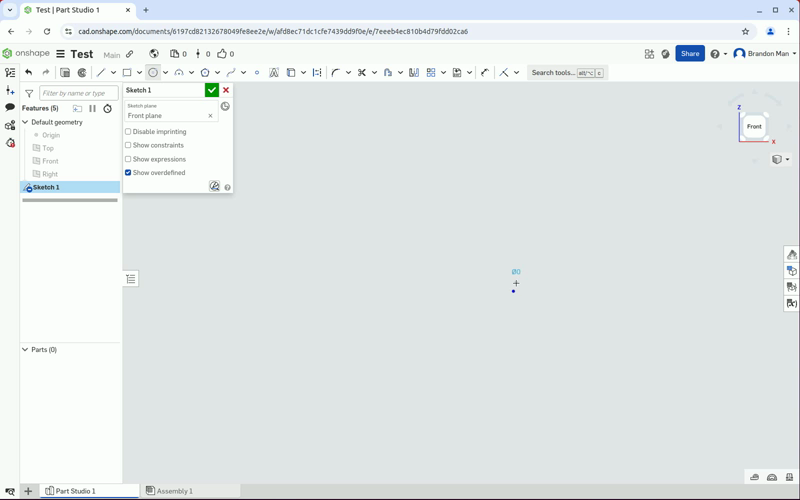
scroll(-6)
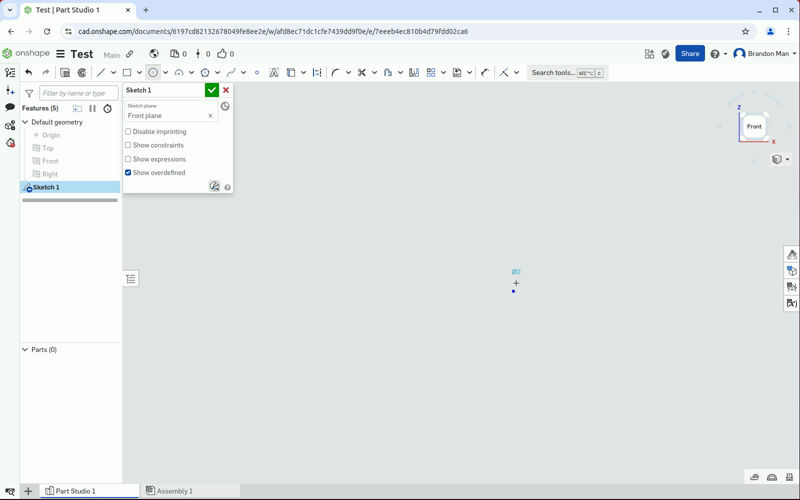
scroll(-6)
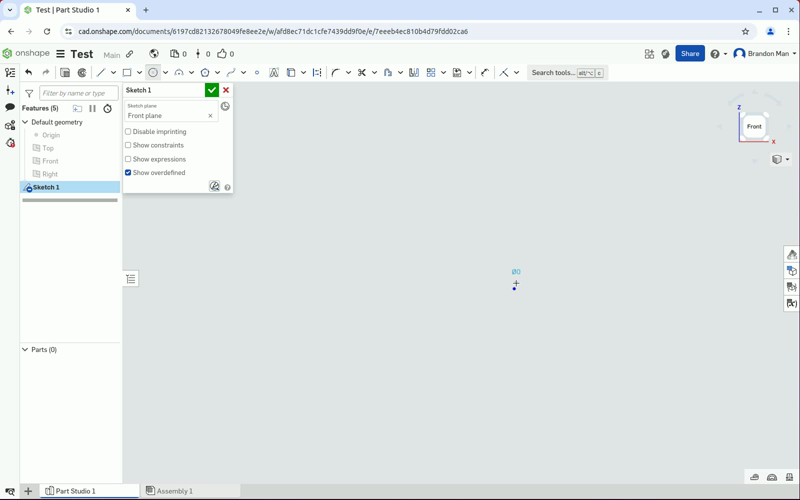
scroll(-6)
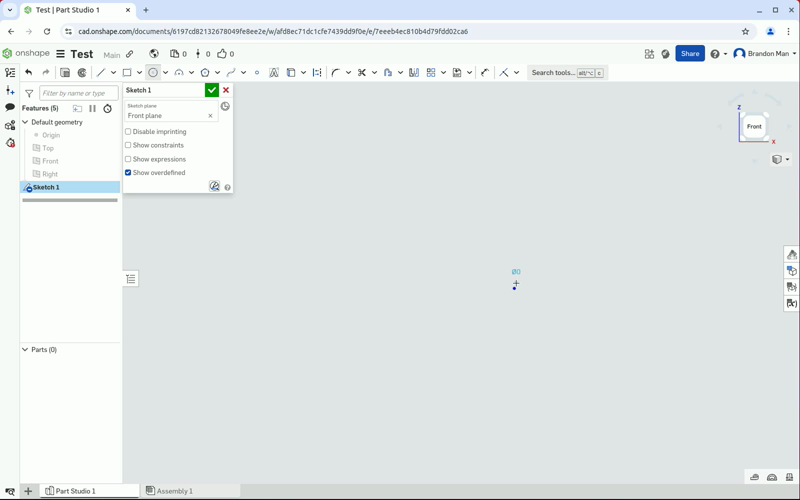
scroll(-6)
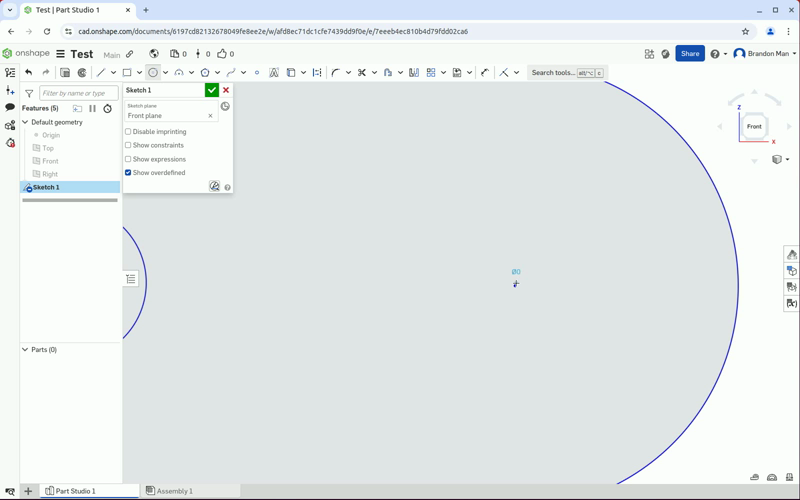
scroll(-6)
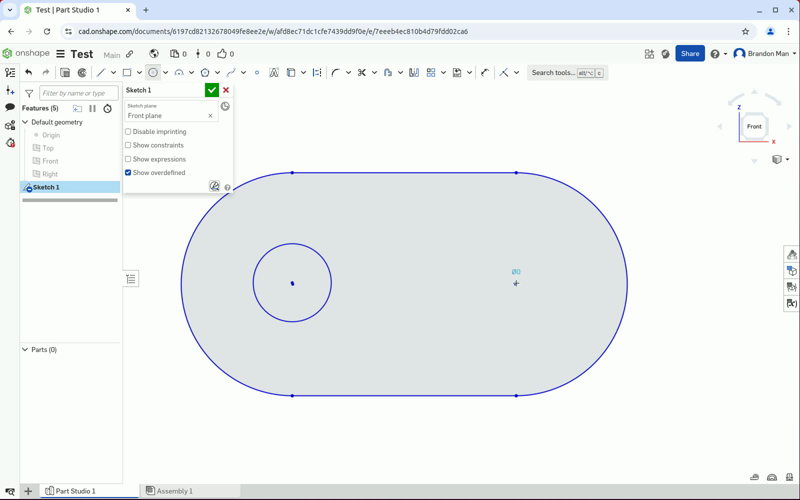
scroll(-6)
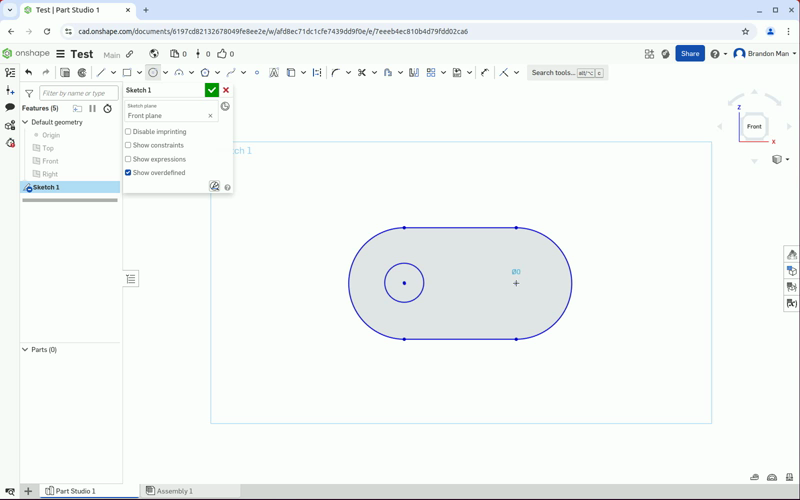
key_up(shift)
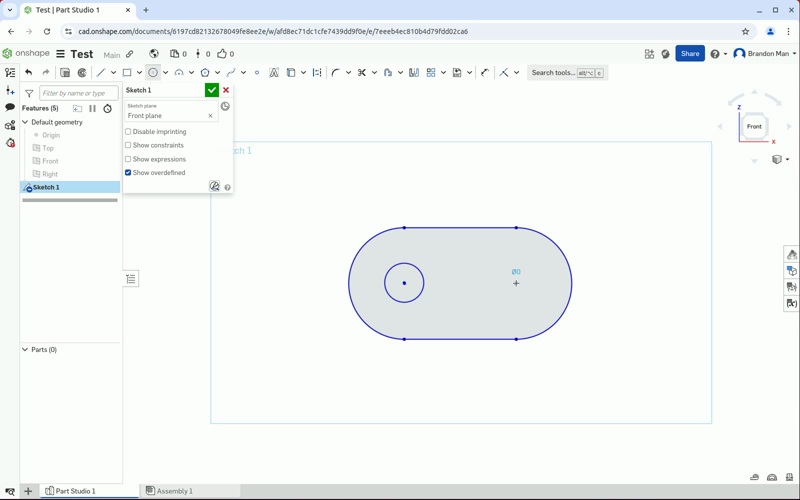
mouse_move(535, 282)
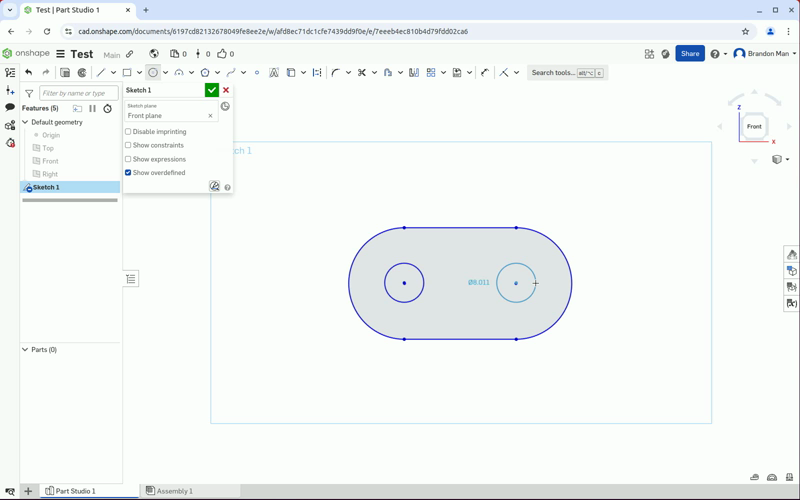
click(535, 282)
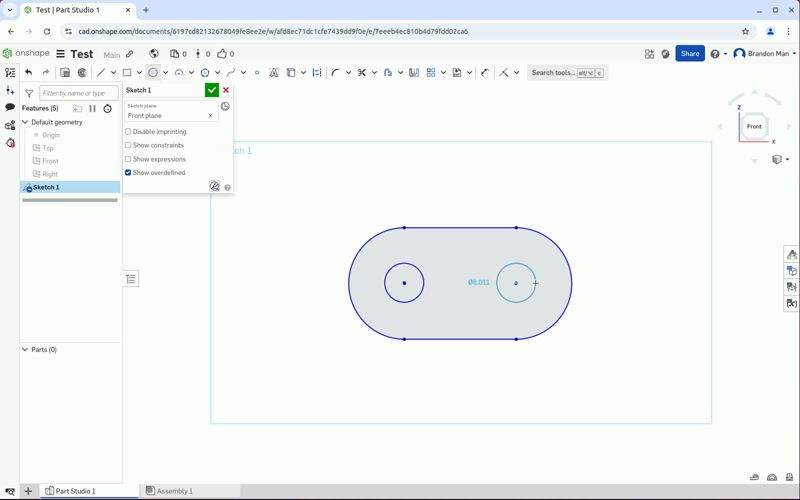
key(esc)
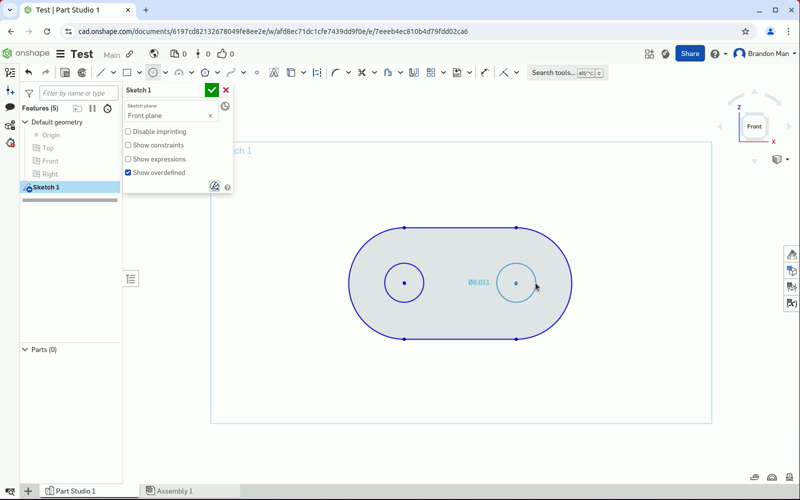
mouse_move(451, 321)
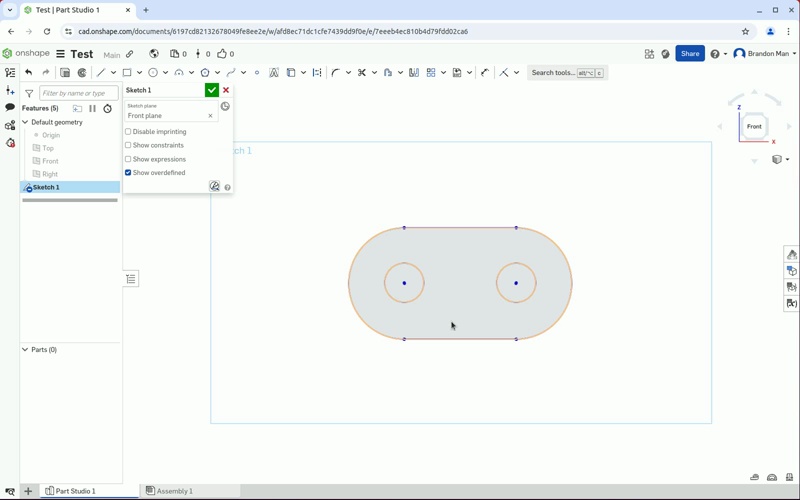
click(451, 321)
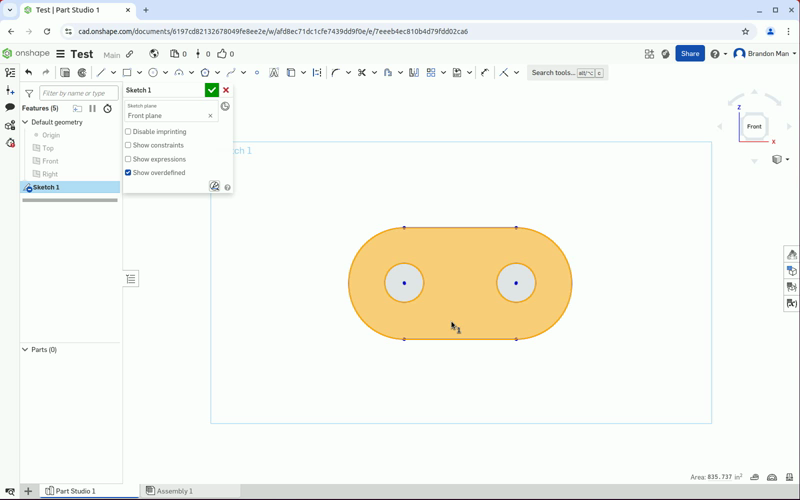
mouse_move(73, 352)
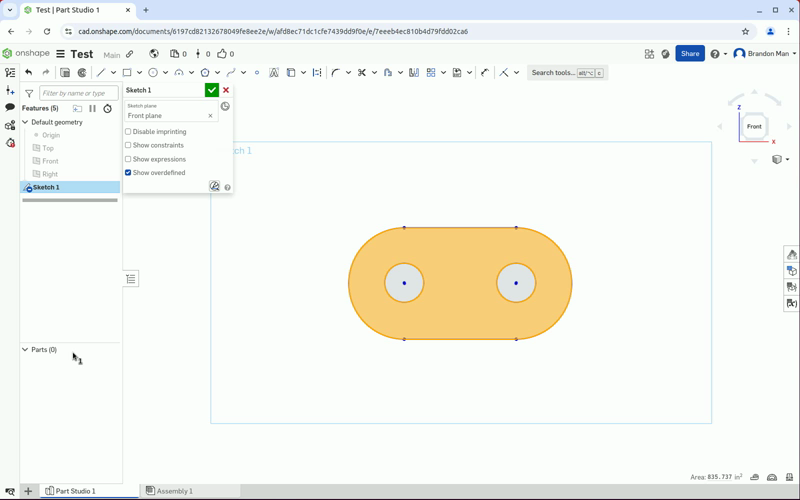
key(shift+y)
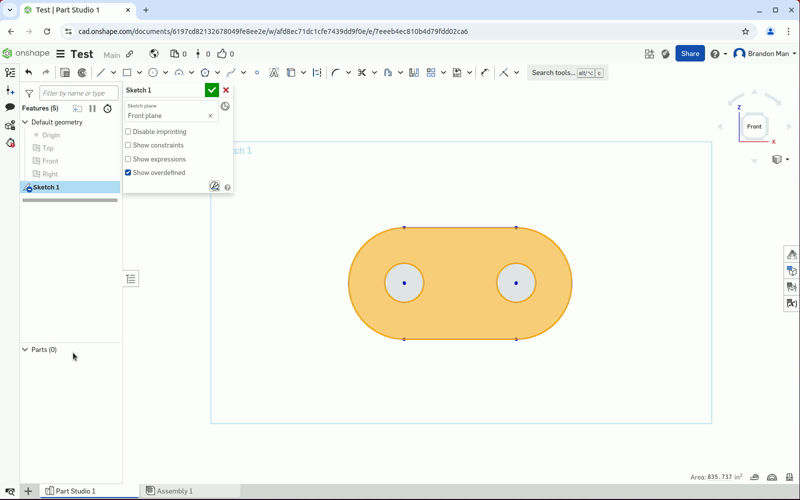
key(shift+e)
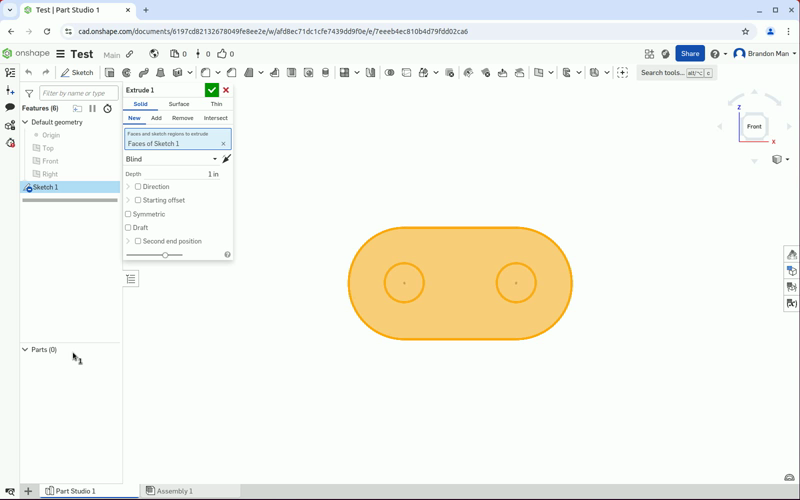
mouse_move(143, 106)
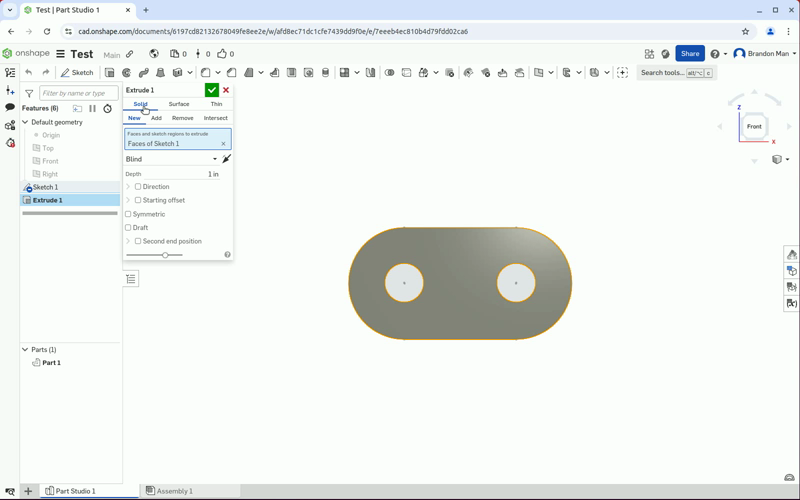
click(143, 106)
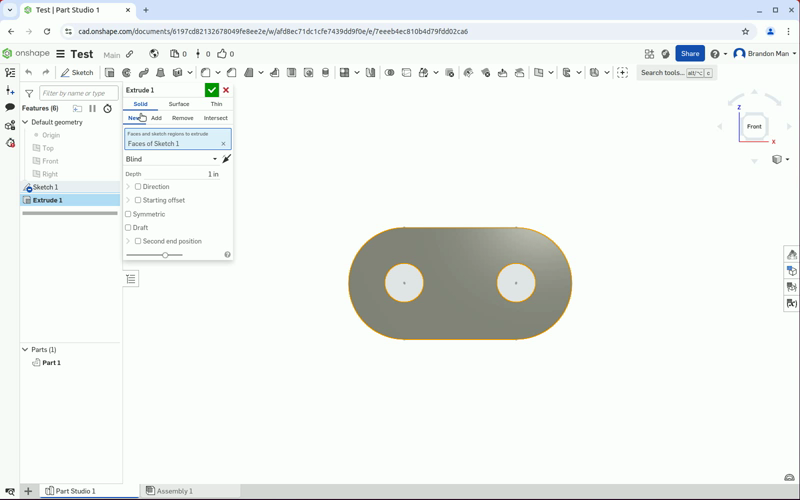
mouse_move(137, 120)
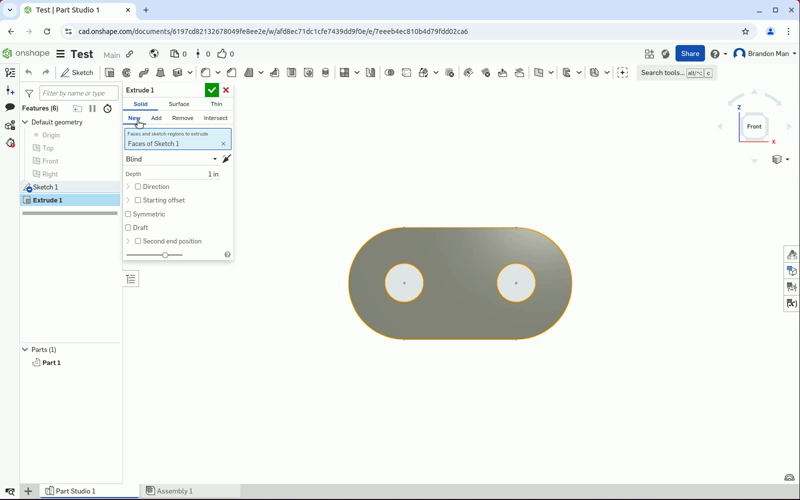
click(137, 120)
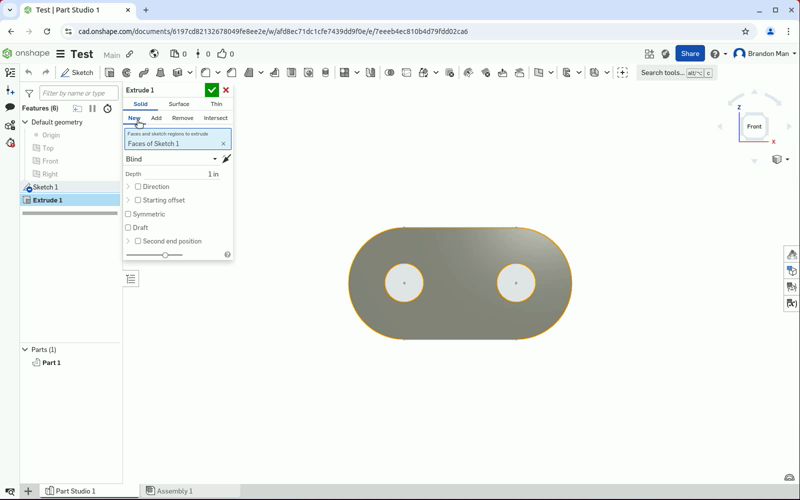
key(tab, 4)
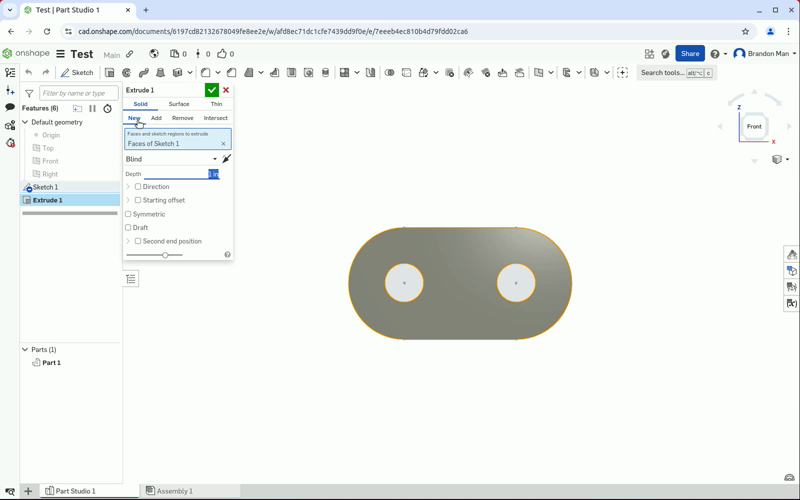
text(3.851)
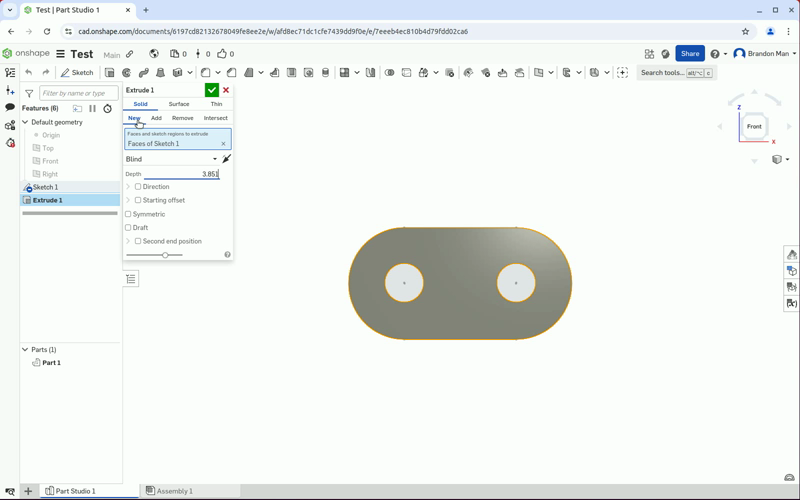
key(enter)
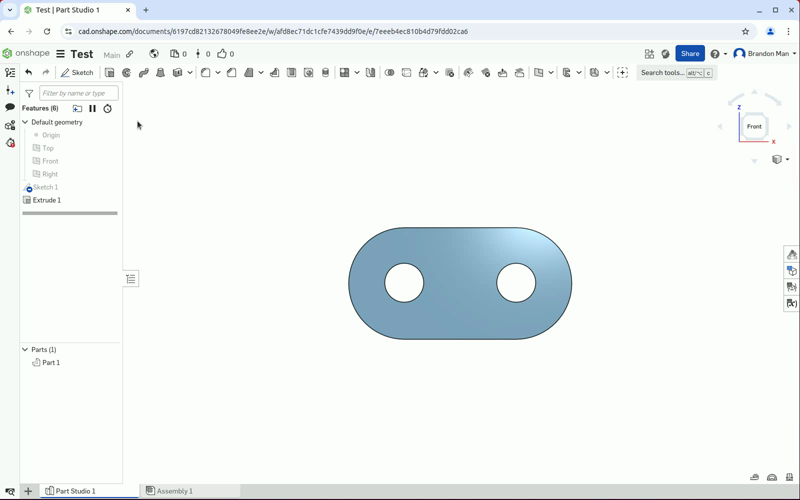
key(shift+h)
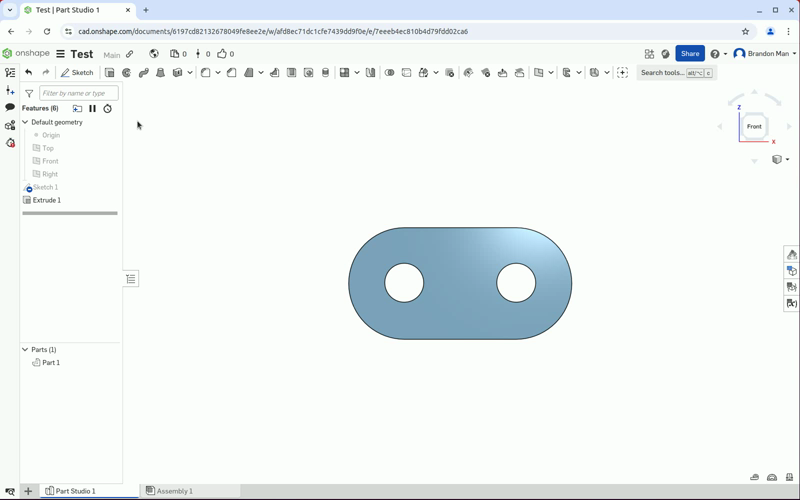
key(shift+h)
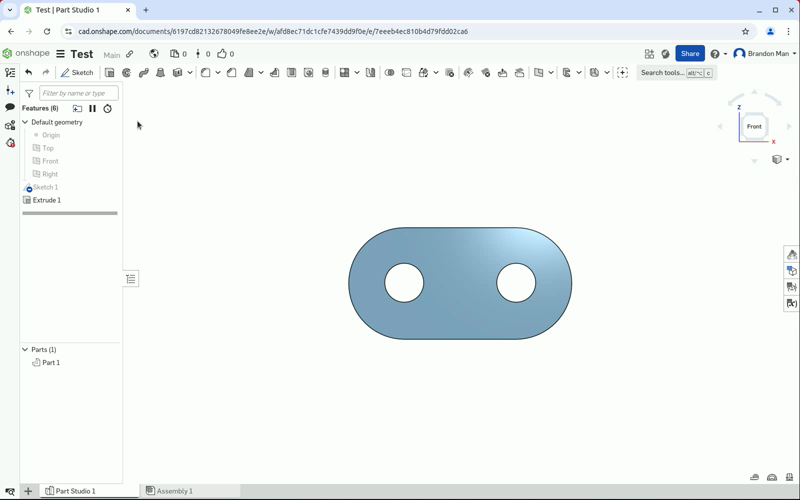
mouse_move(73, 189)
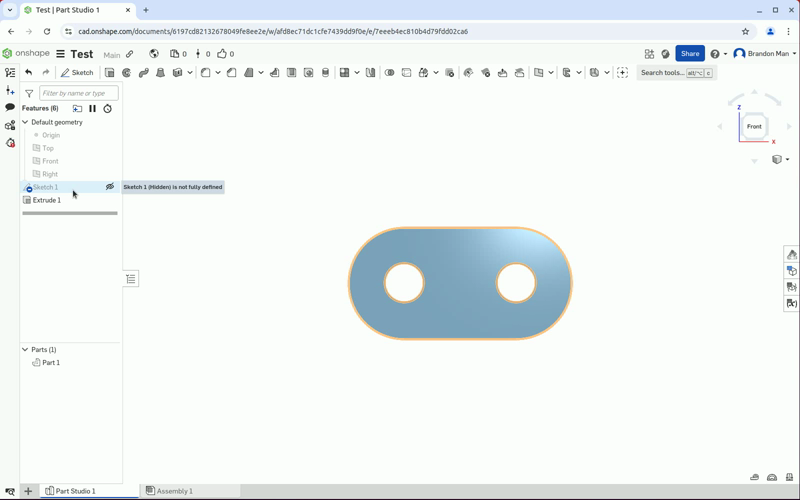
click(73, 189)
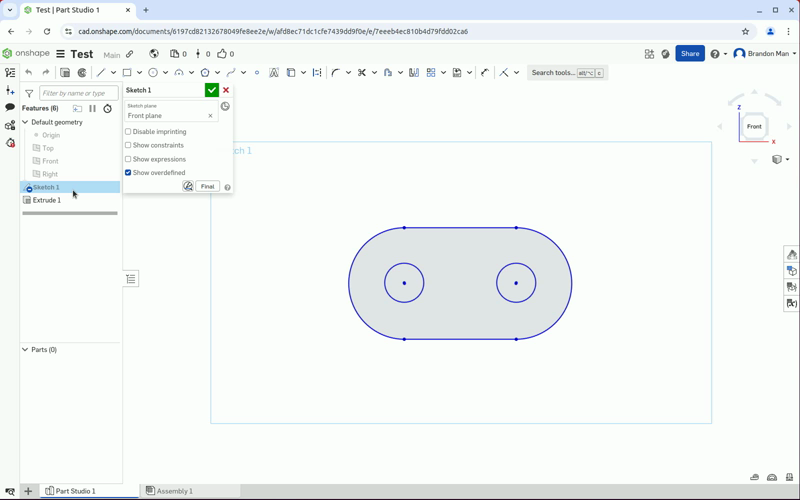
mouse_move(229, 92)
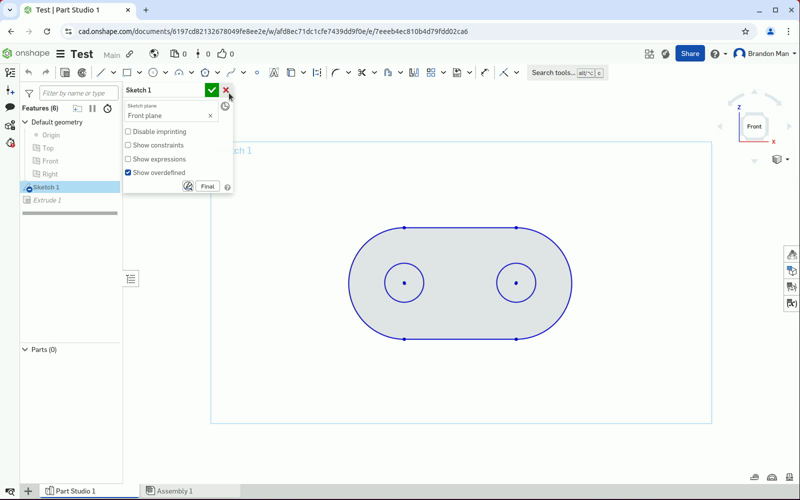
click(229, 92)
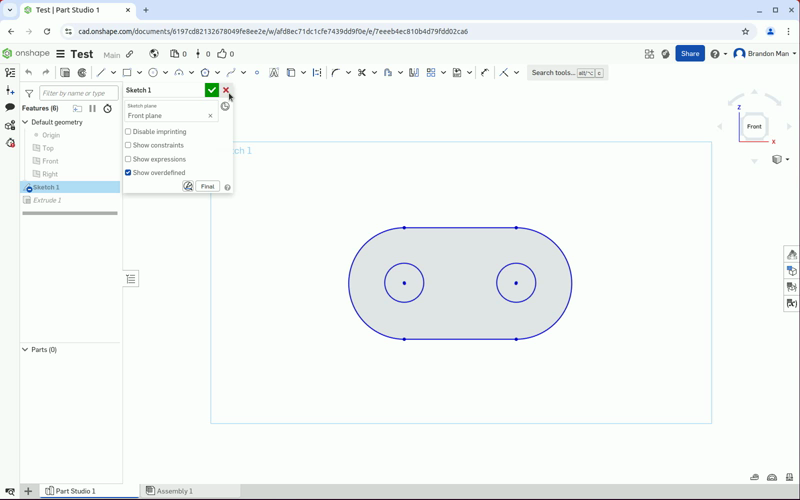
key(shift+s)
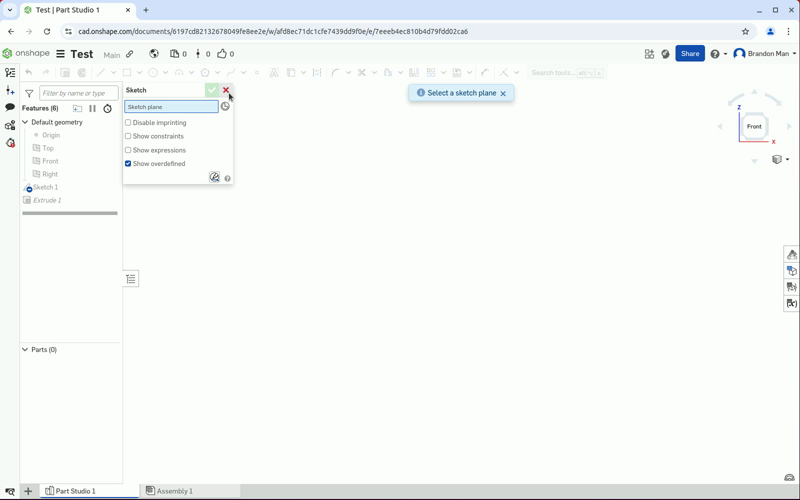
mouse_move(73, 163)
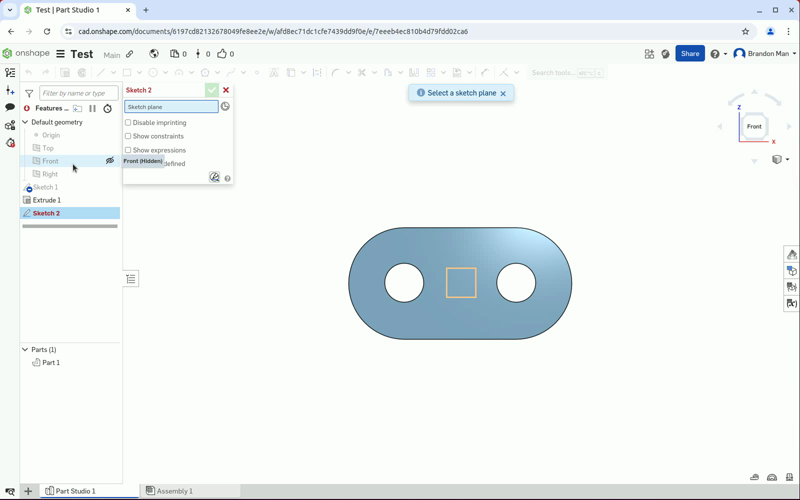
click(73, 163)
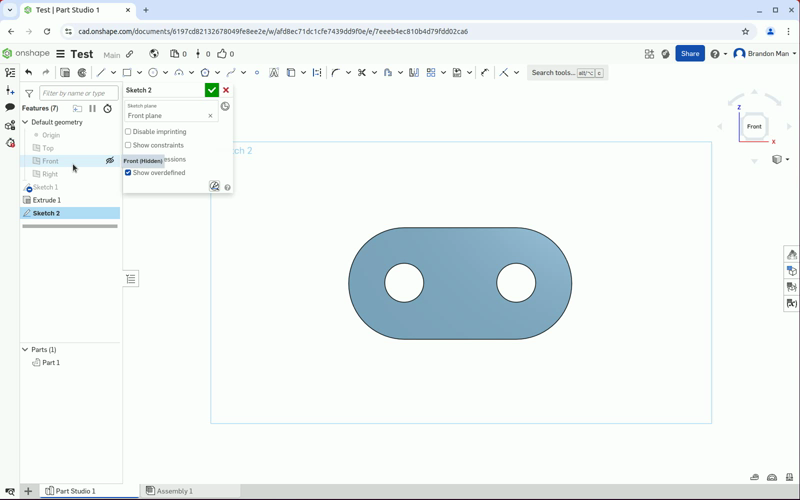
mouse_move(73, 352)
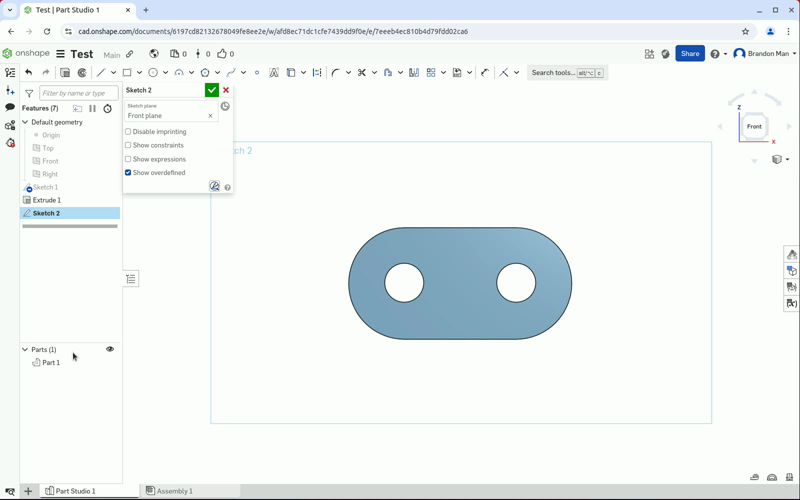
key(y)
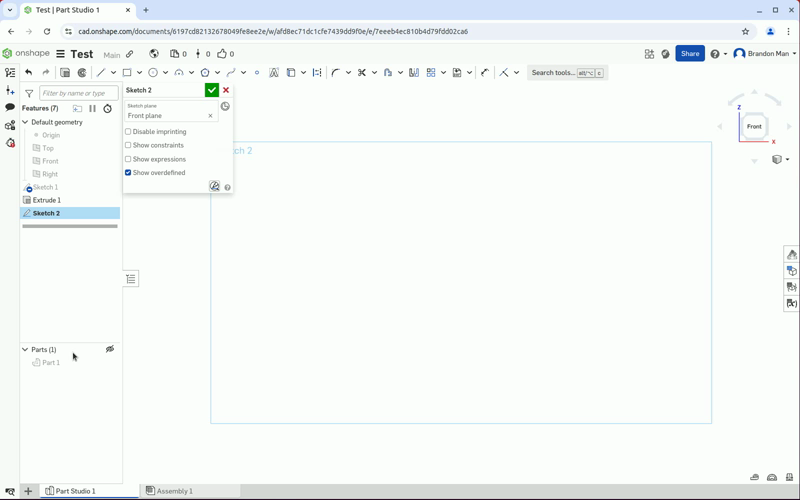
key(c)
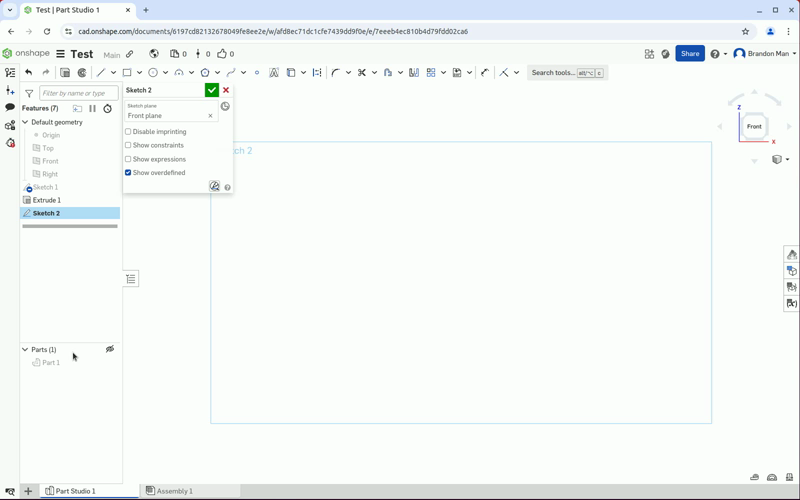
key_down(shift)
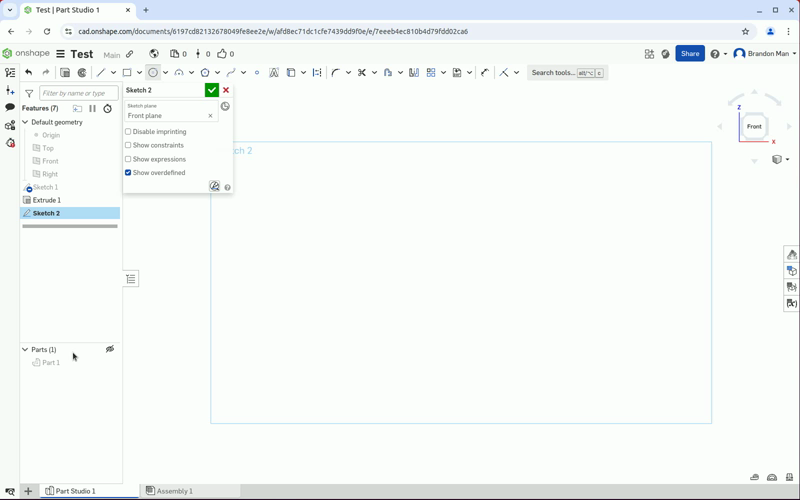
mouse_move(405, 282)
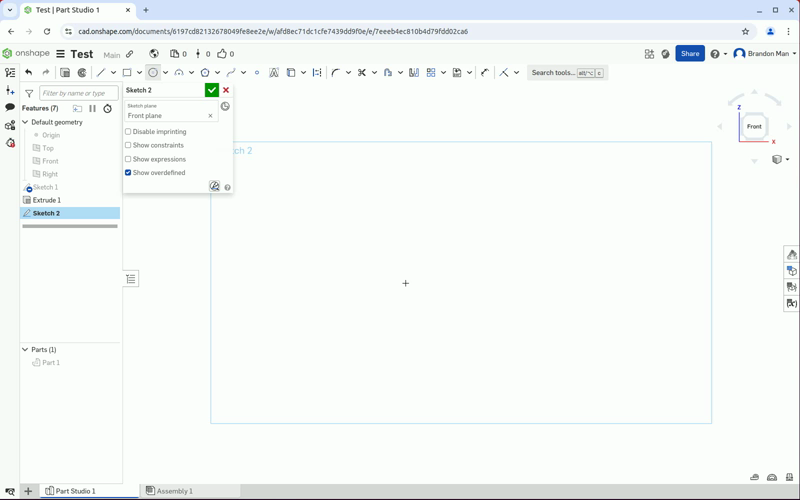
click(405, 282)
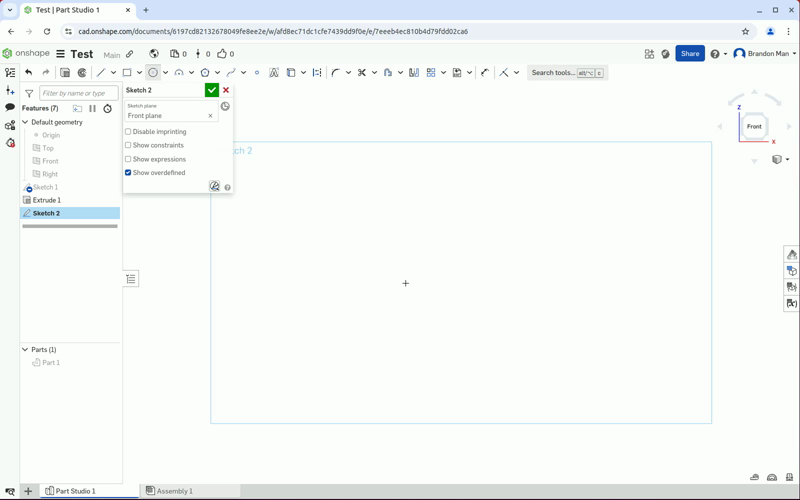
key_up(shift)
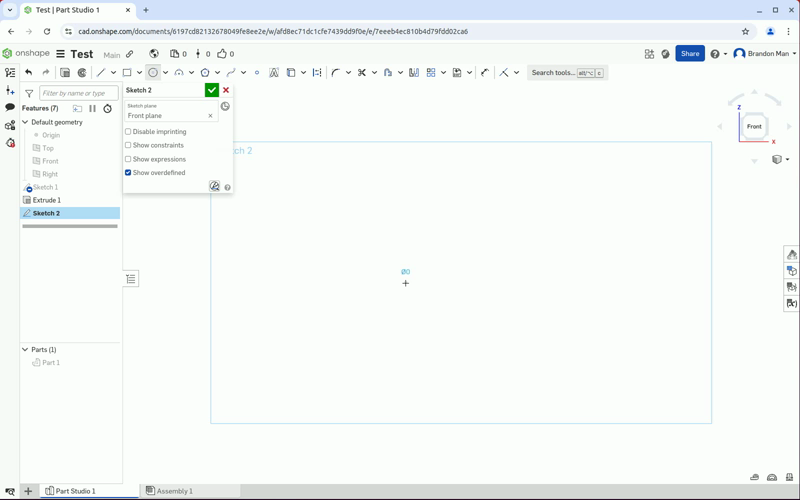
mouse_move(413, 282)
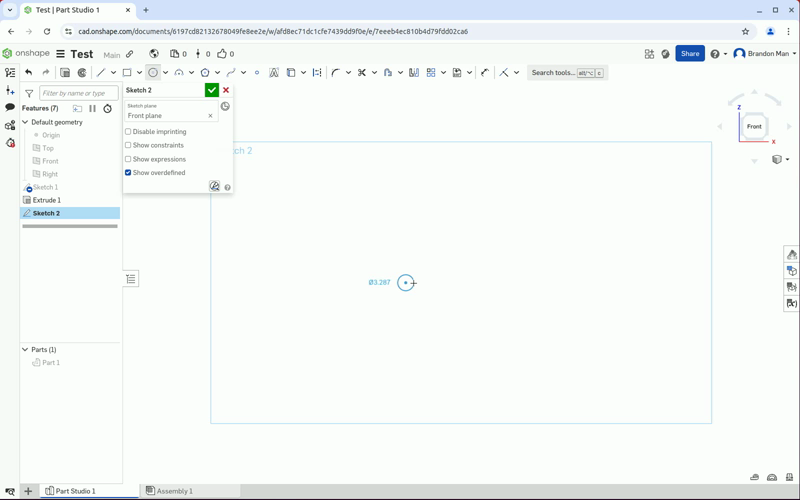
click(413, 282)
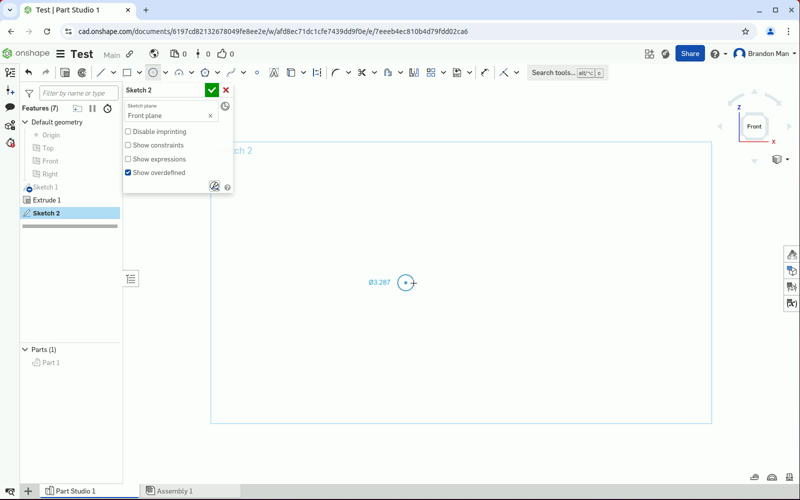
key(esc)
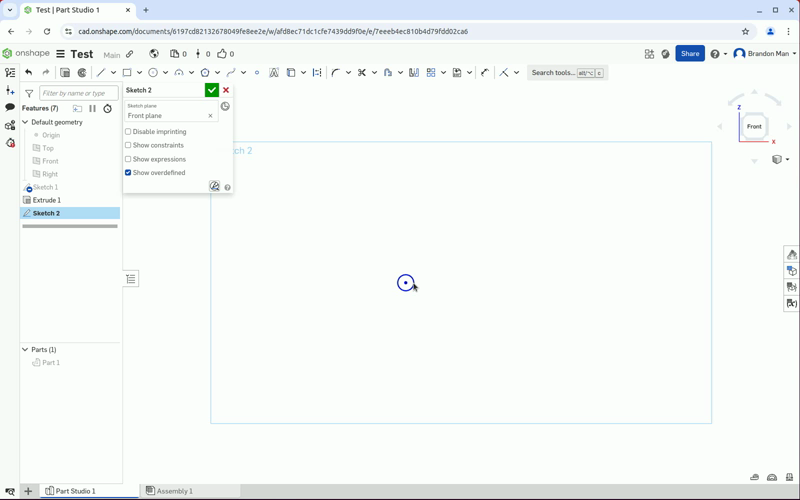
mouse_move(406, 276)
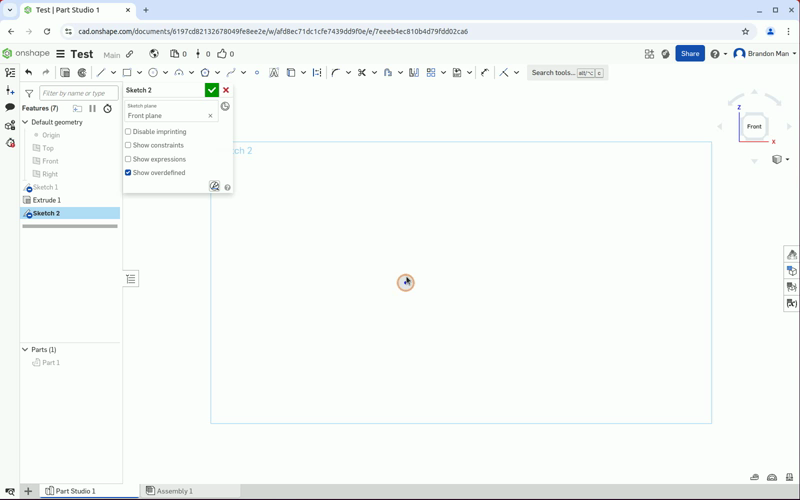
scroll(6)
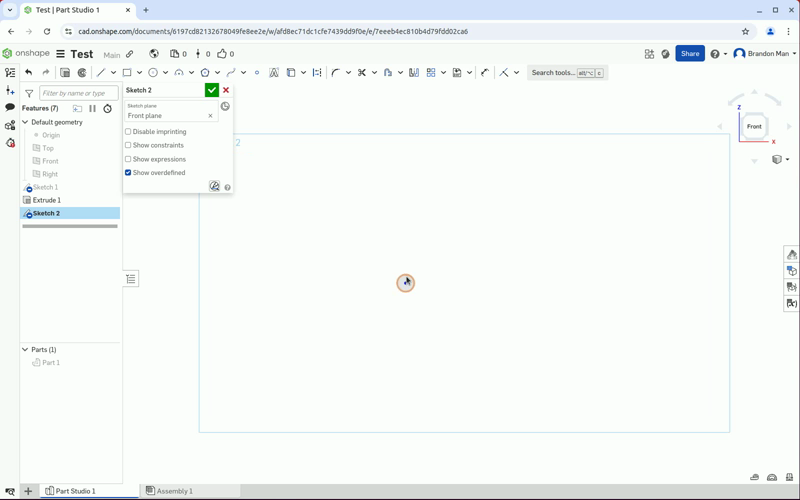
scroll(6)
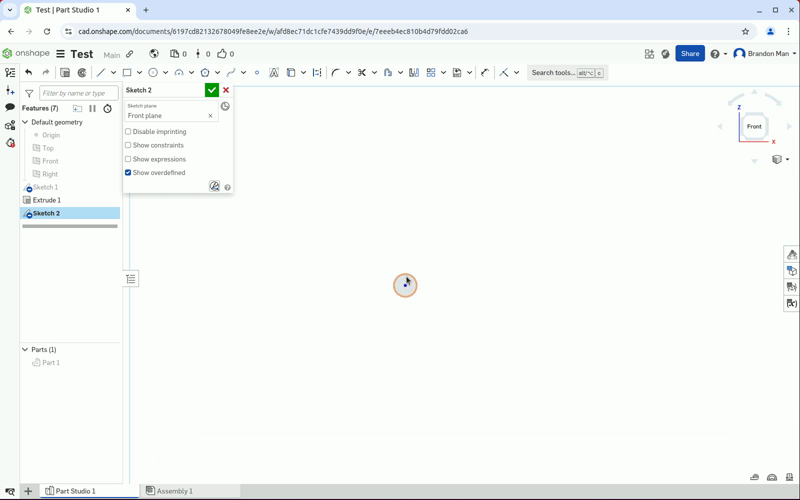
scroll(6)
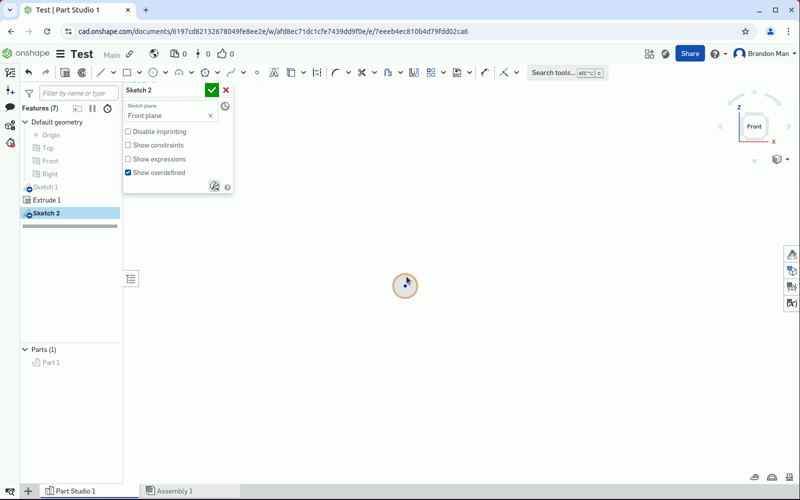
scroll(6)
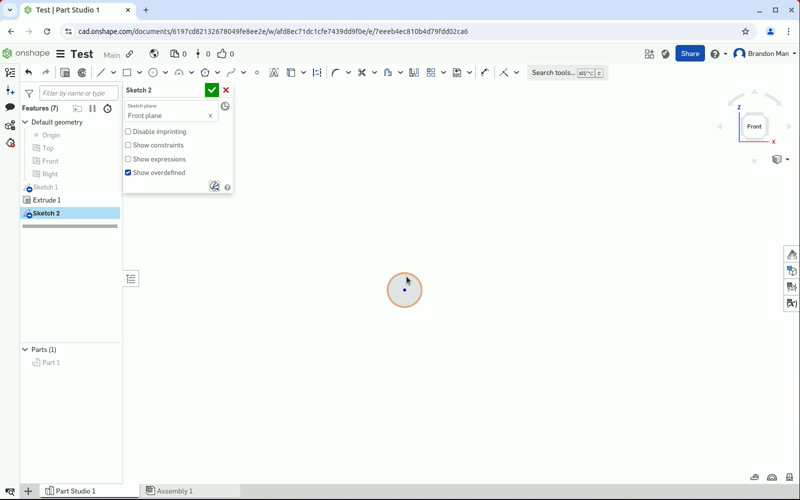
scroll(6)
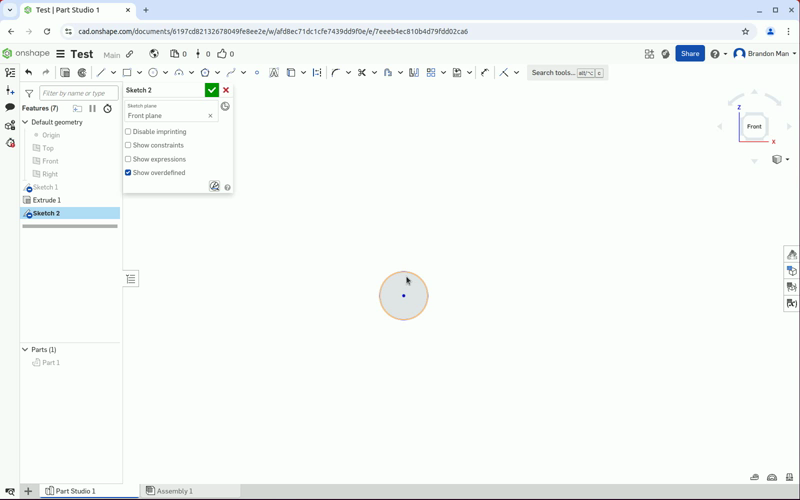
scroll(6)
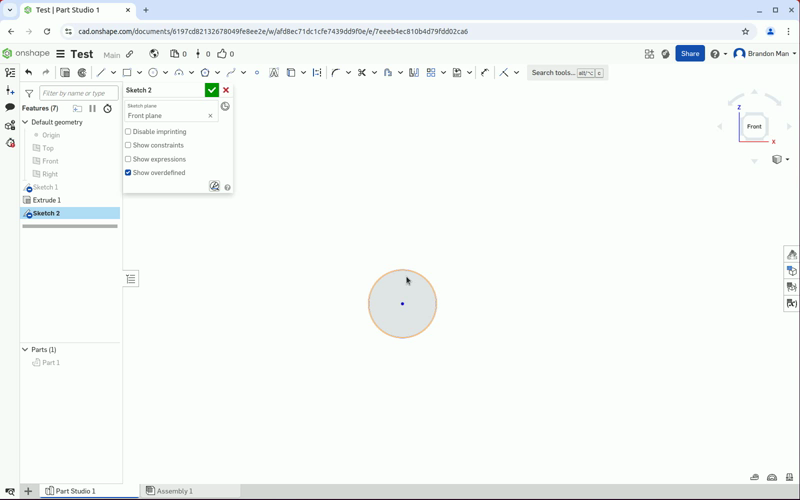
scroll(6)
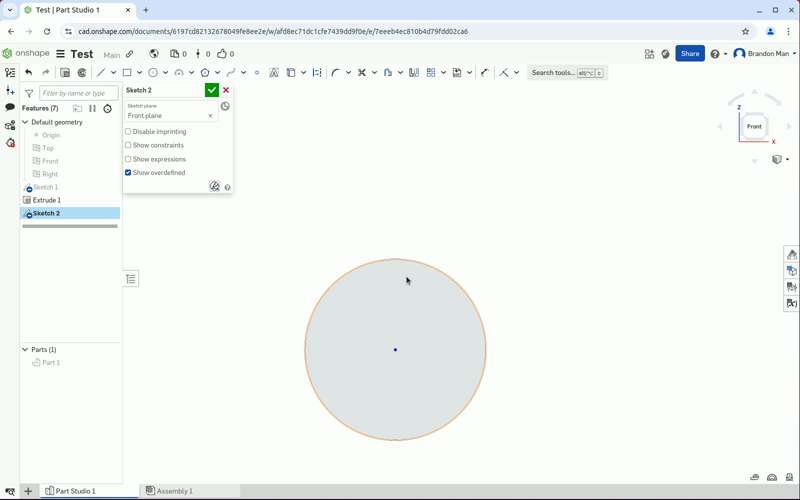
click(406, 276)
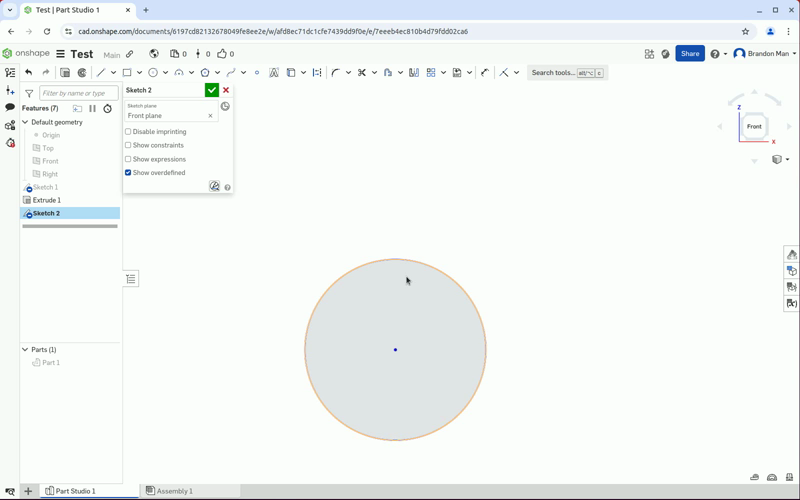
scroll(-6)
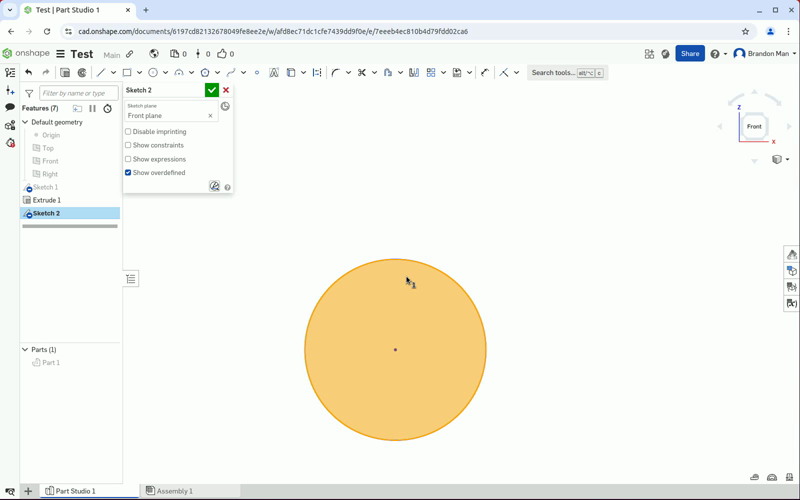
scroll(-6)
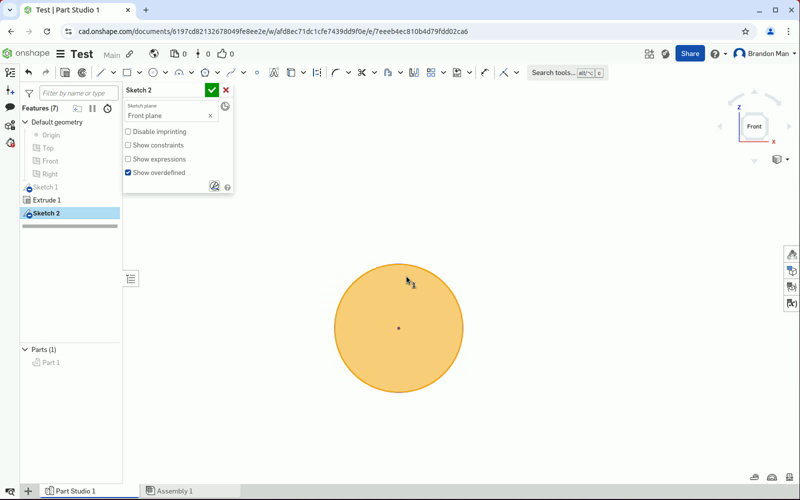
scroll(-6)
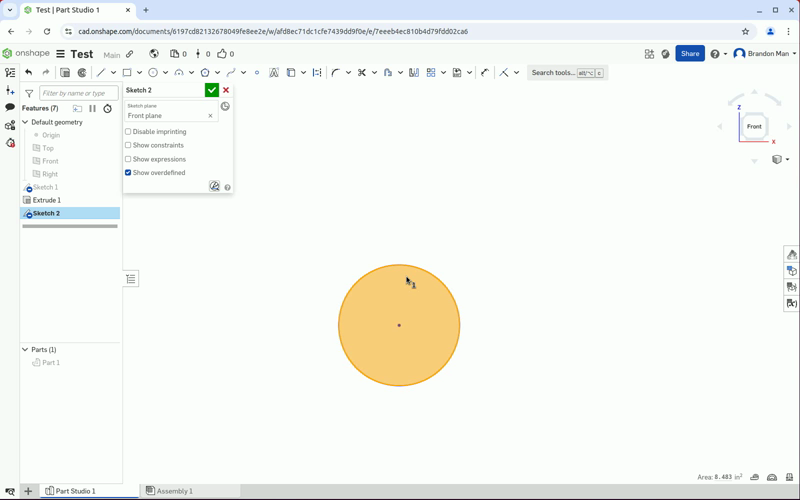
scroll(-6)
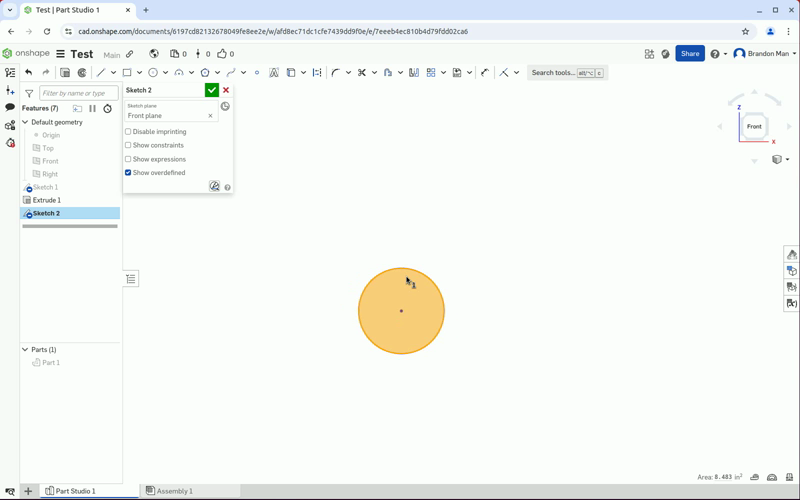
scroll(-6)
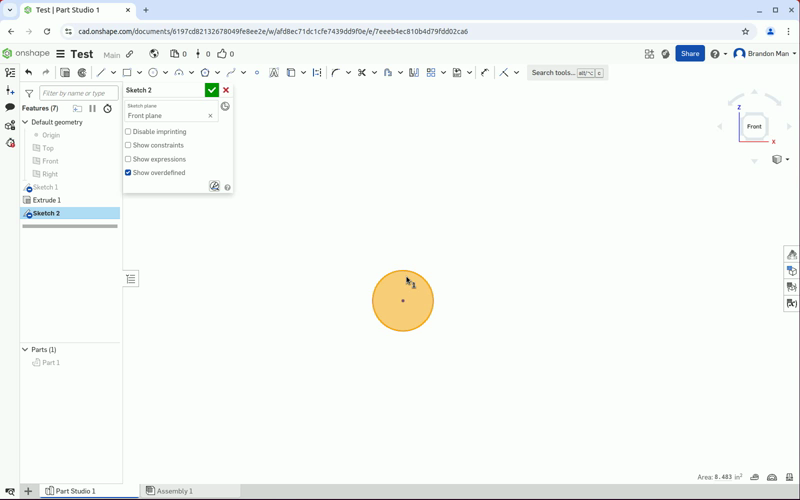
scroll(-6)
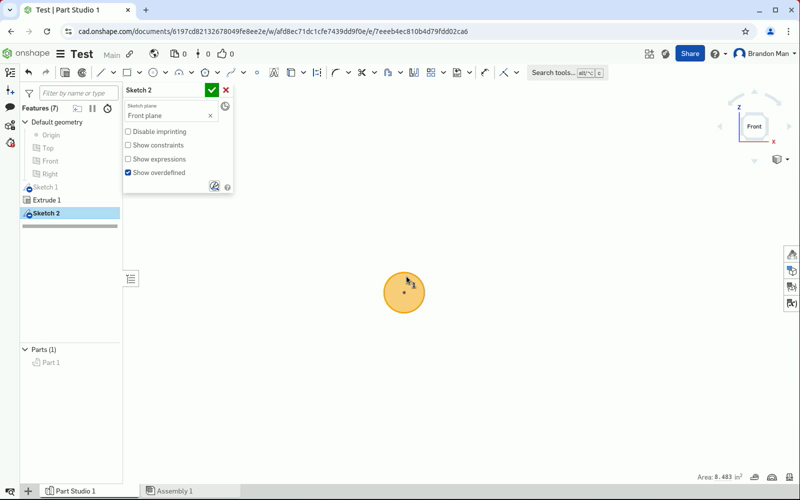
scroll(-6)
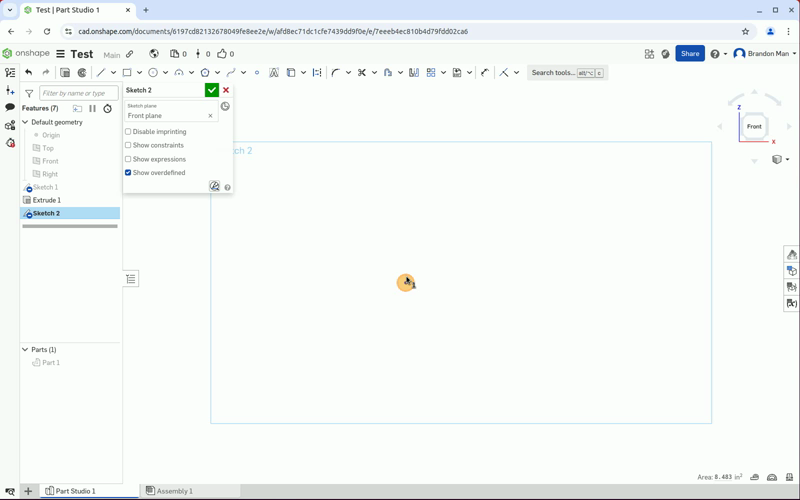
mouse_move(73, 352)
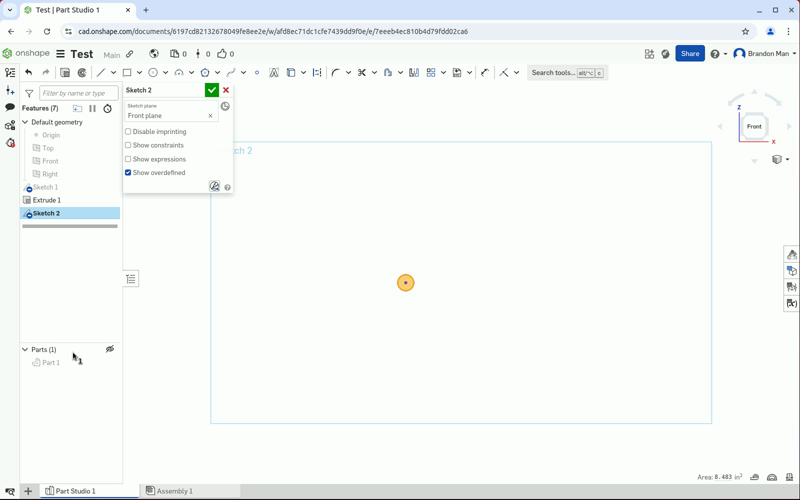
key(shift+y)
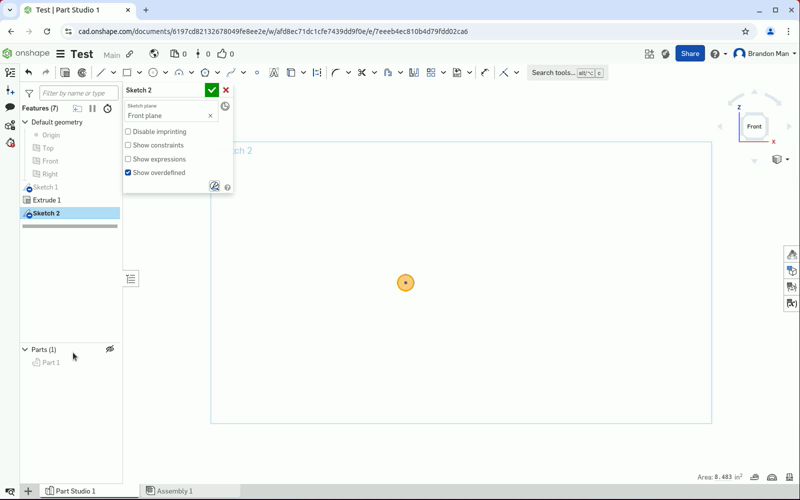
key(shift+e)
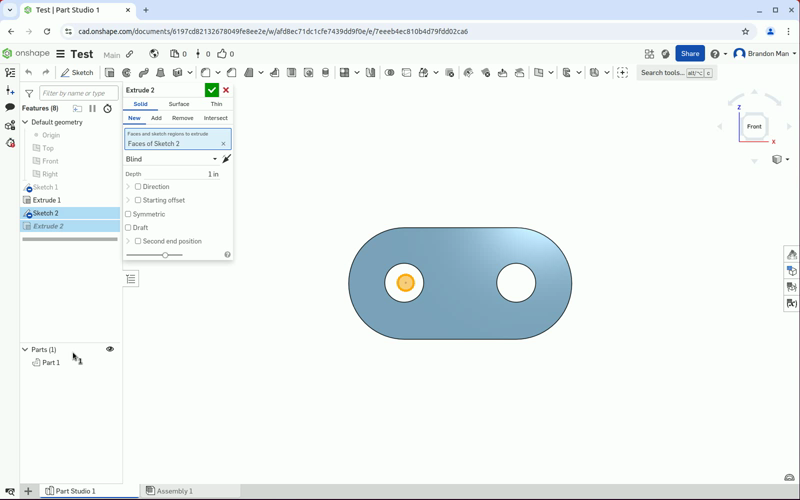
mouse_move(143, 106)
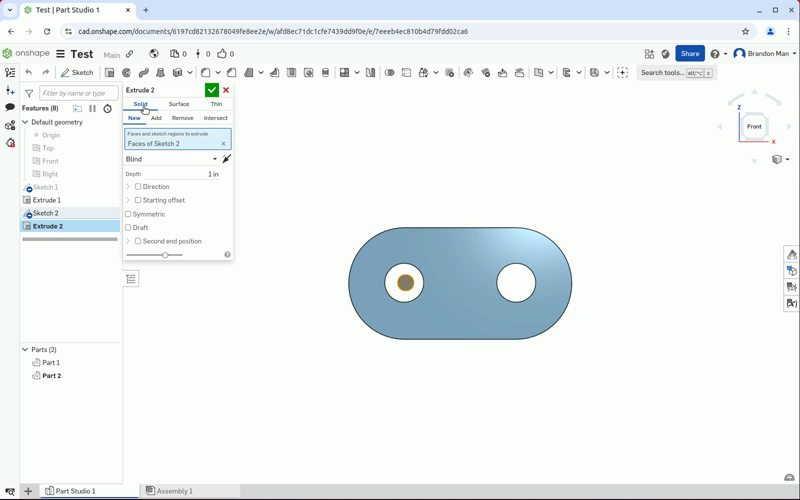
click(143, 106)
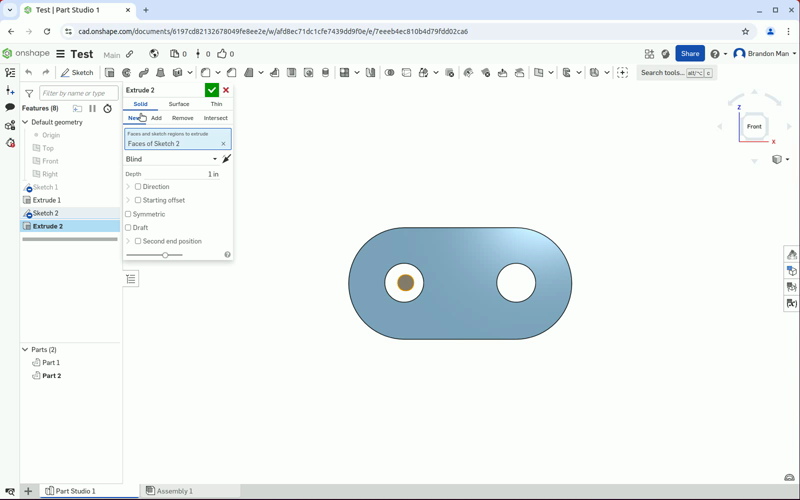
mouse_move(137, 120)
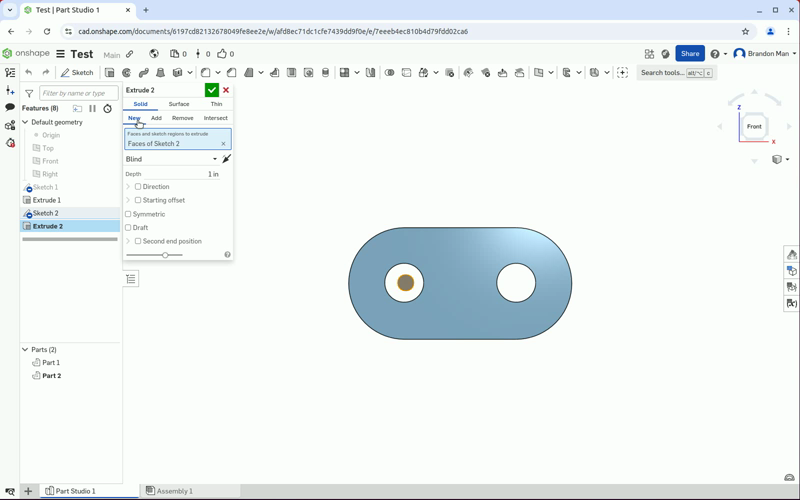
click(137, 120)
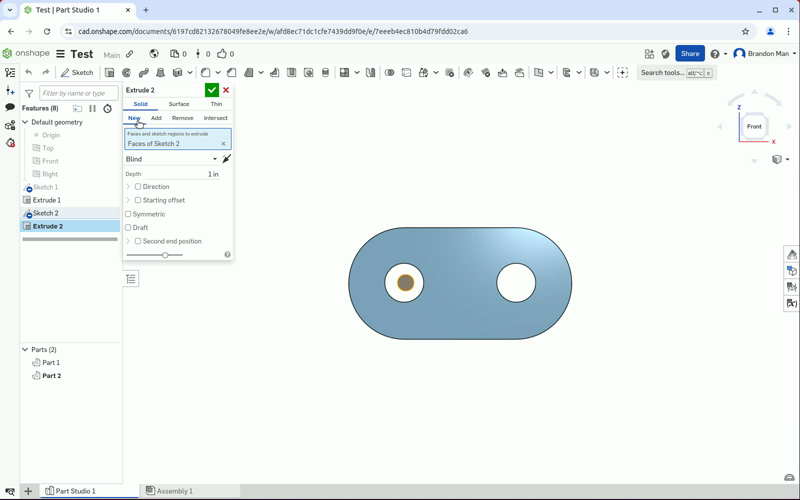
key(tab, 4)
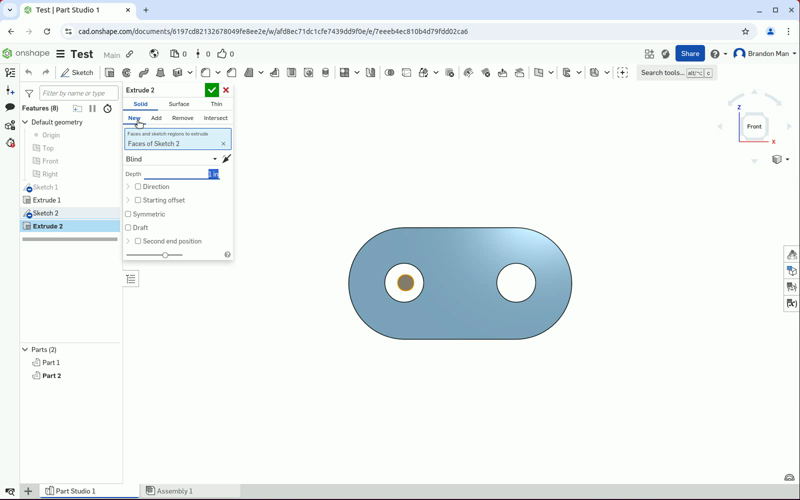
text(3.851)
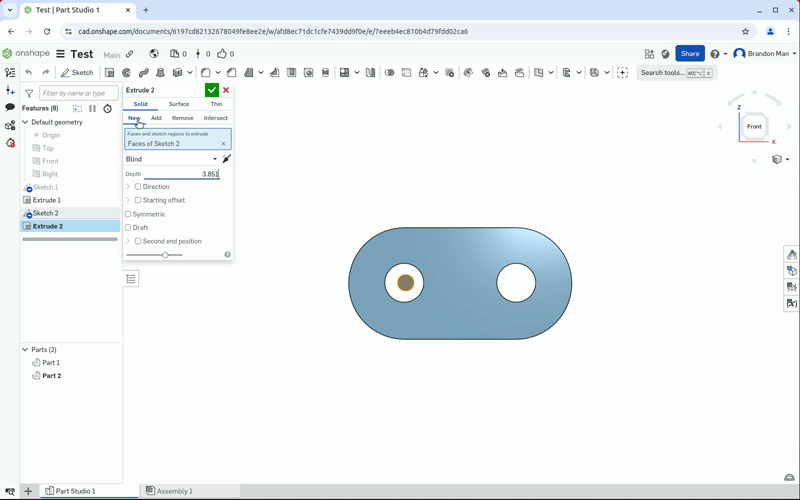
key(enter)
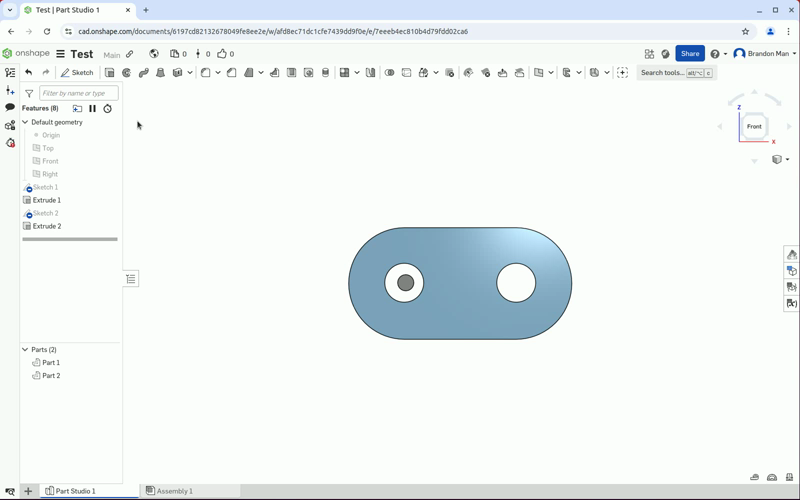
key(shift+h)
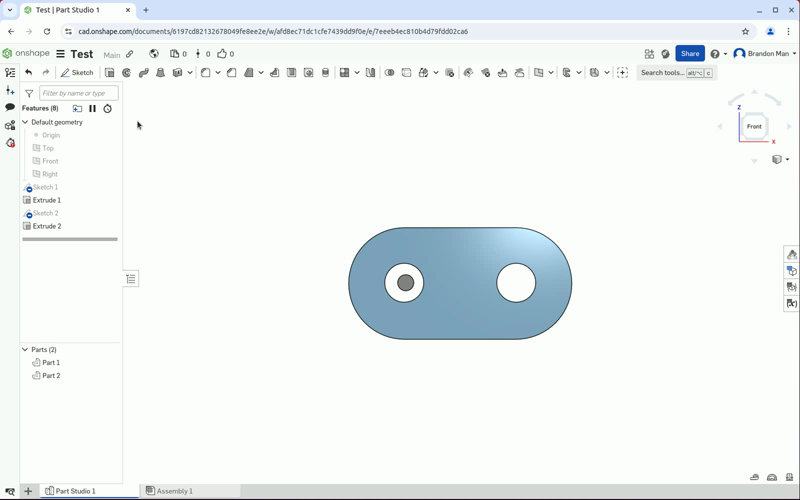
key(shift+h)
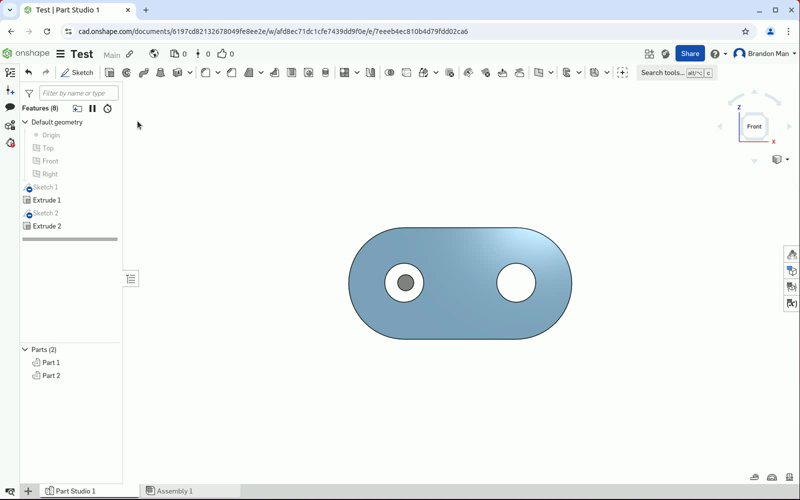
mouse_move(73, 189)
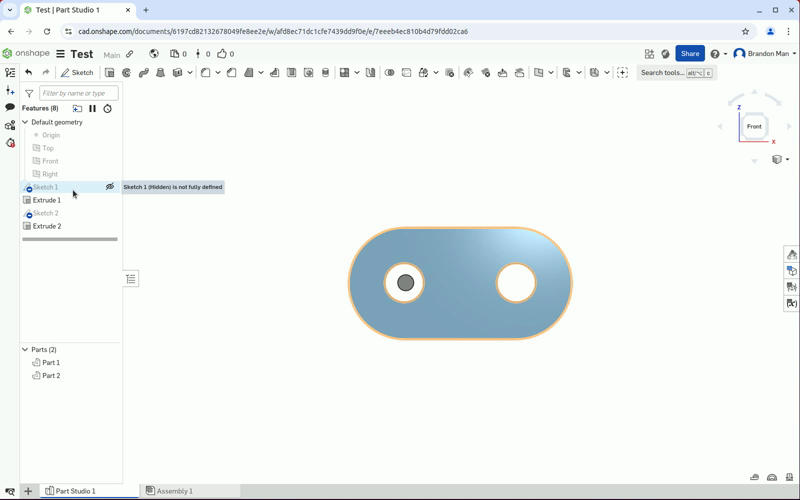
click(73, 189)
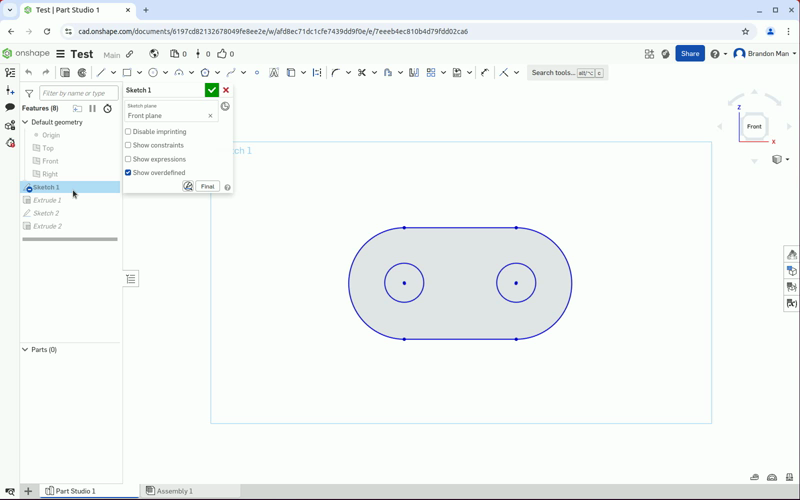
mouse_move(229, 92)
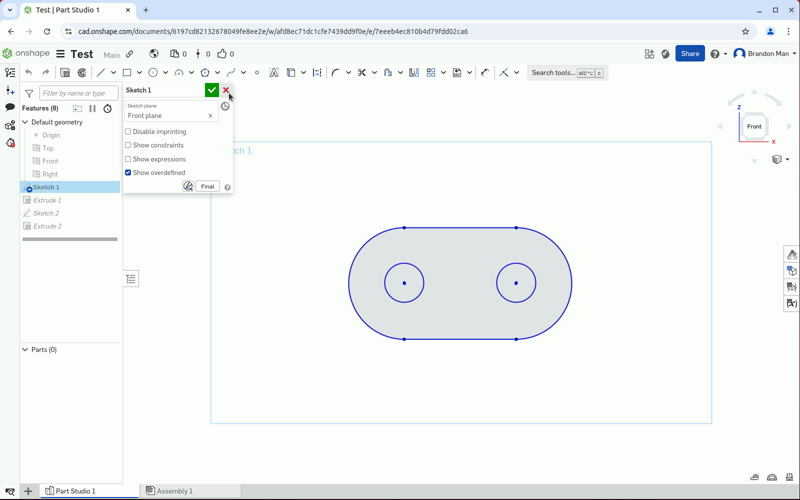
click(229, 92)
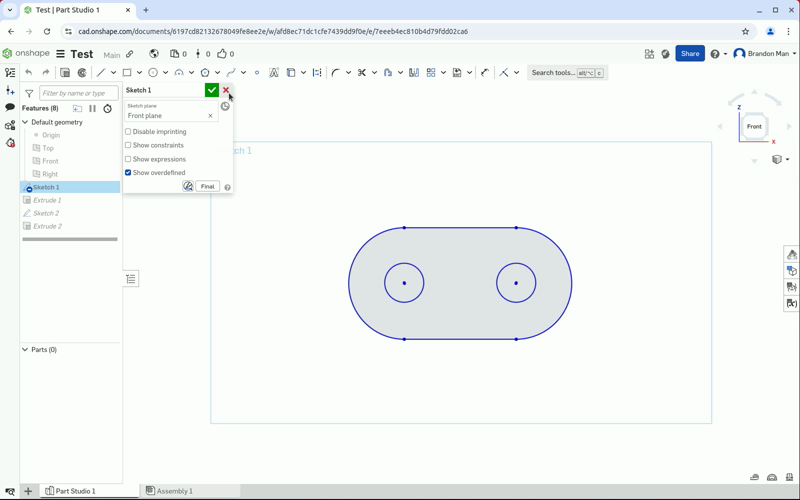
key(shift+s)
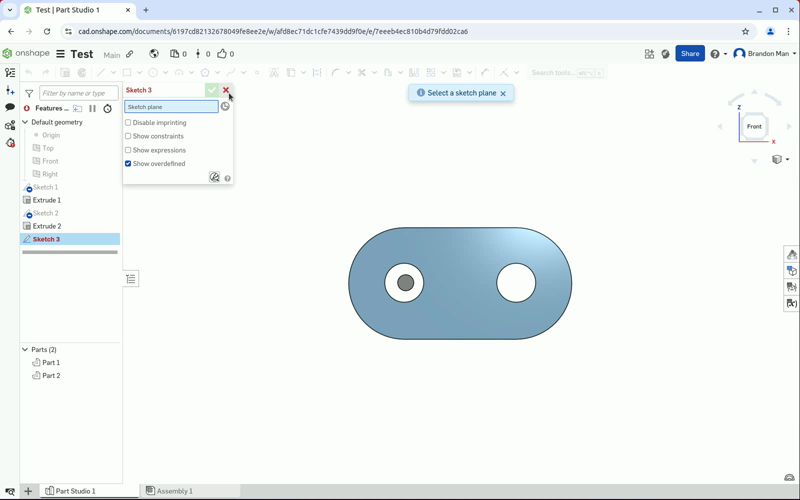
mouse_move(73, 163)
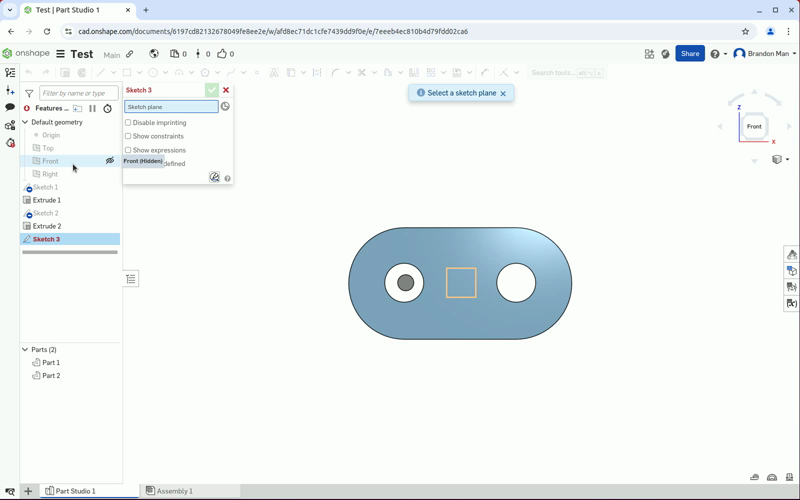
click(73, 163)
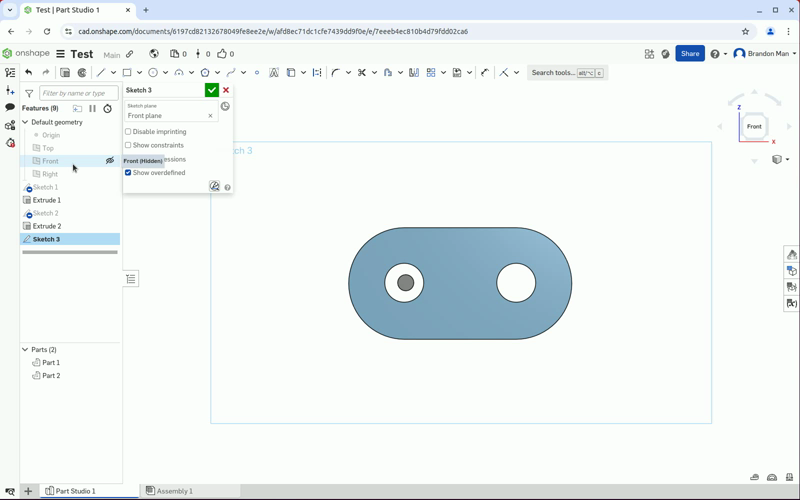
mouse_move(73, 352)
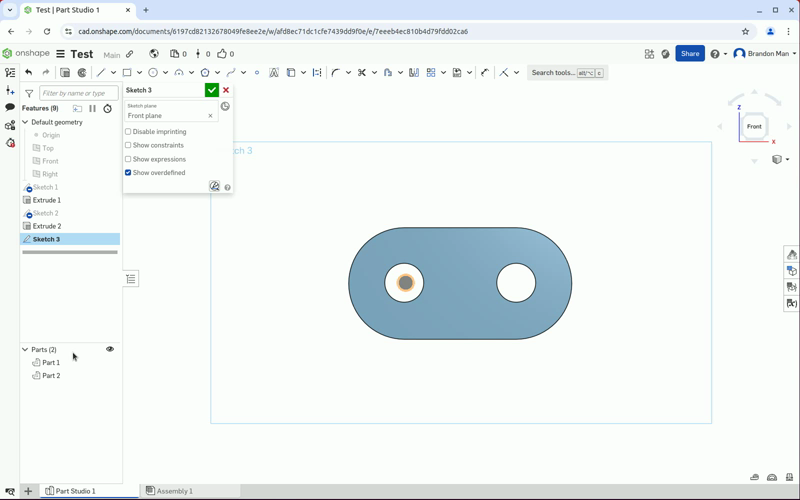
key(y)
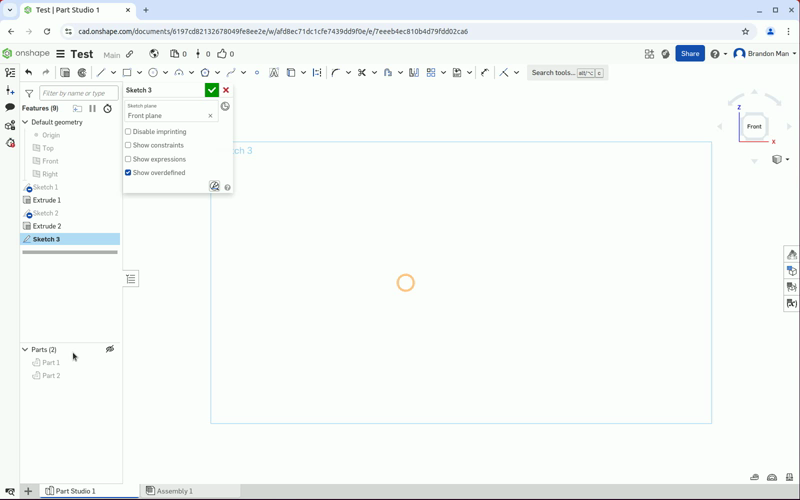
key(c)
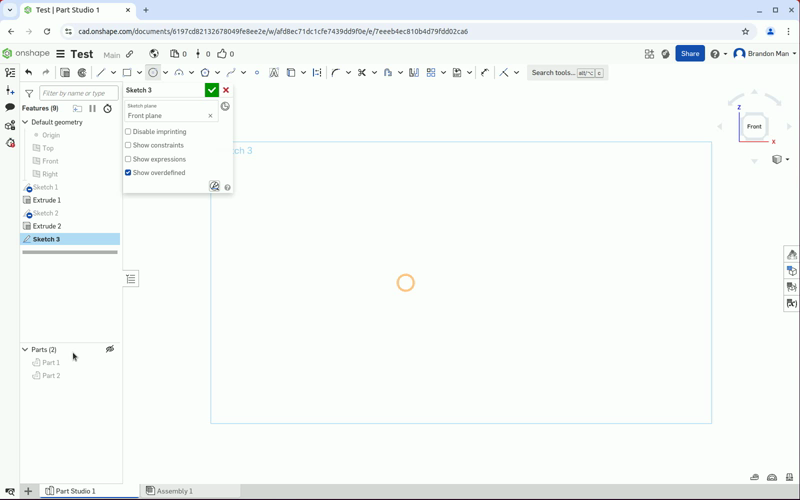
key_down(shift)
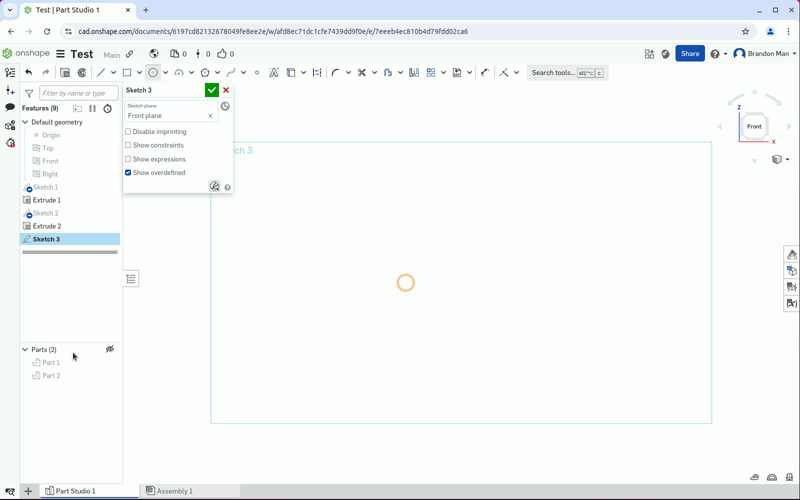
mouse_move(518, 282)
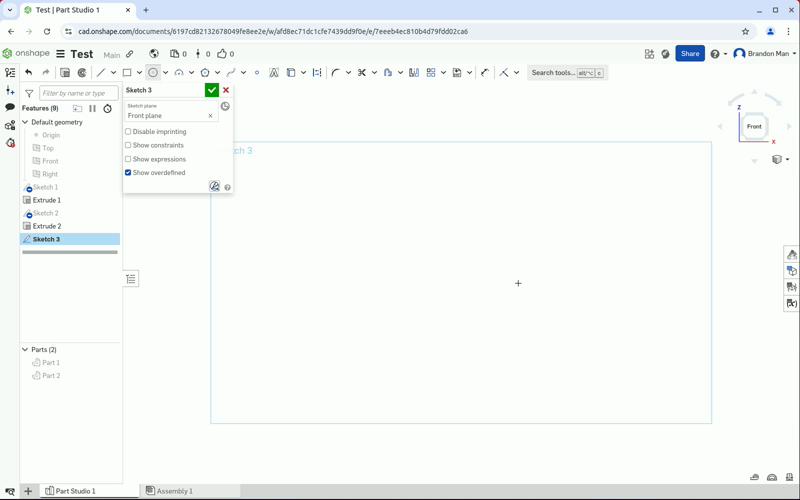
click(518, 282)
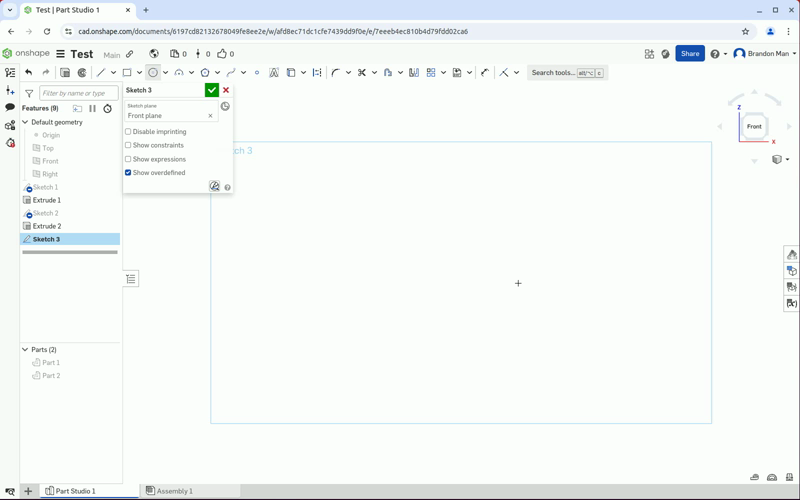
key_up(shift)
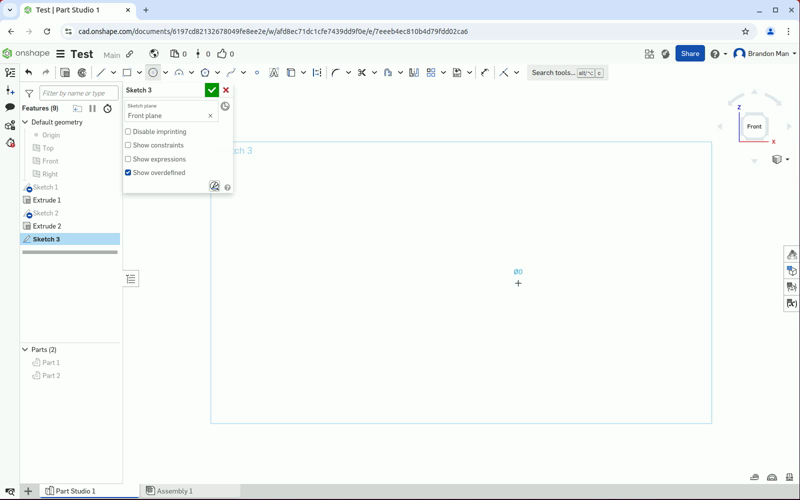
mouse_move(526, 282)
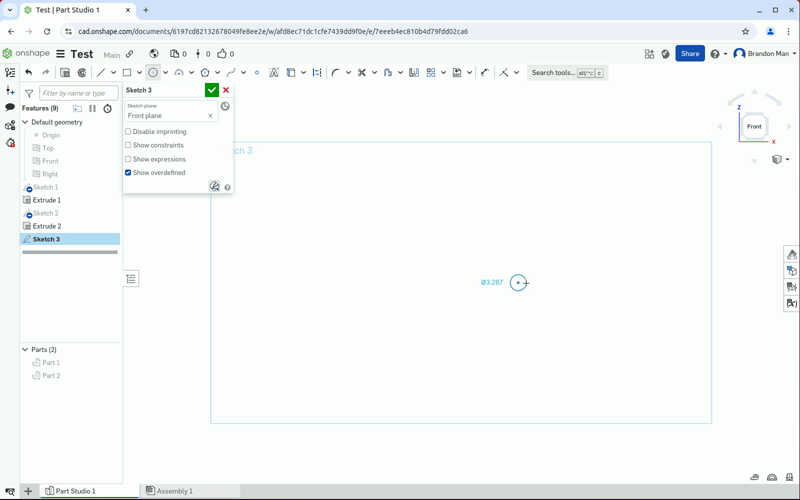
click(526, 282)
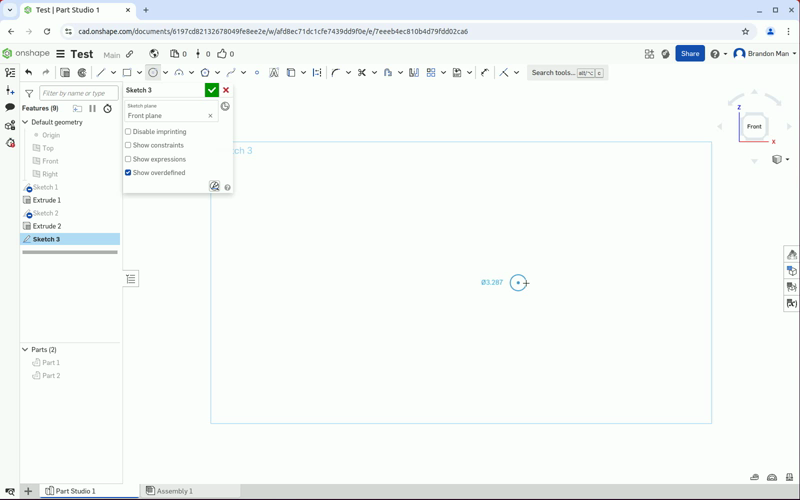
key(esc)
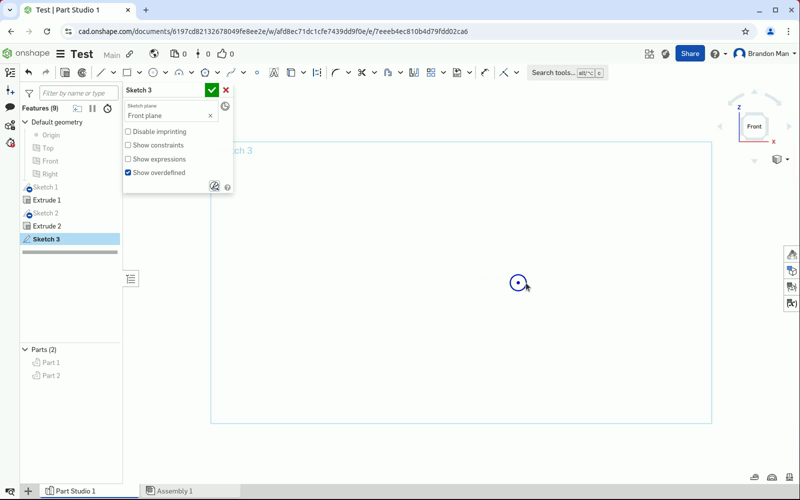
mouse_move(511, 282)
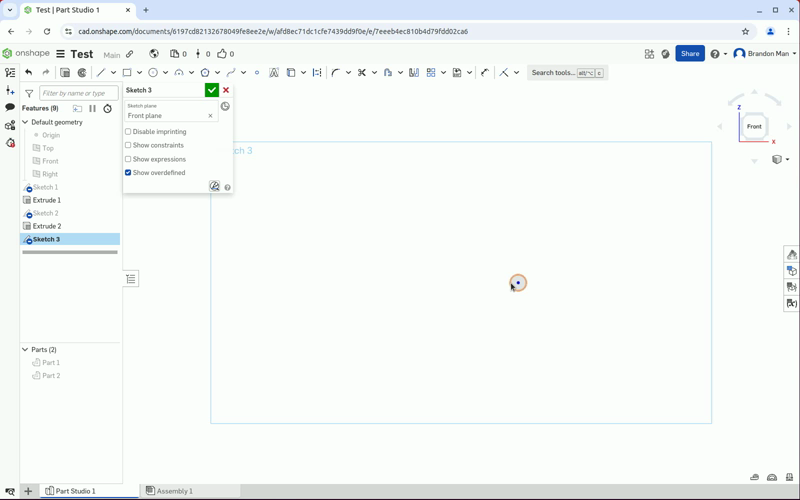
scroll(6)
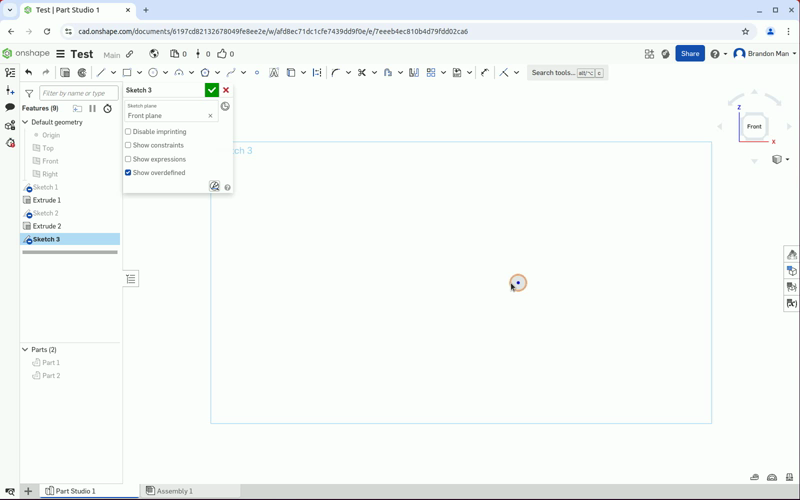
scroll(6)
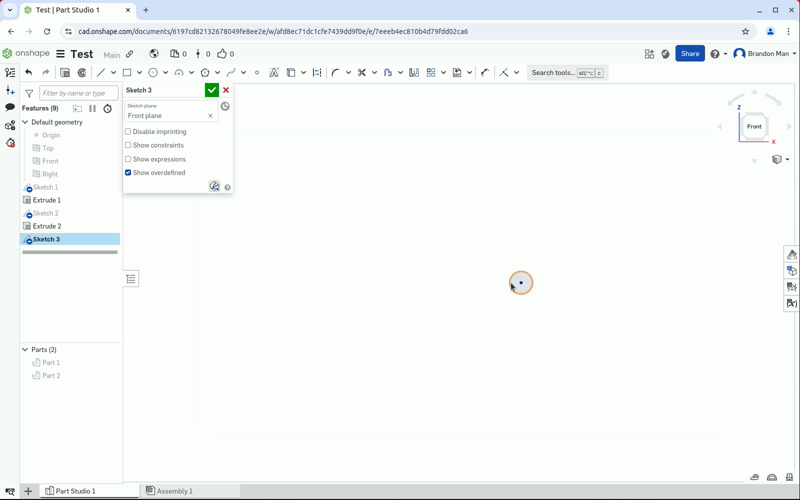
scroll(6)
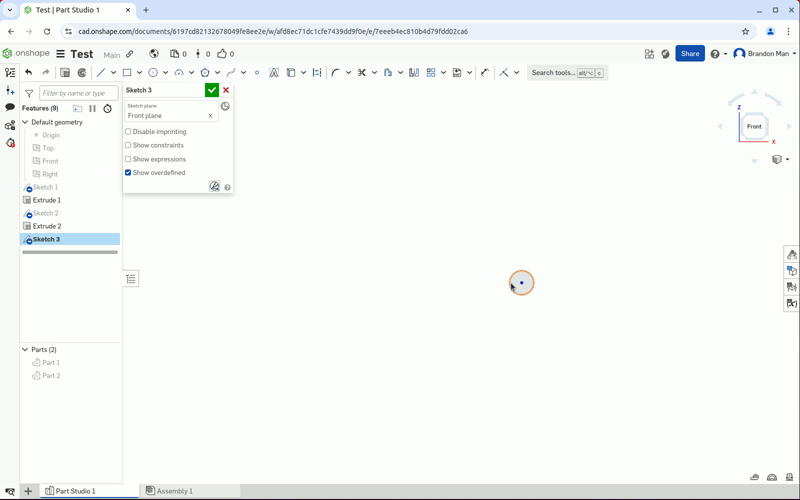
scroll(6)
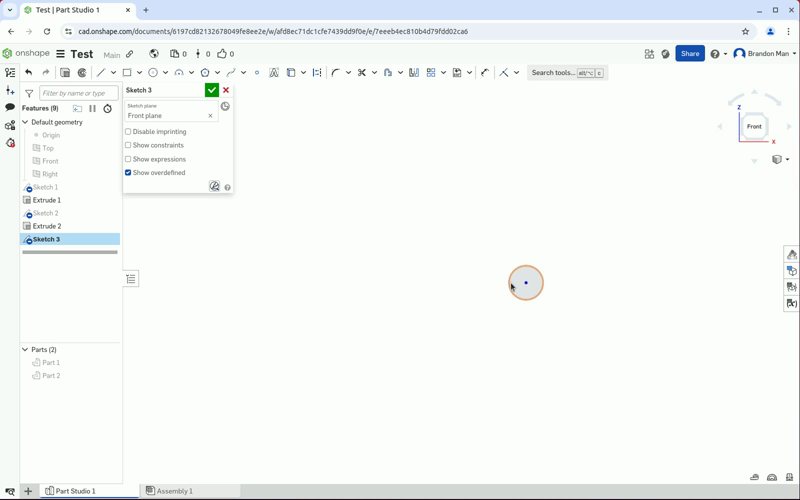
scroll(6)
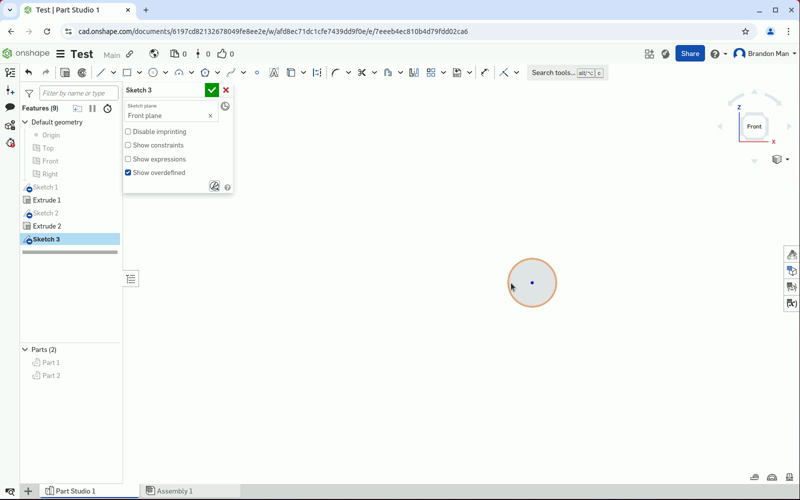
scroll(6)
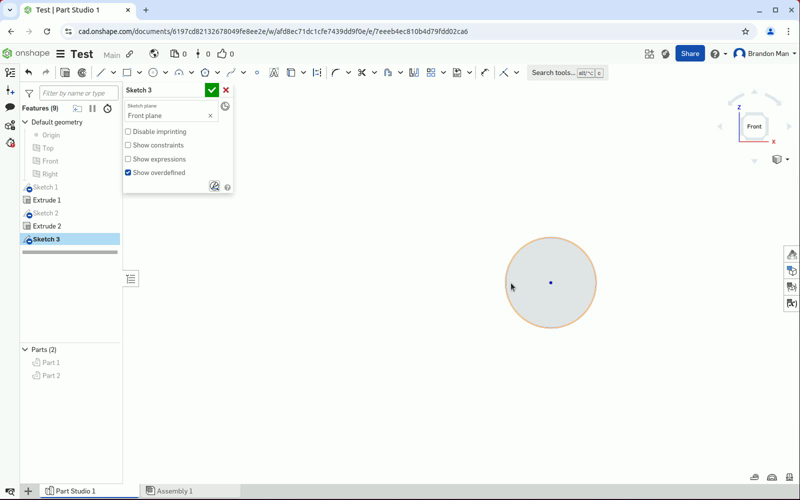
scroll(6)
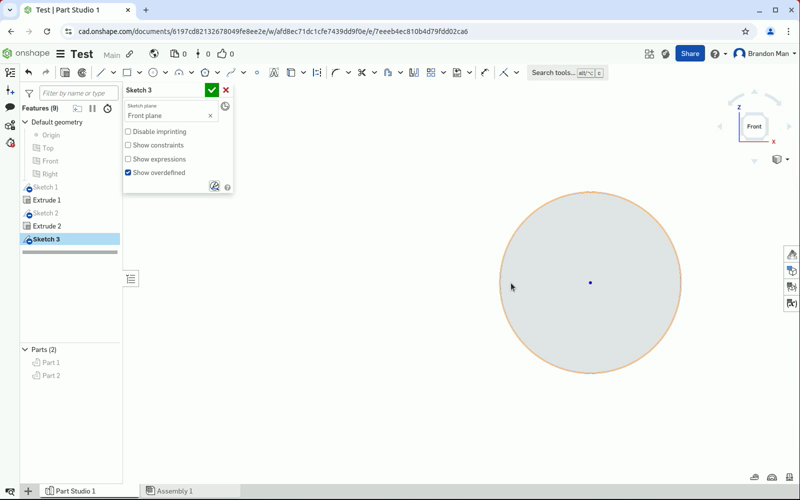
click(511, 282)
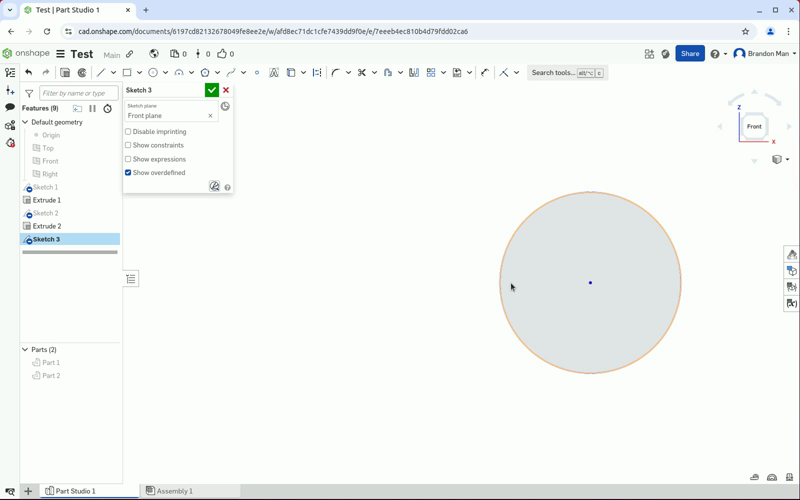
scroll(-6)
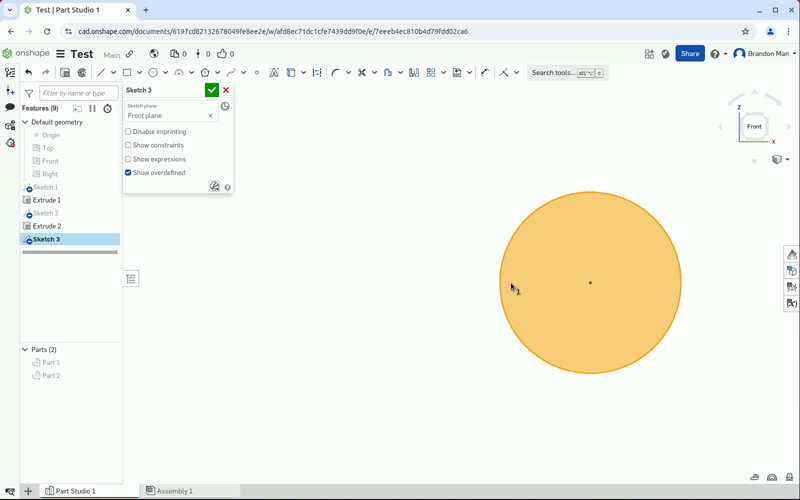
scroll(-6)
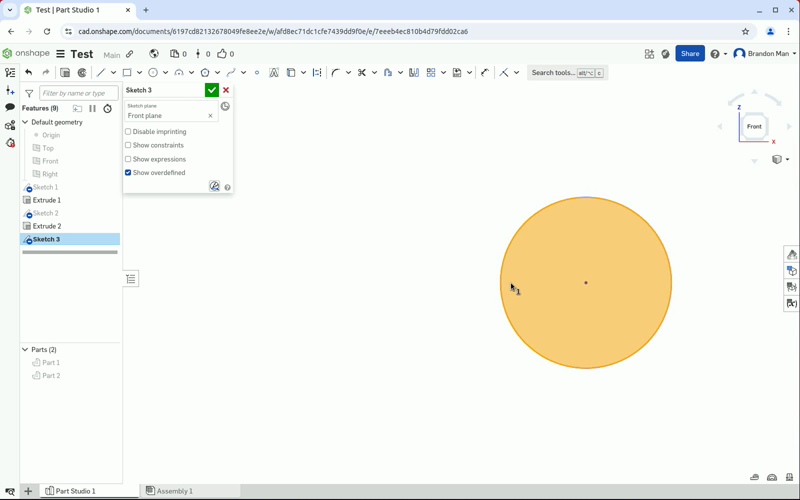
scroll(-6)
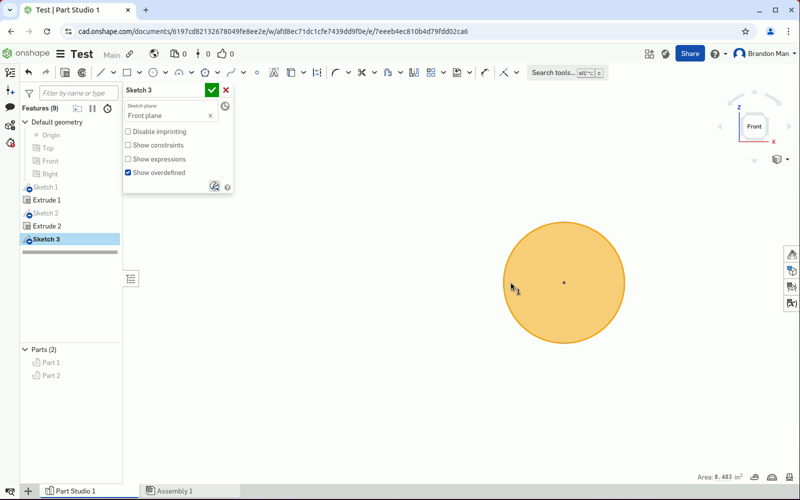
scroll(-6)
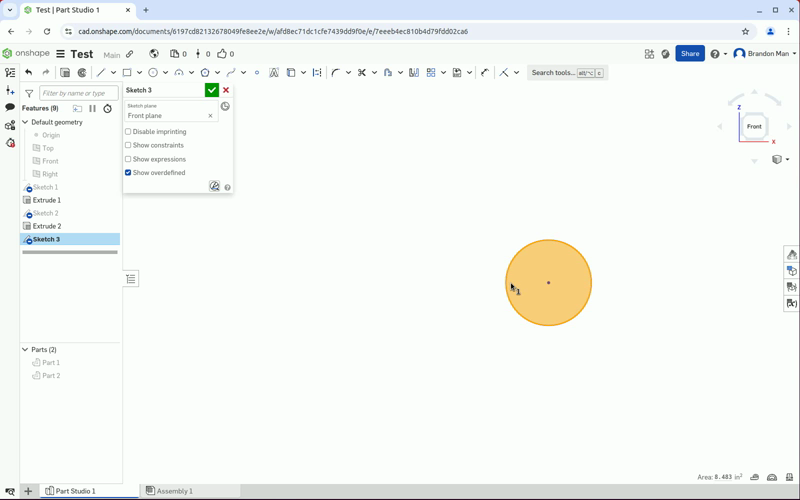
scroll(-6)
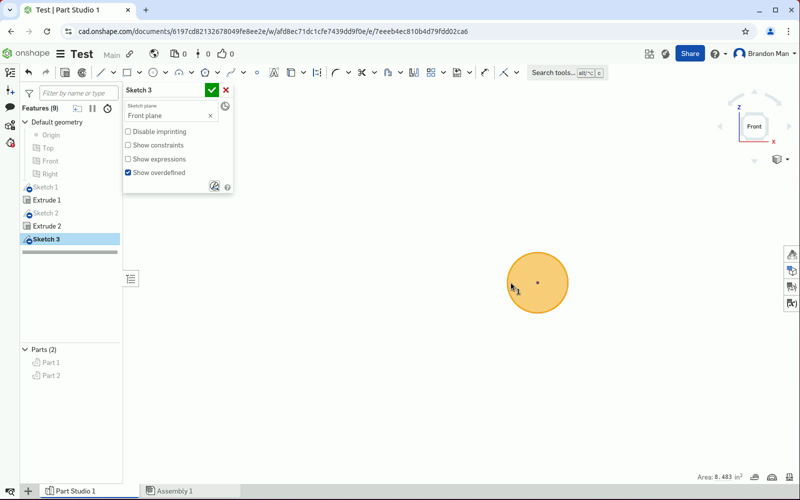
scroll(-6)
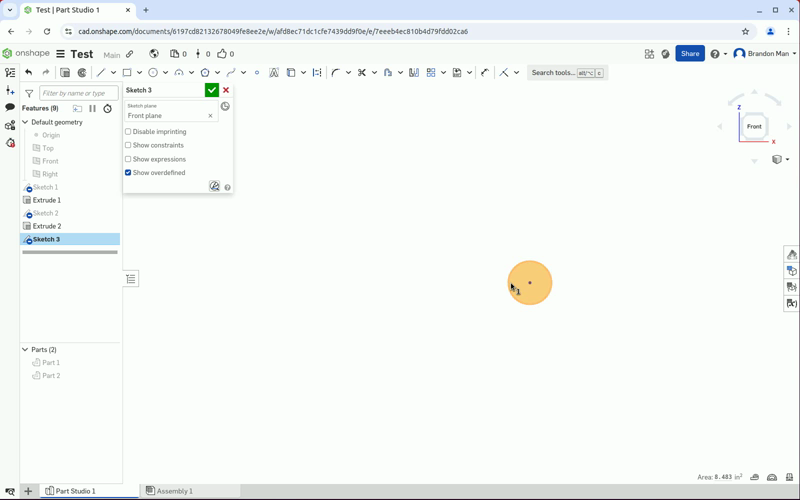
scroll(-6)
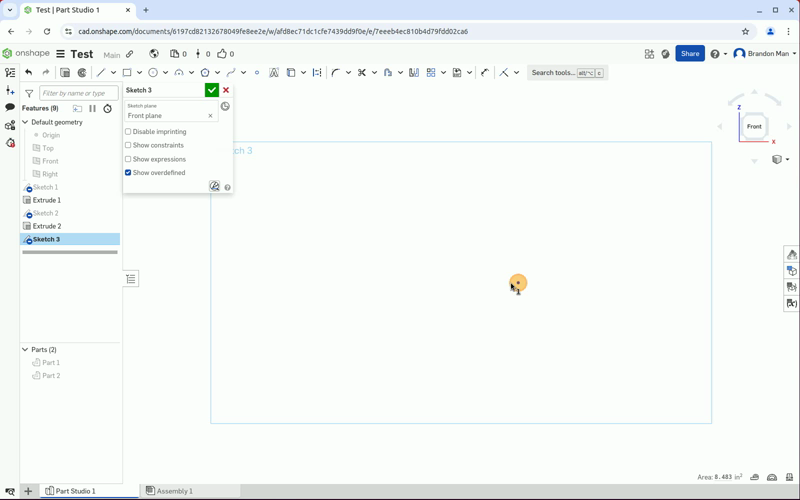
mouse_move(73, 352)
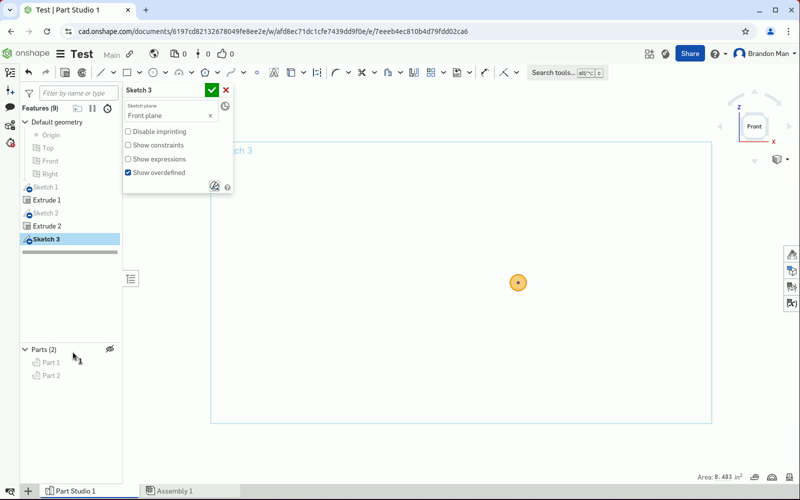
key(shift+y)
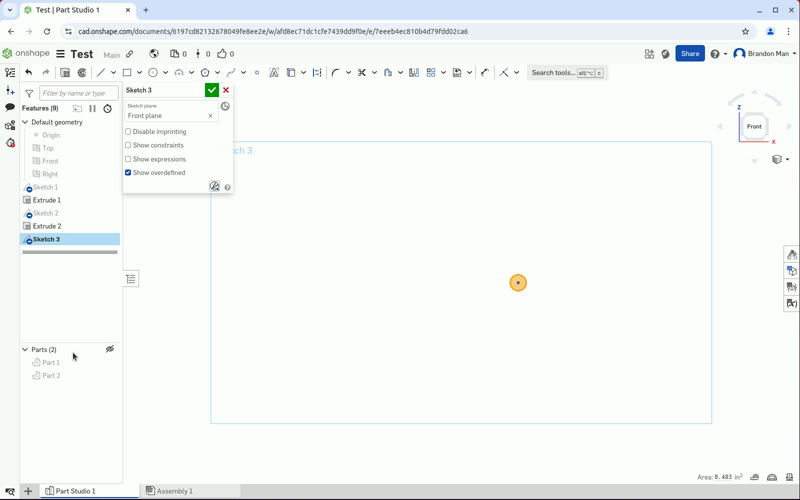
key(shift+e)
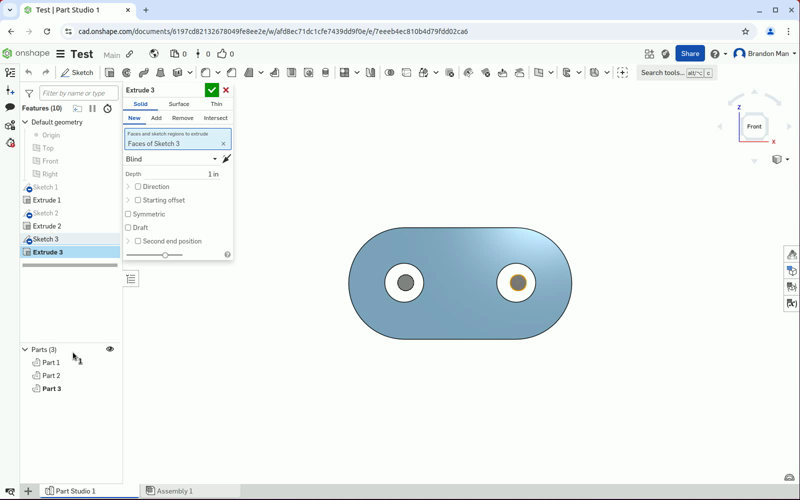
mouse_move(143, 106)
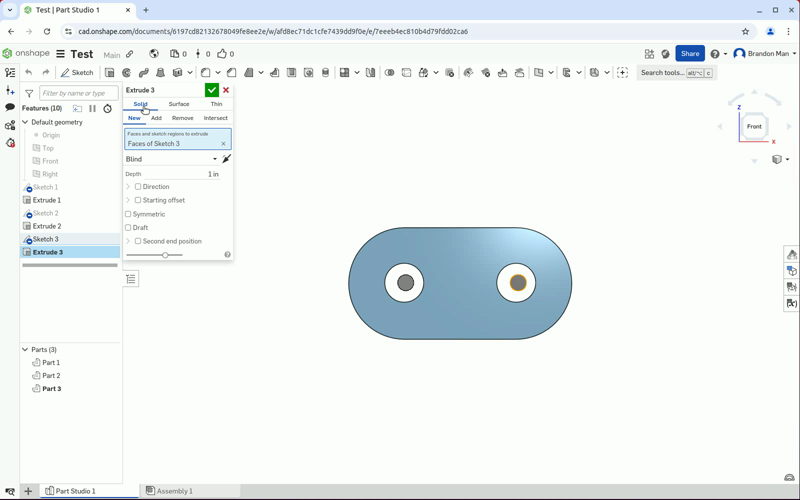
click(143, 106)
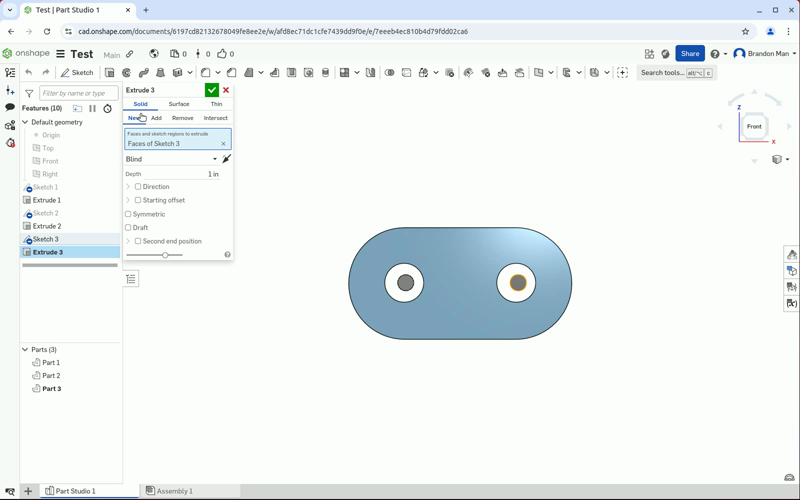
mouse_move(137, 120)
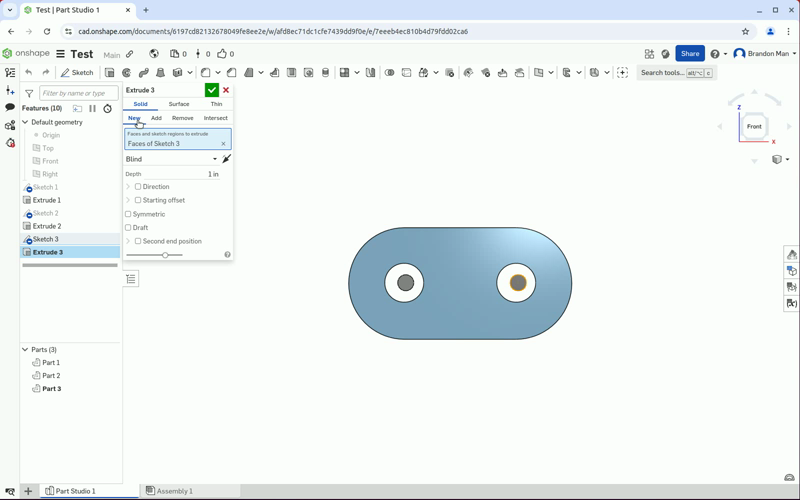
click(137, 120)
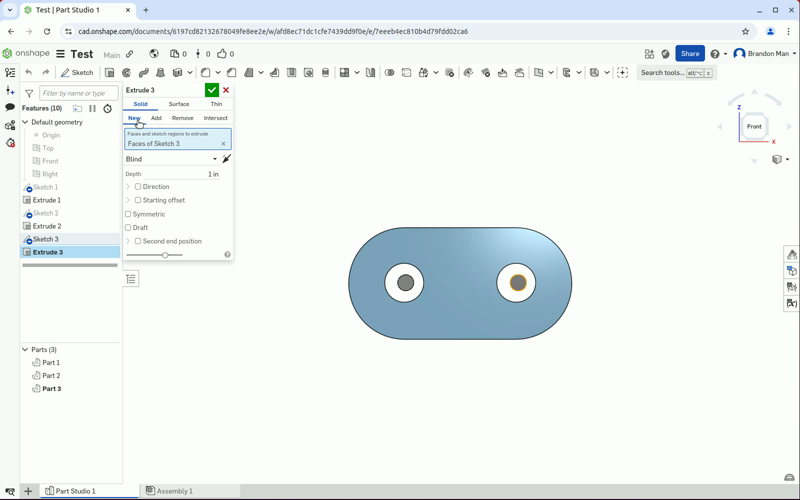
key(tab, 4)
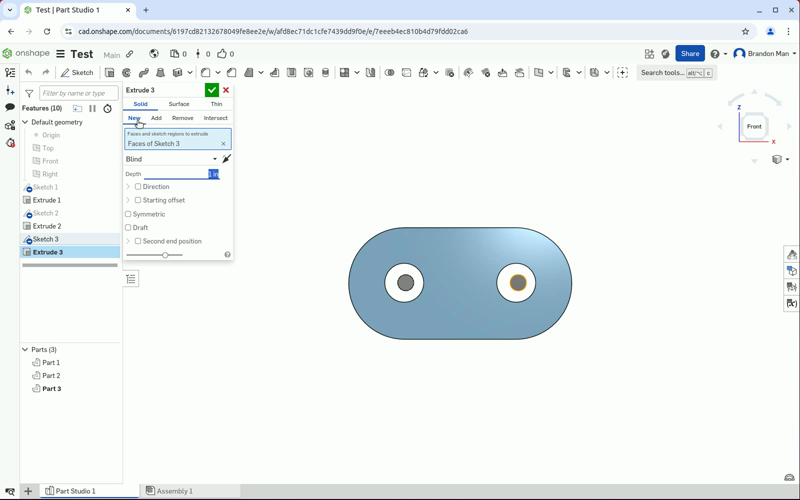
text(3.851)
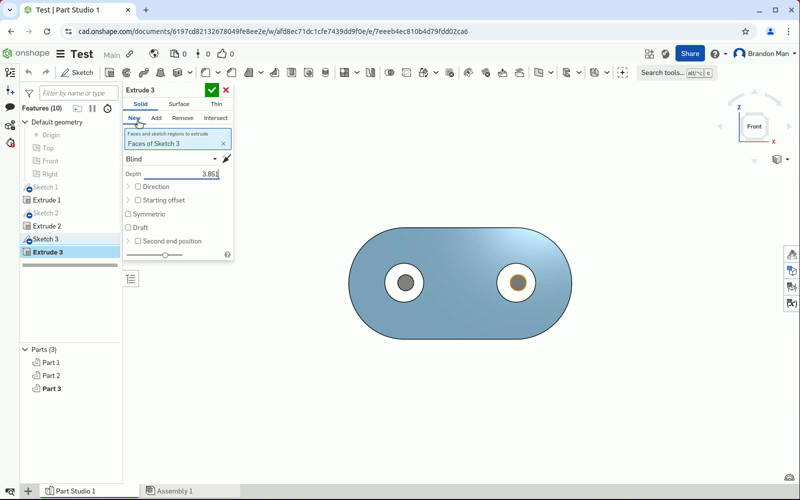
key(enter)
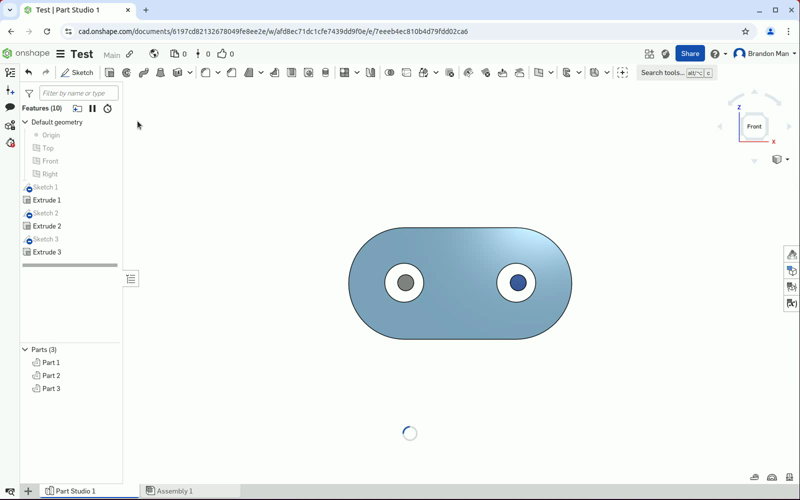
key(shift+h)
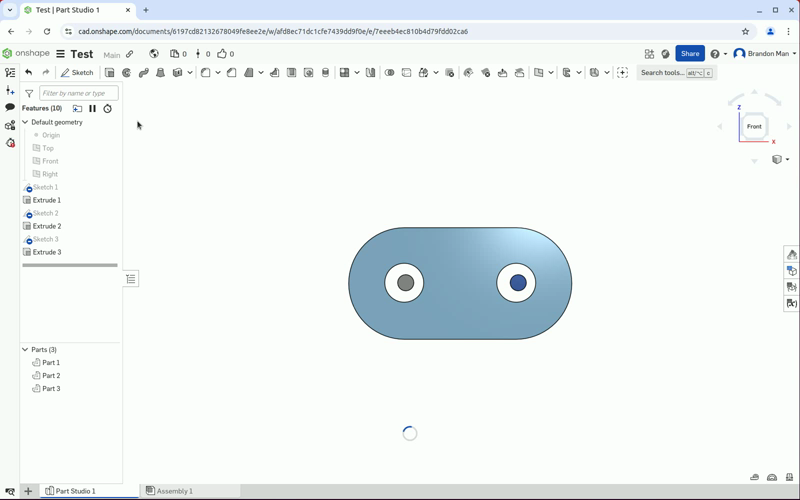
key(shift+h)
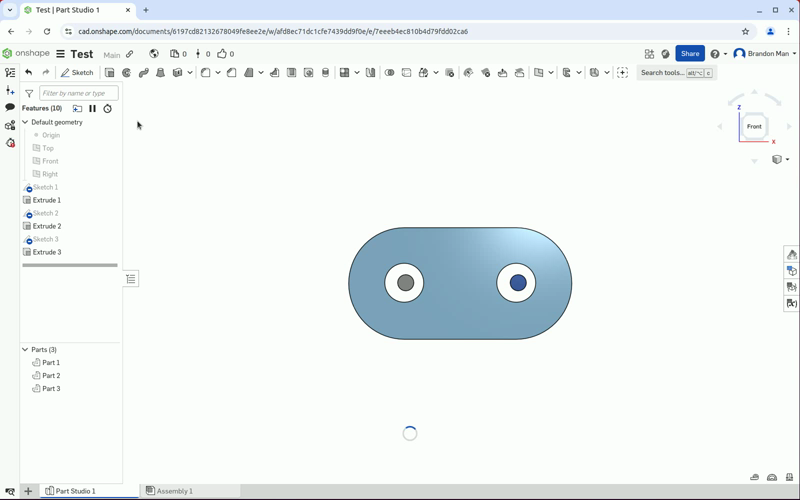
key(shift+7)
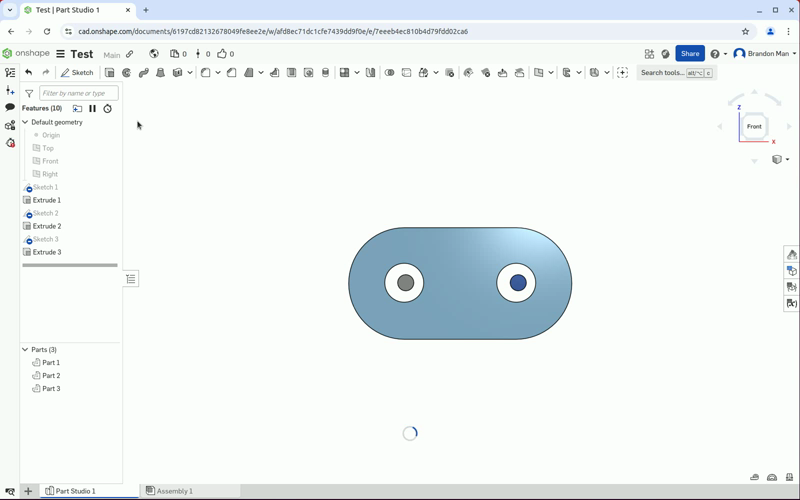
key(left, 2)
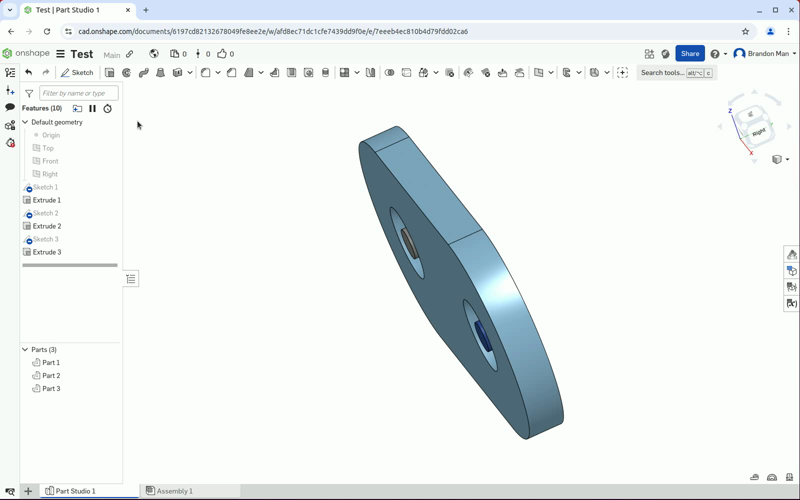
key(down, 2)
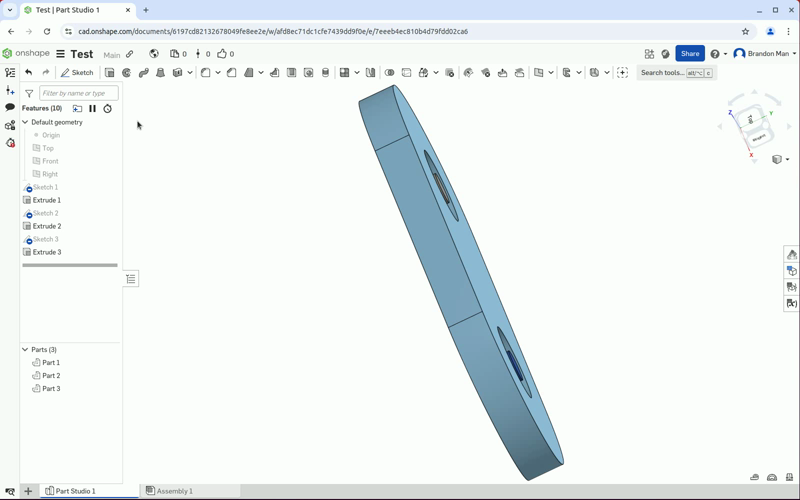
key(up, 2)
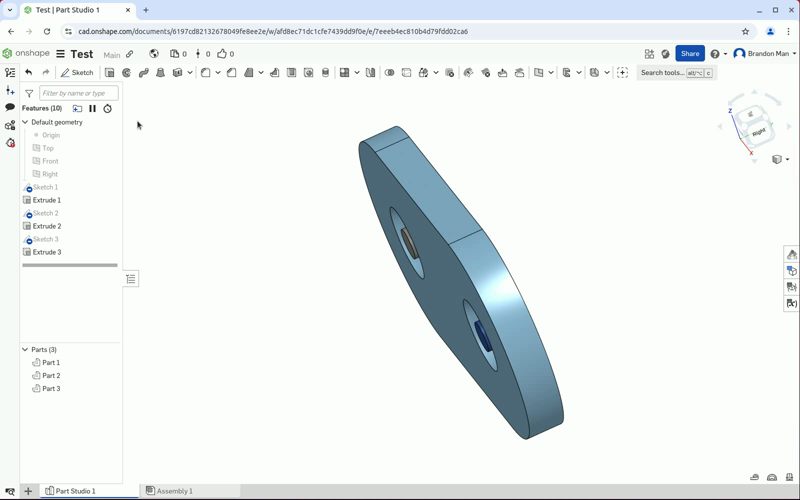
key(right, 2)
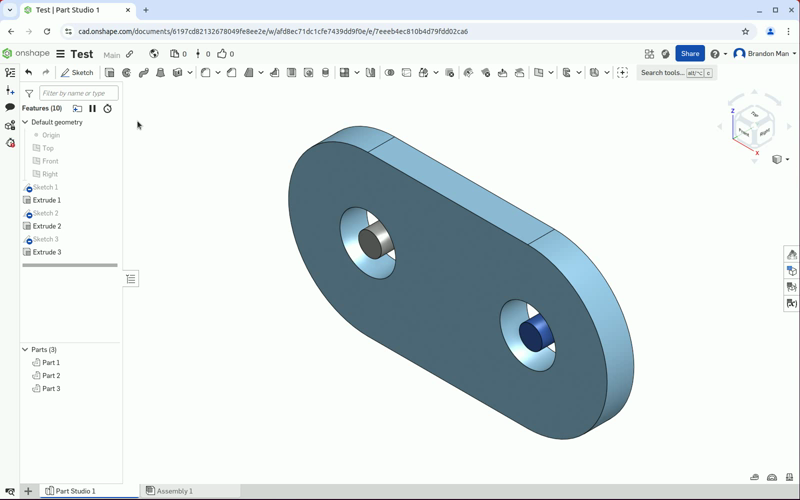
mouse_move(73, 189)
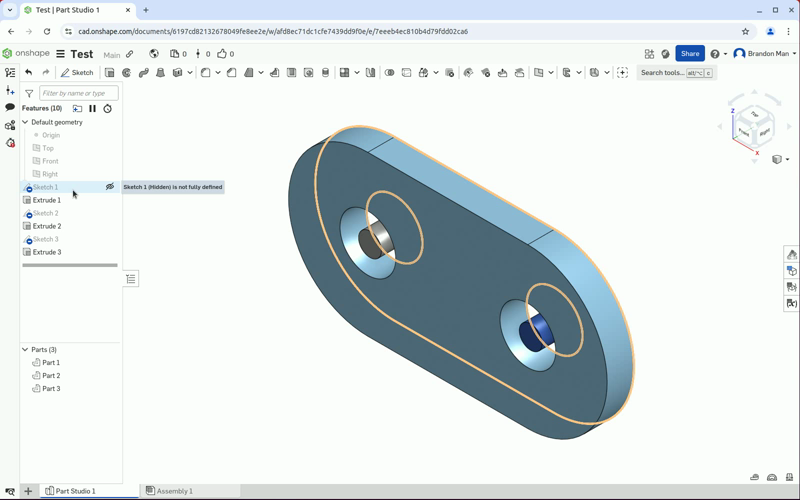
click(73, 189)